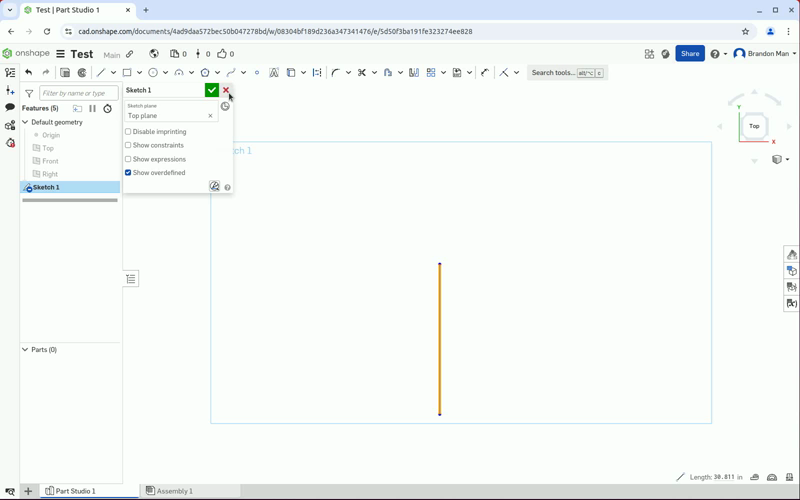
key(shift+h)
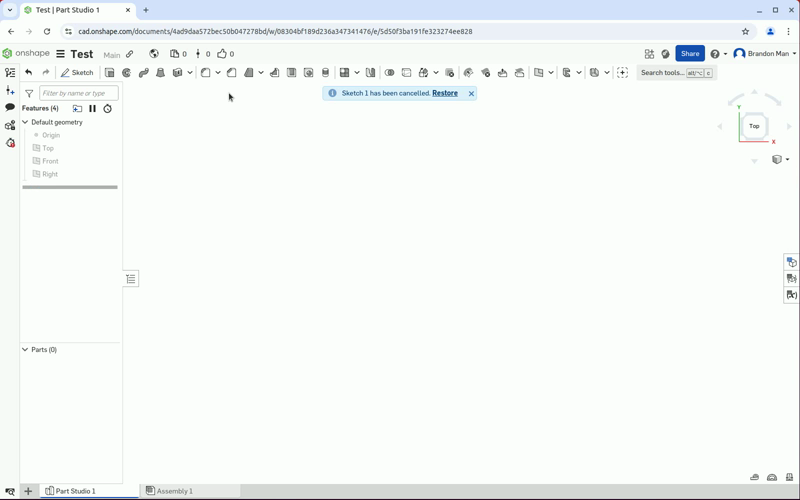
mouse_move(73, 352)
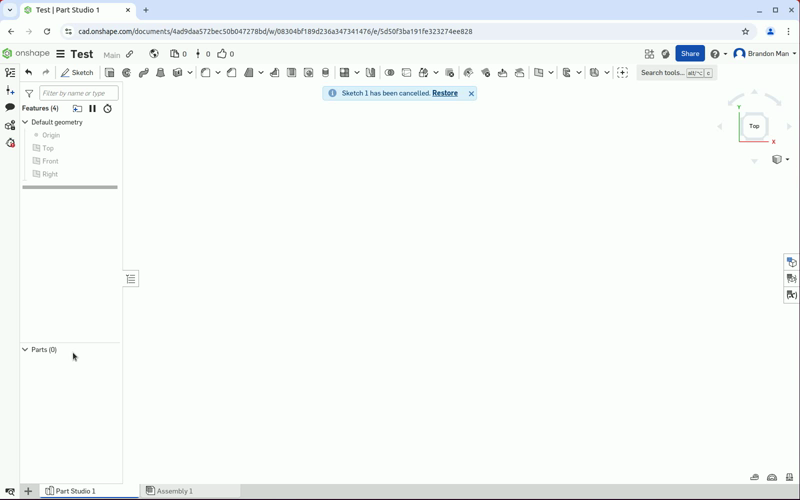
key(y)
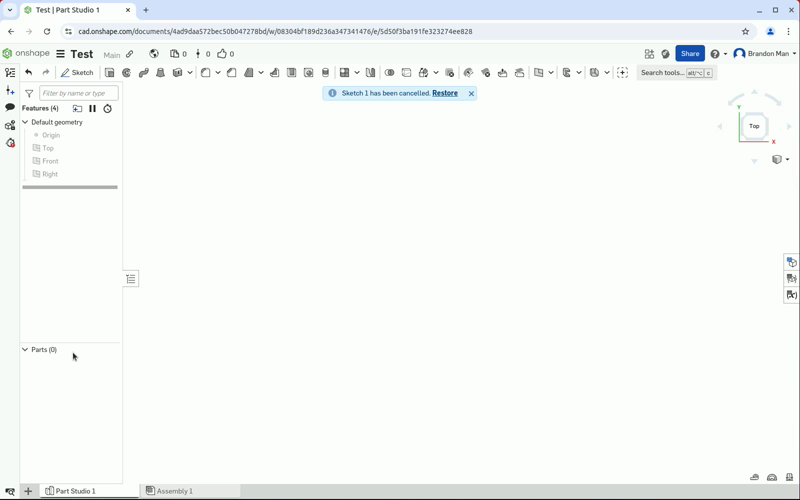
key(shift+p)
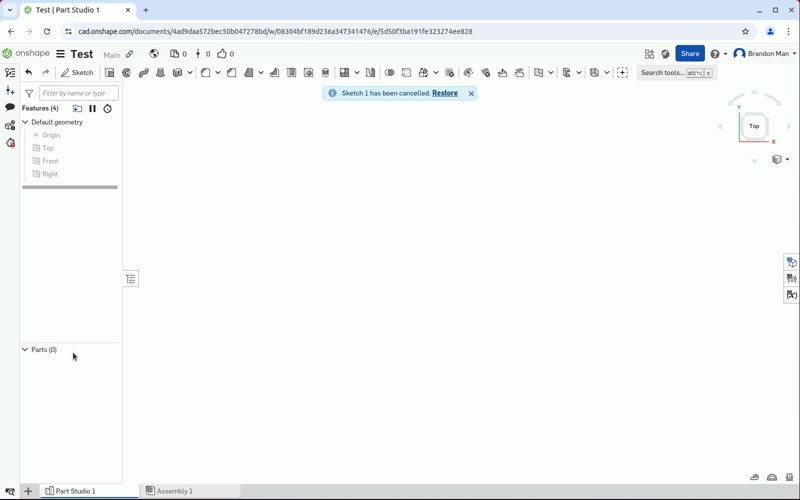
key(space)
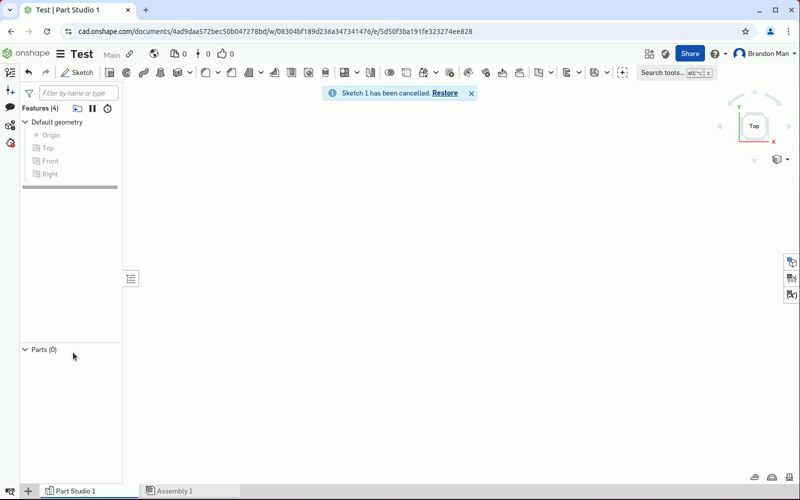
key_down(shift)
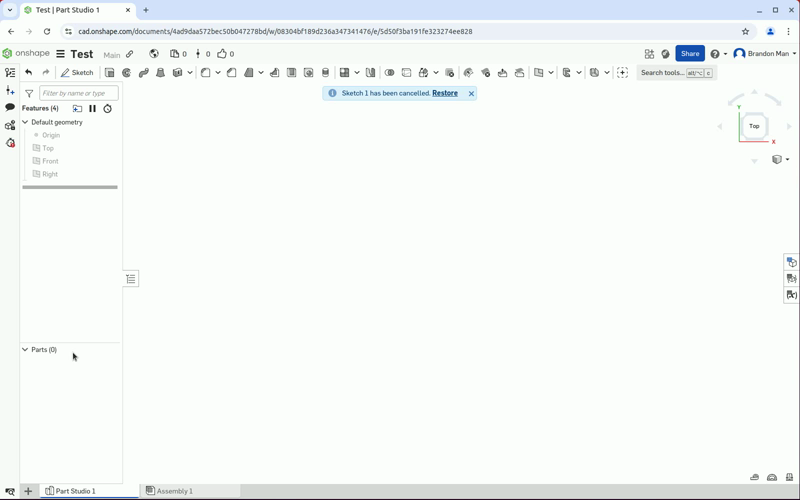
key(up)
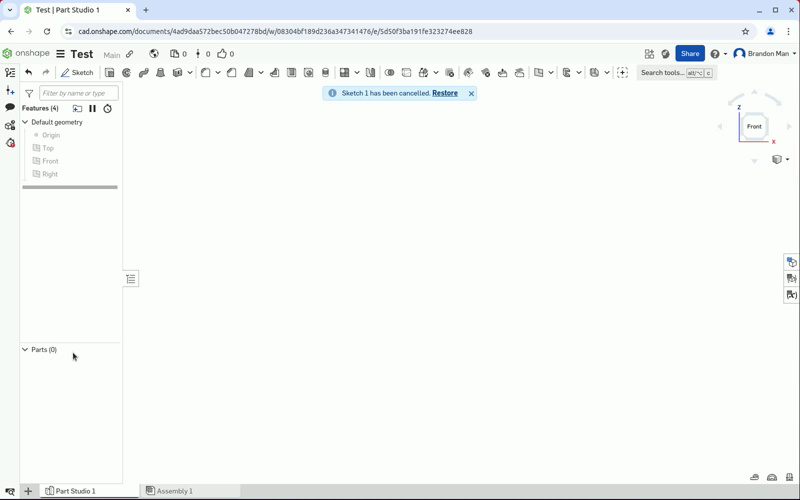
key_up(shift)
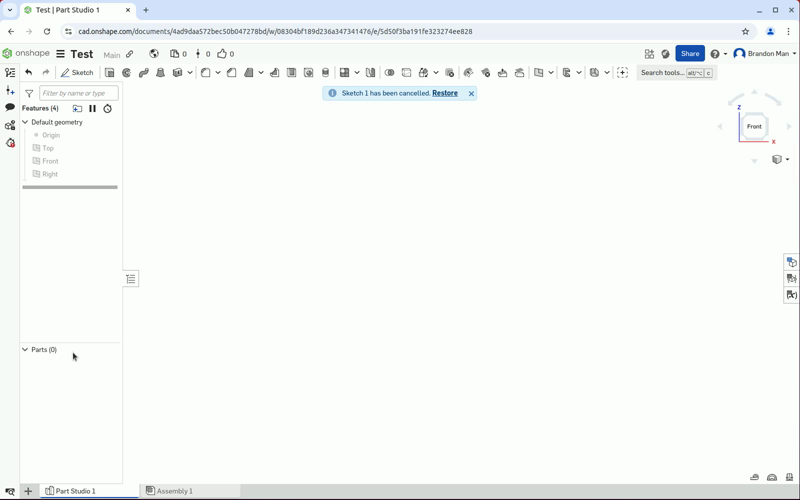
mouse_move(73, 352)
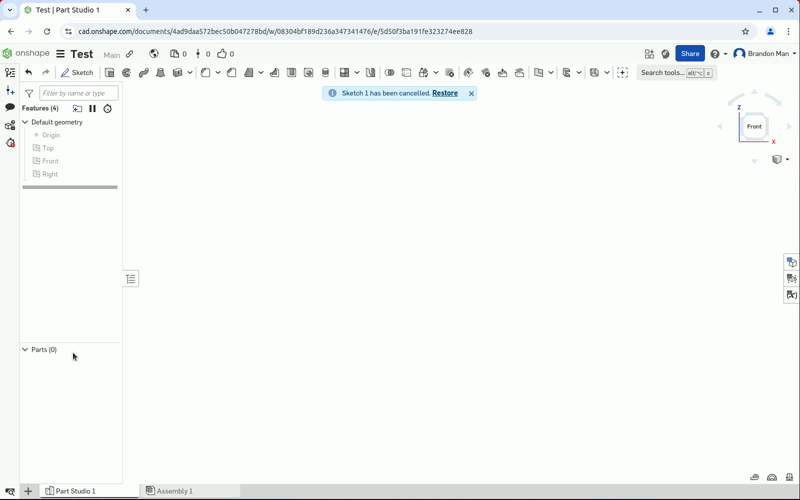
key(shift+y)
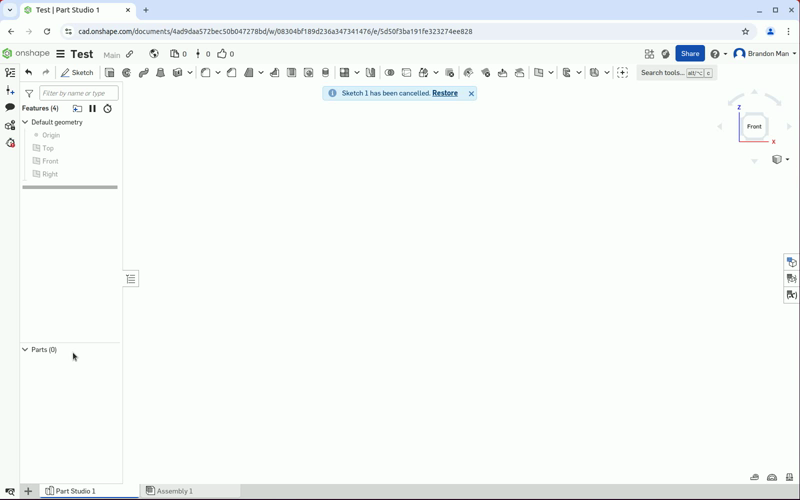
key(shift+s)
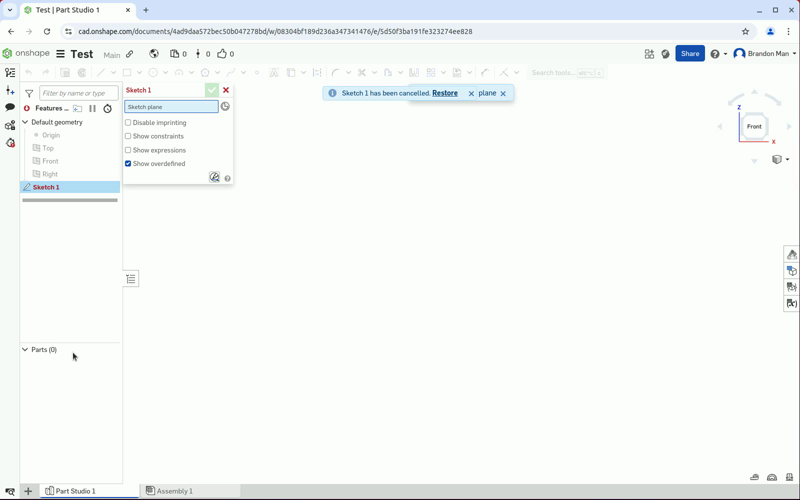
mouse_move(73, 163)
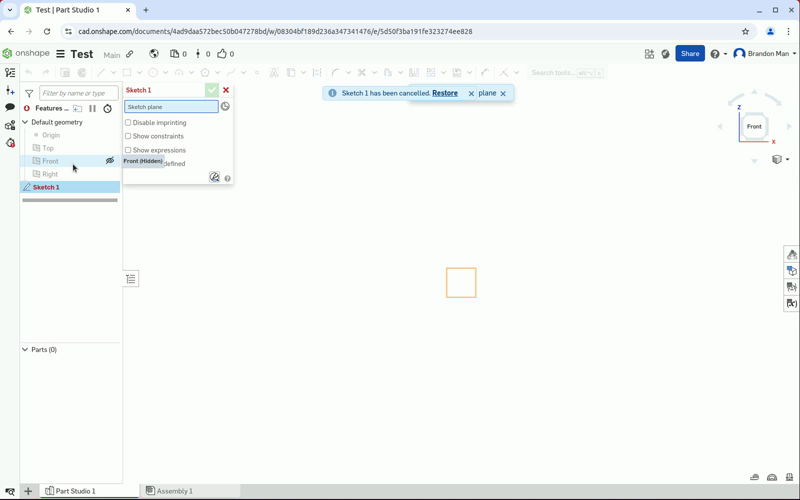
click(73, 163)
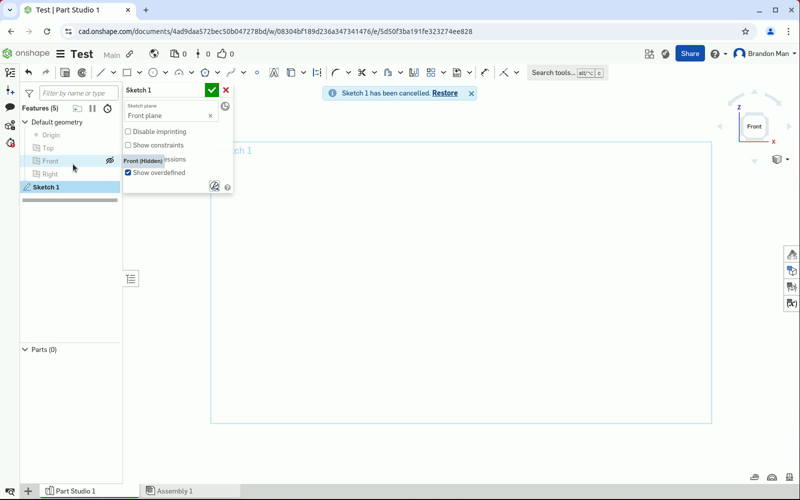
mouse_move(73, 352)
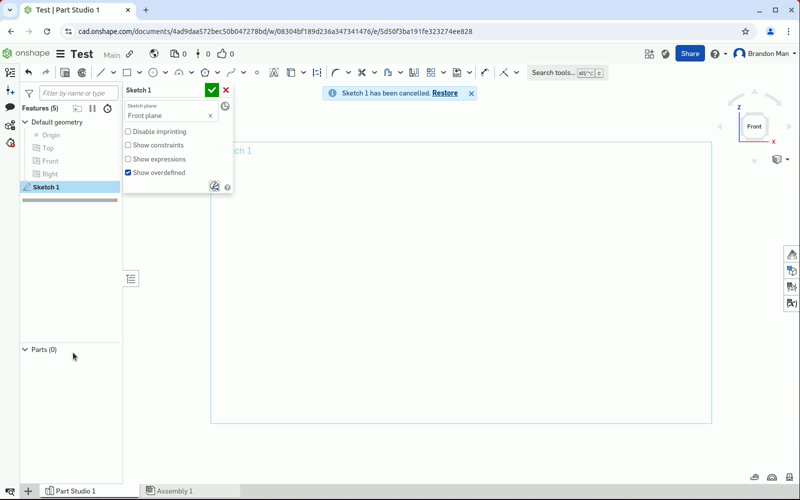
key(y)
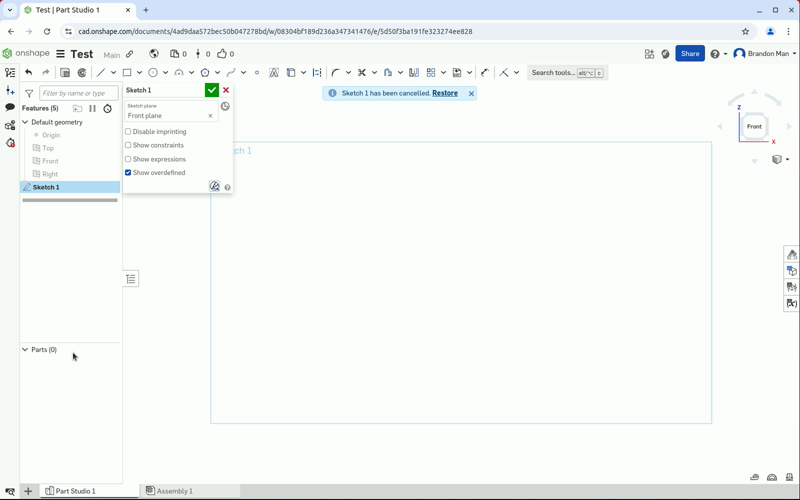
key(a)
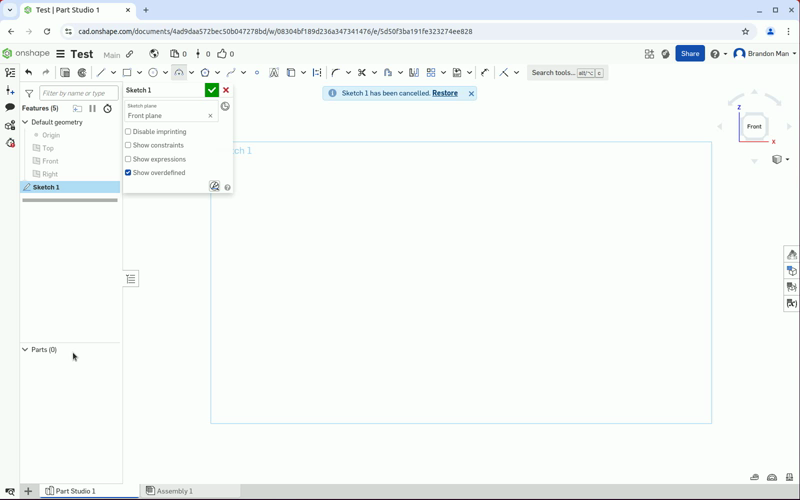
key_down(shift)
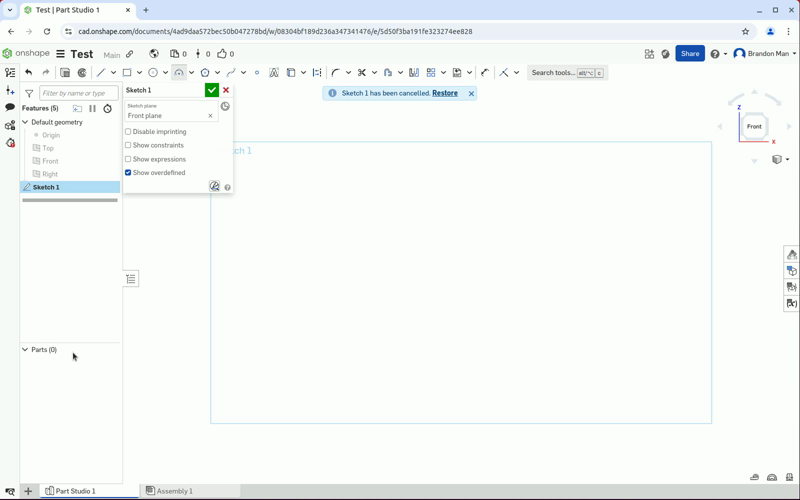
mouse_move(362, 278)
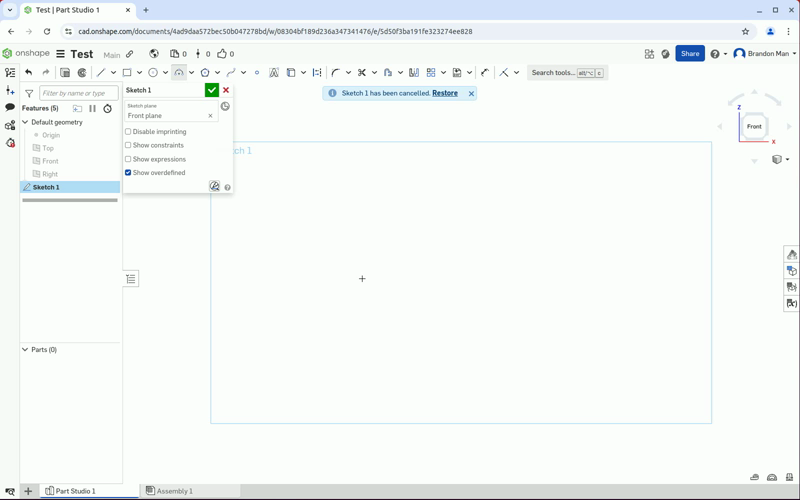
click(362, 278)
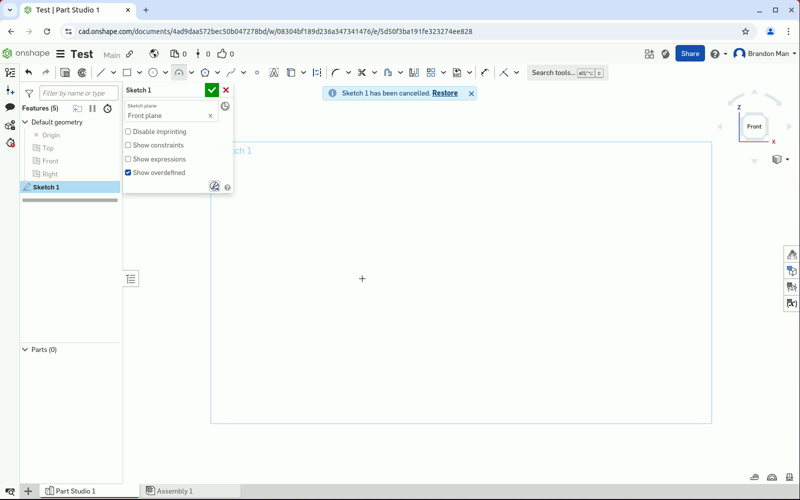
key_up(shift)
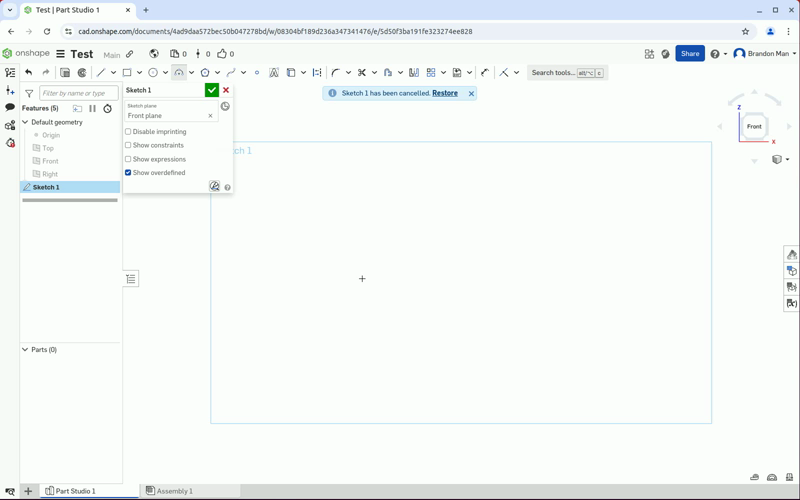
key_down(shift)
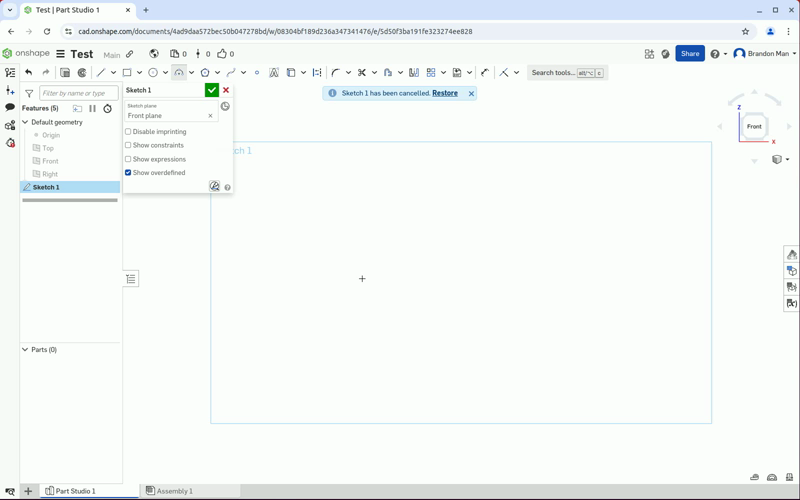
mouse_move(367, 283)
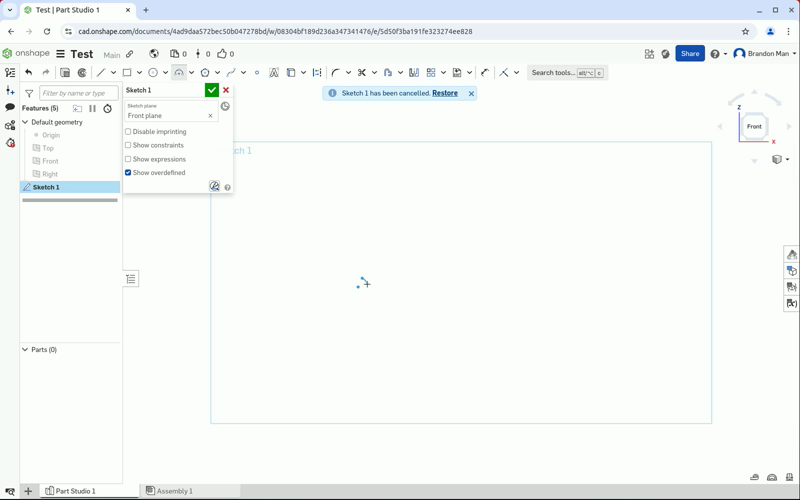
scroll(6)
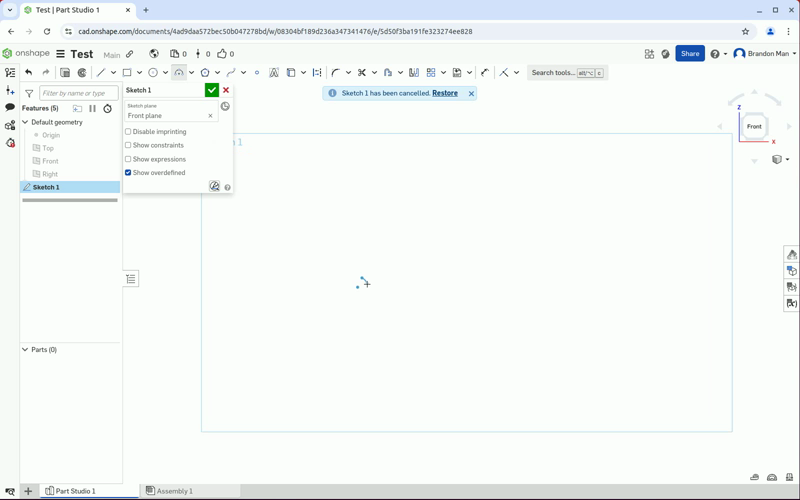
scroll(6)
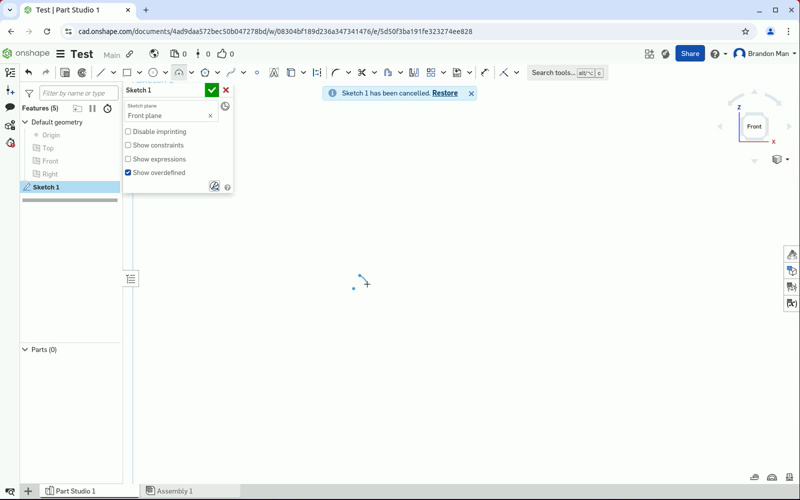
scroll(6)
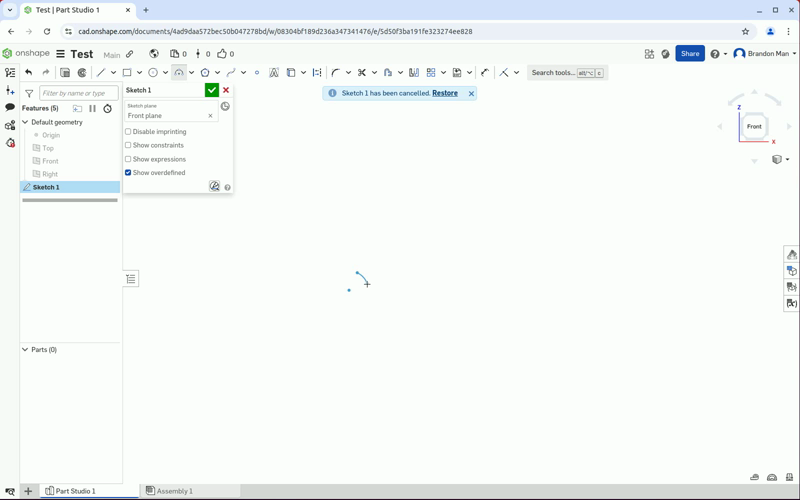
scroll(6)
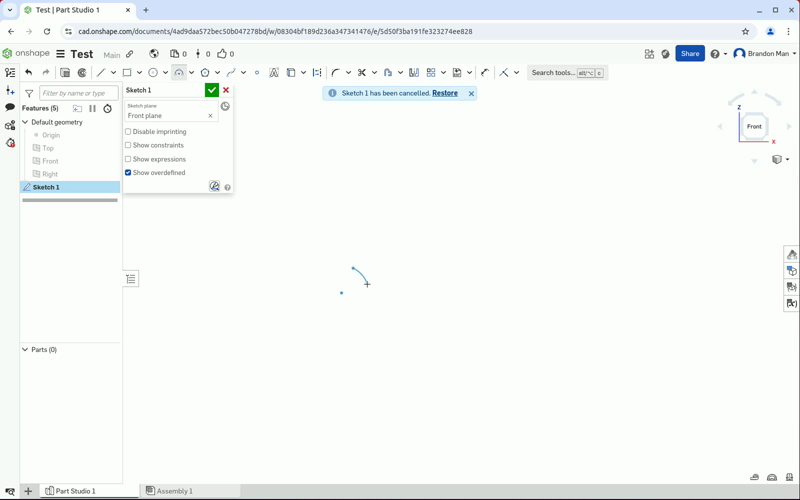
scroll(6)
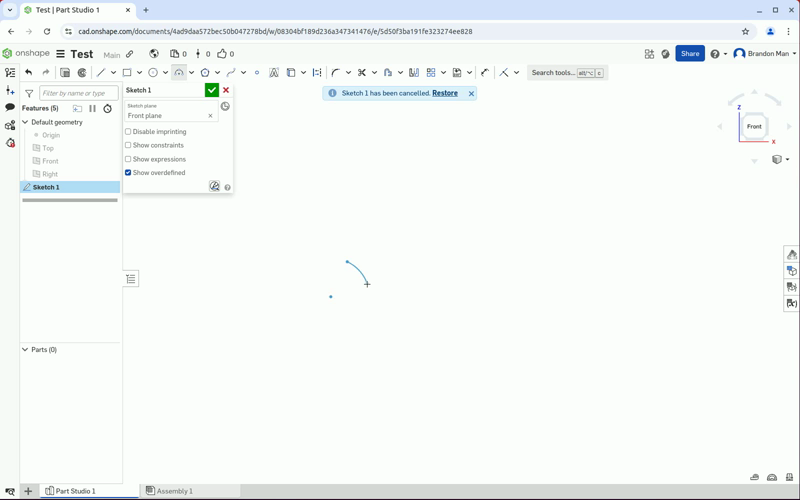
scroll(6)
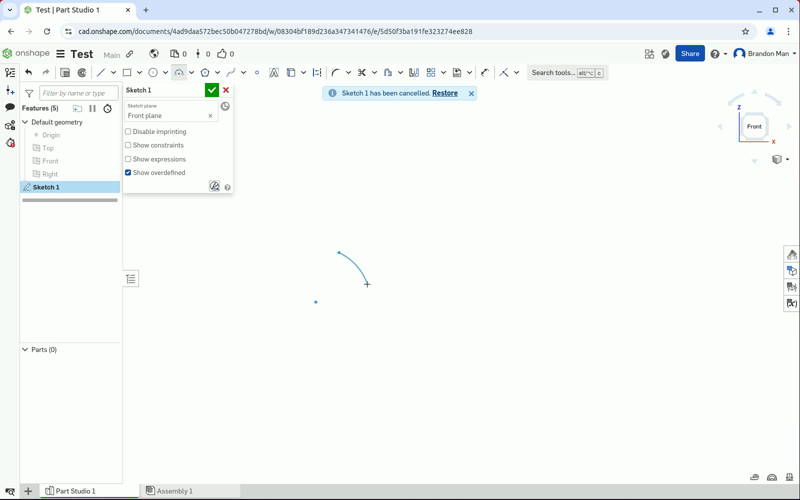
scroll(6)
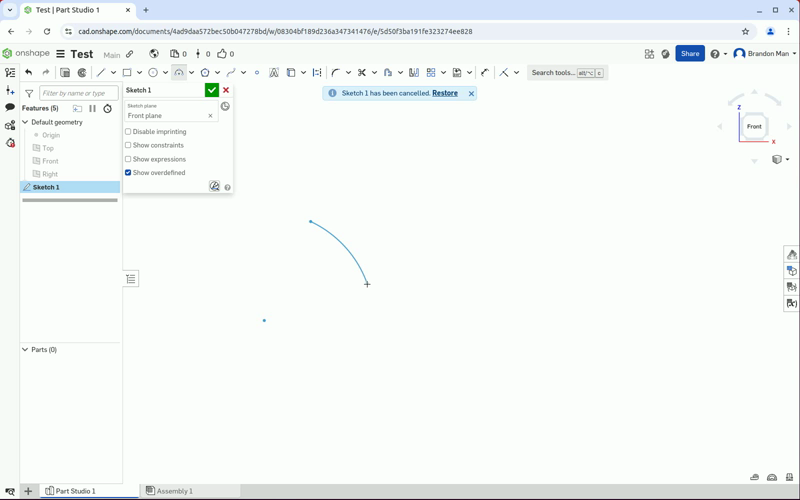
click(367, 283)
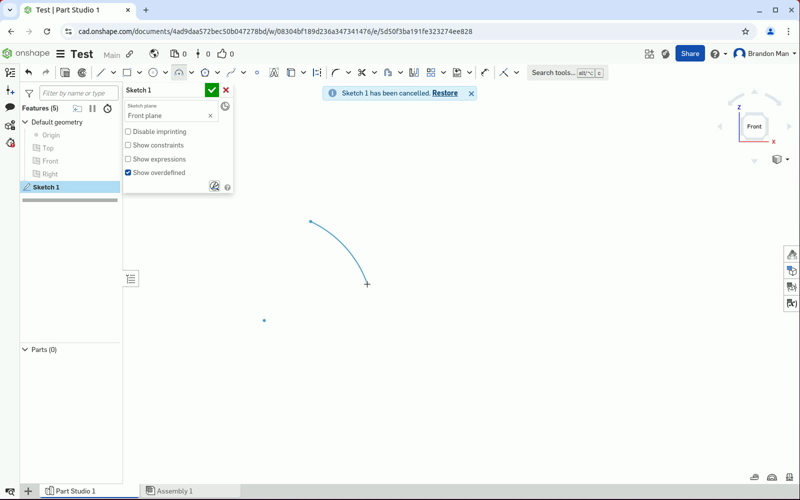
scroll(-6)
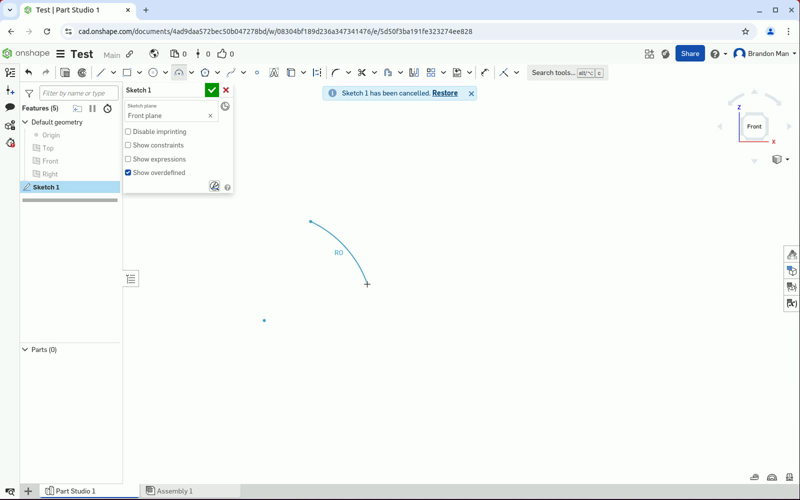
scroll(-6)
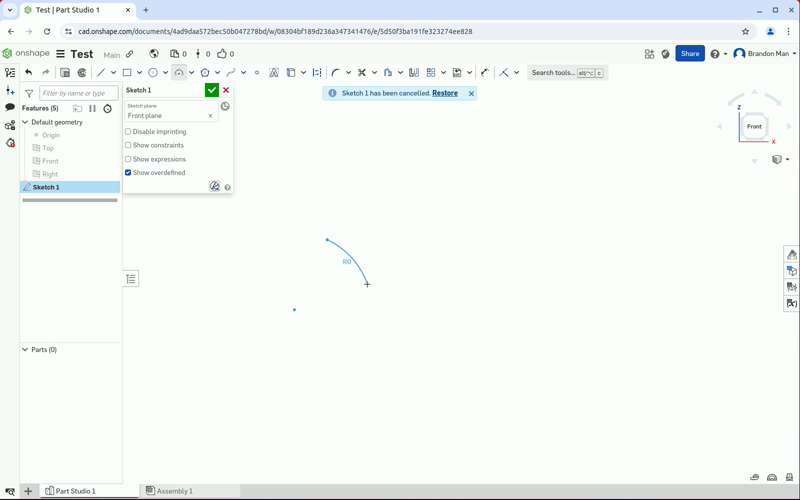
scroll(-6)
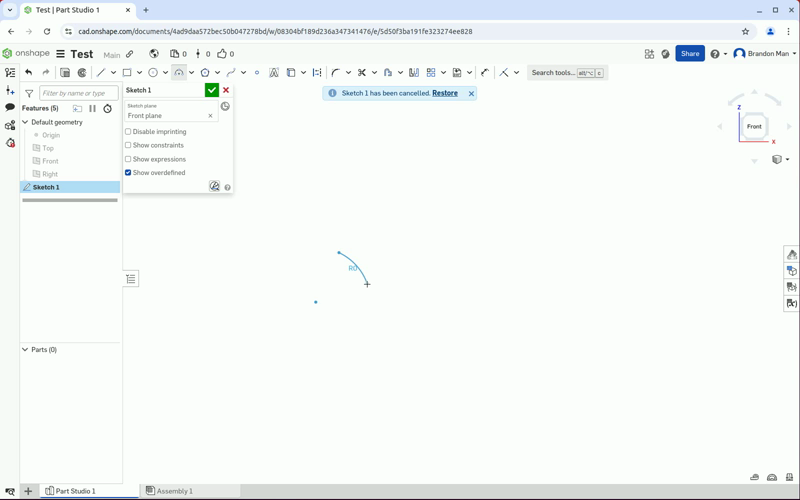
scroll(-6)
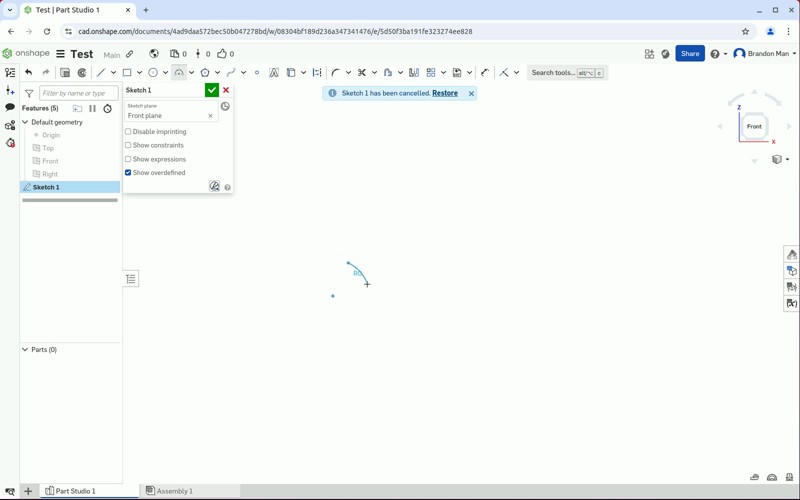
scroll(-6)
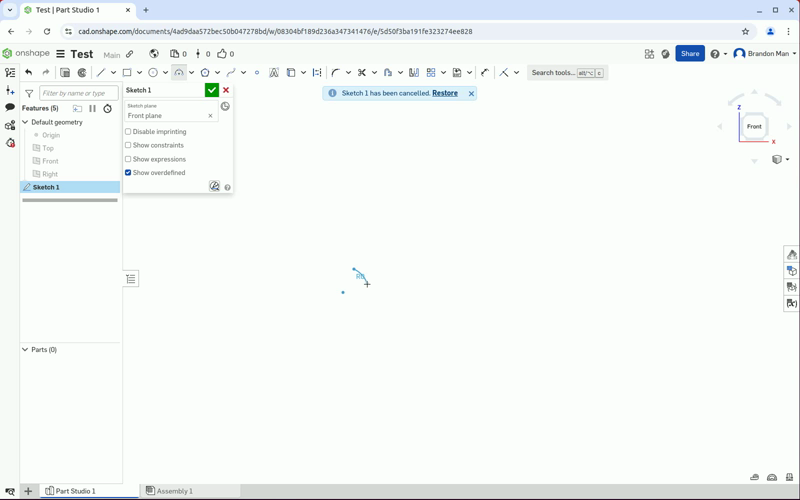
scroll(-6)
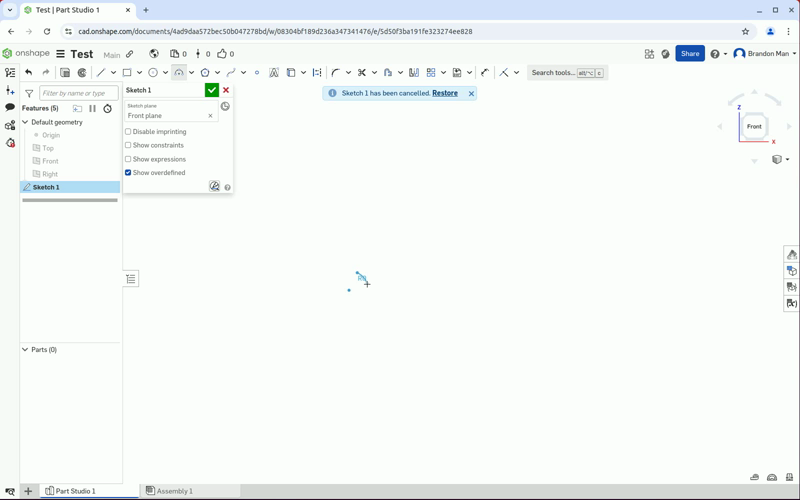
scroll(-6)
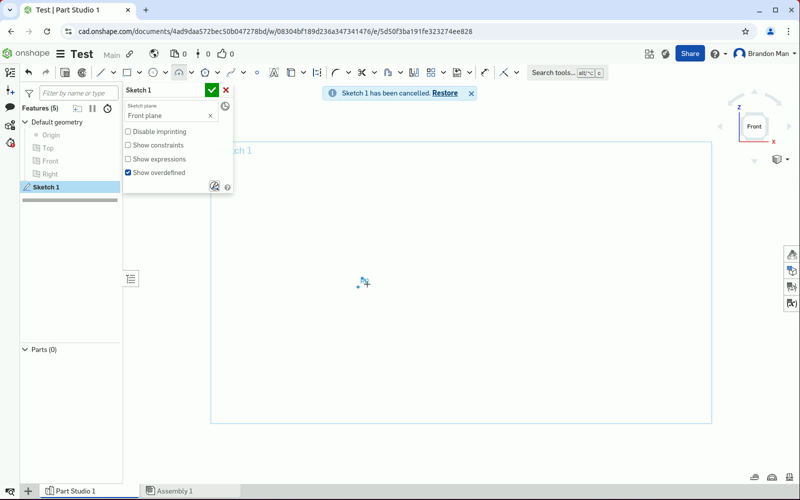
mouse_move(365, 279)
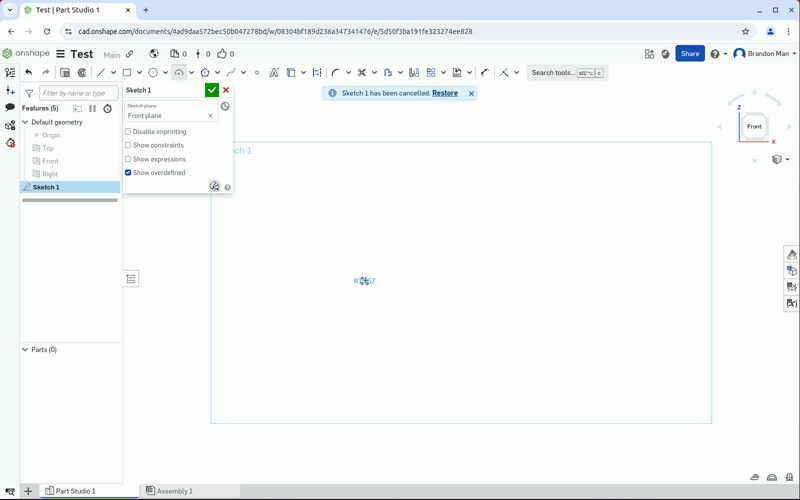
scroll(6)
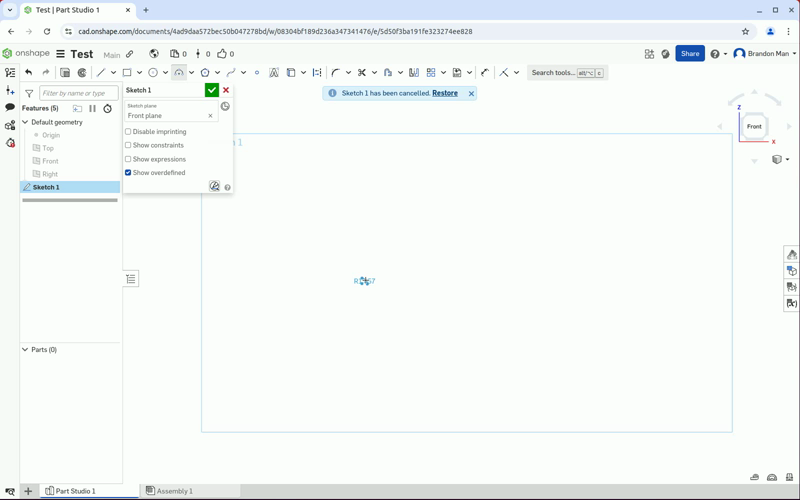
scroll(6)
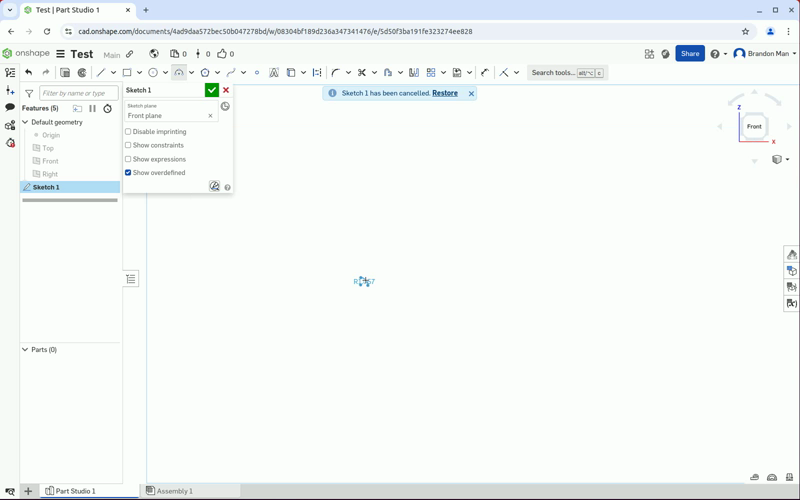
scroll(6)
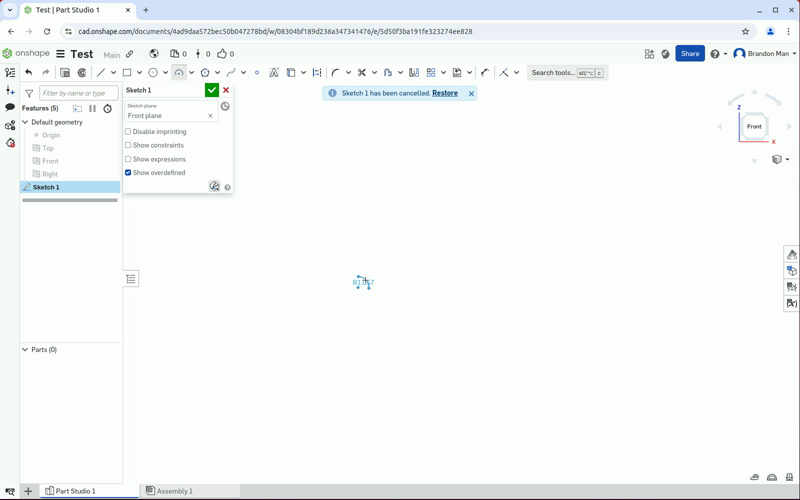
scroll(6)
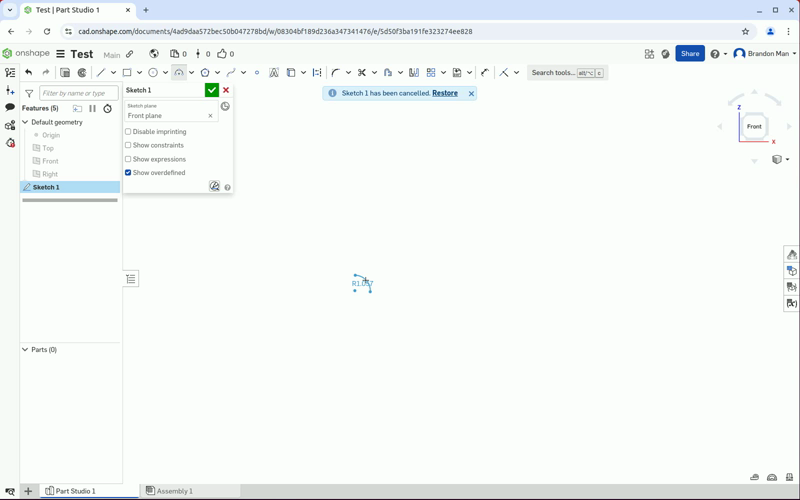
scroll(6)
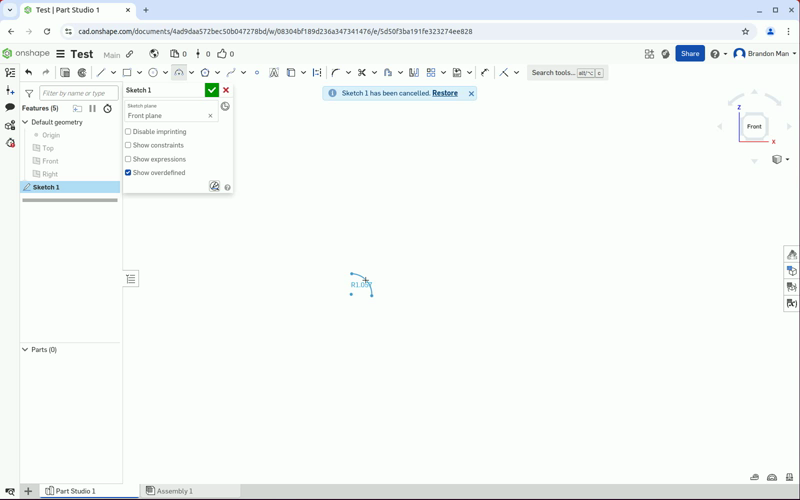
scroll(6)
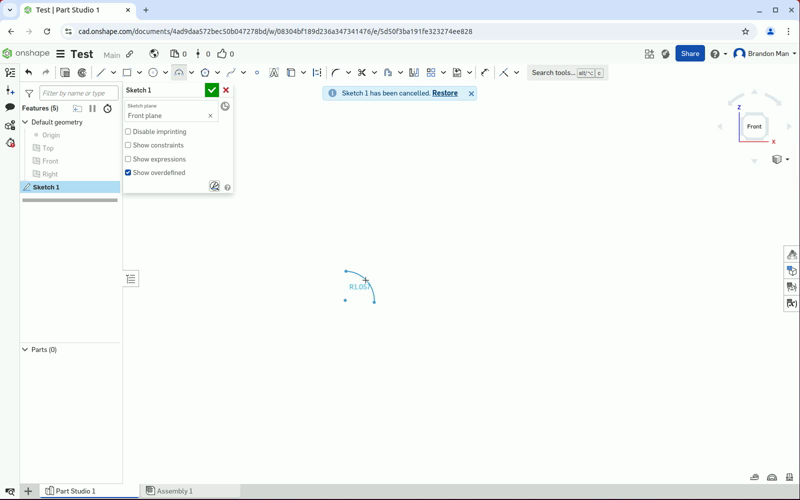
scroll(6)
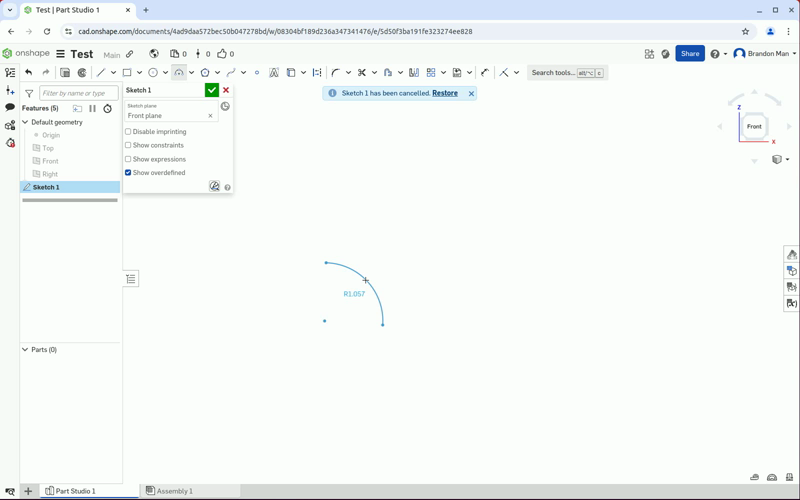
click(365, 279)
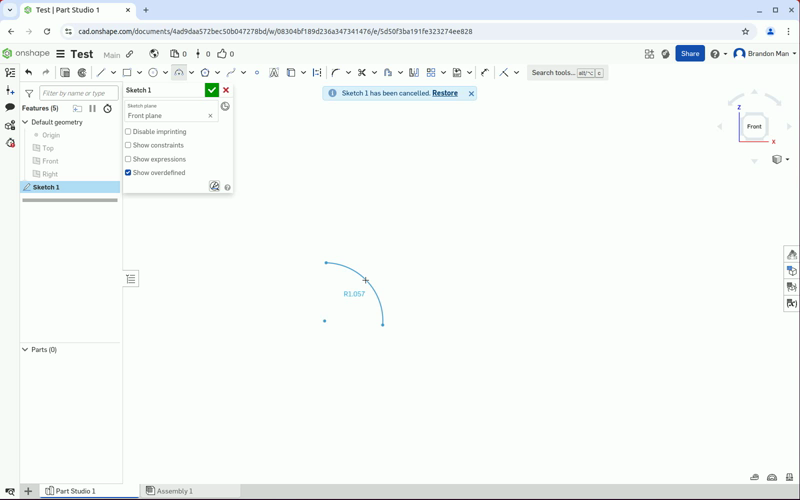
scroll(-6)
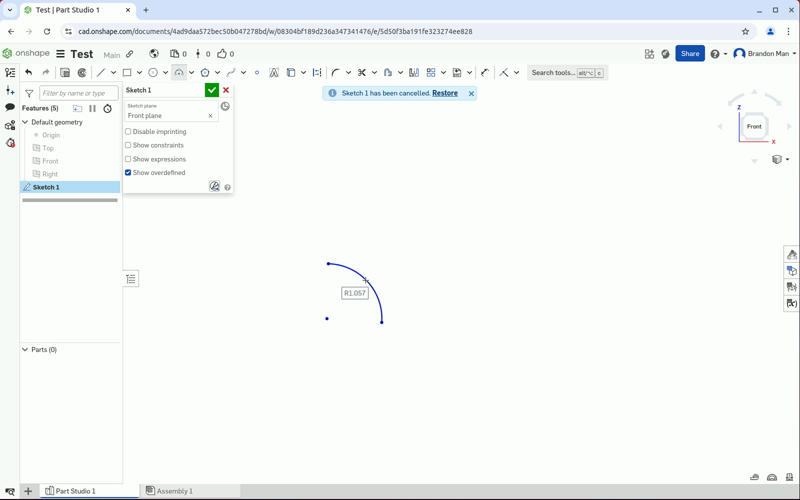
scroll(-6)
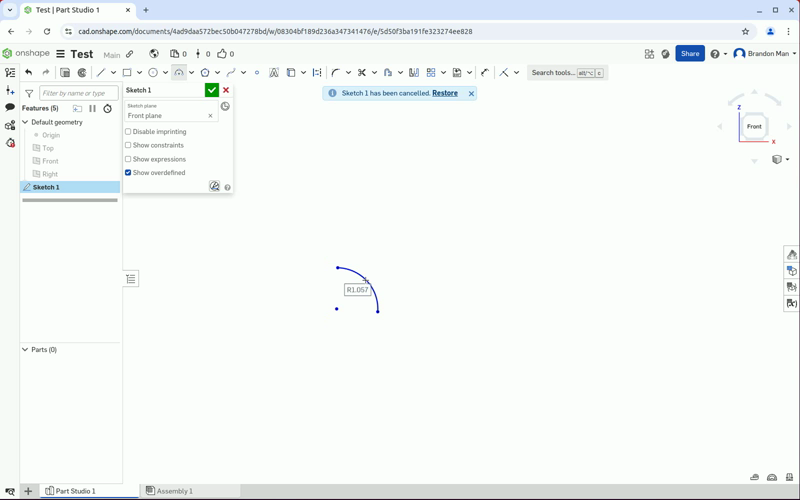
scroll(-6)
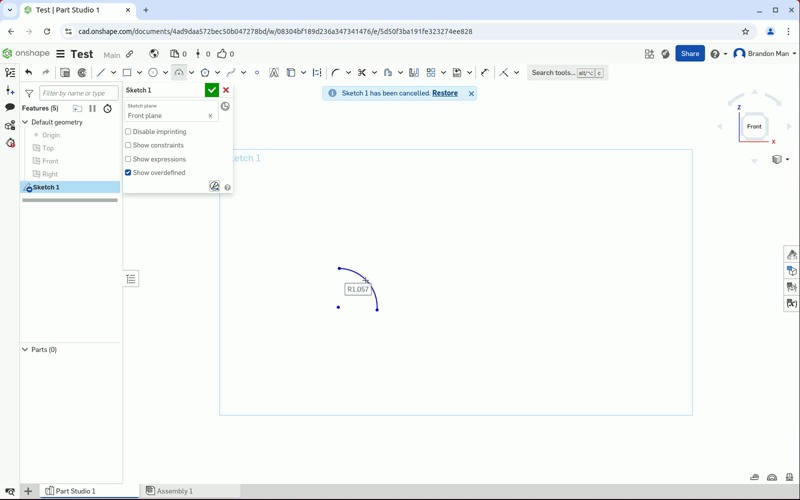
scroll(-6)
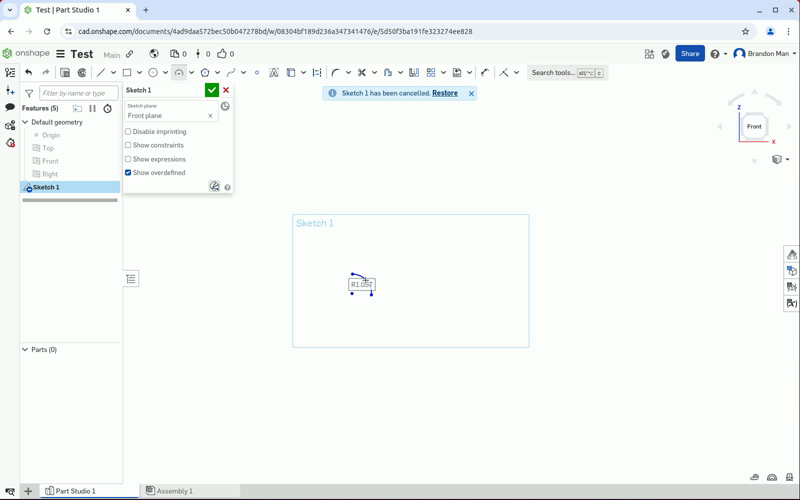
scroll(-6)
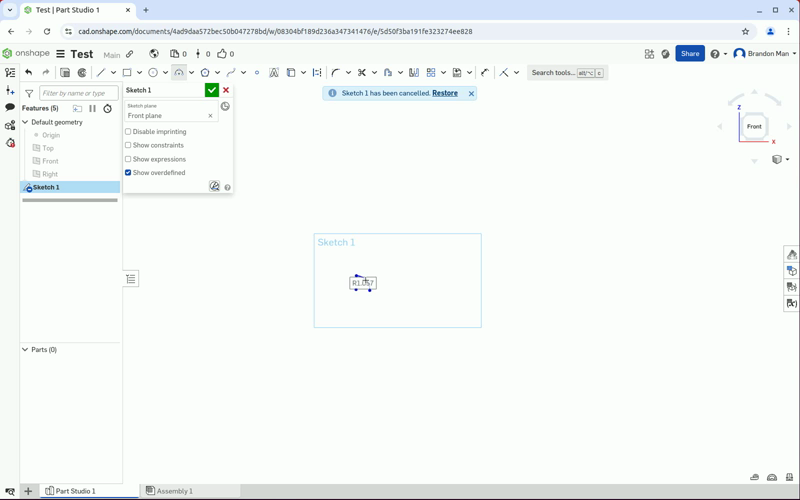
scroll(-6)
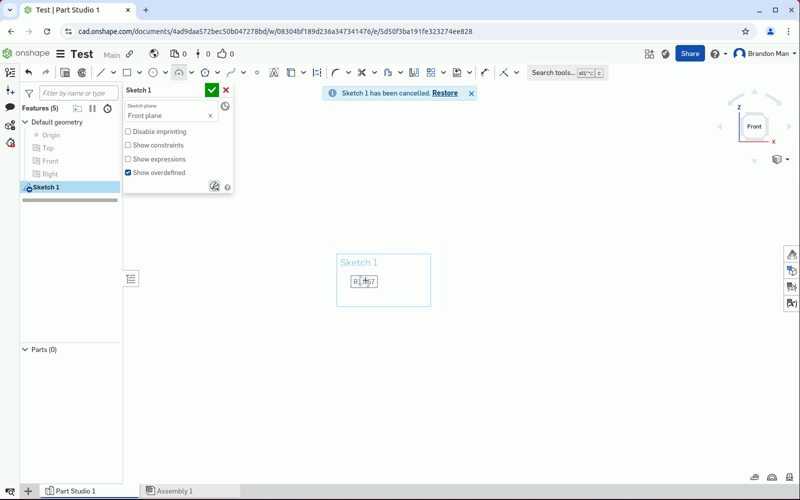
scroll(-6)
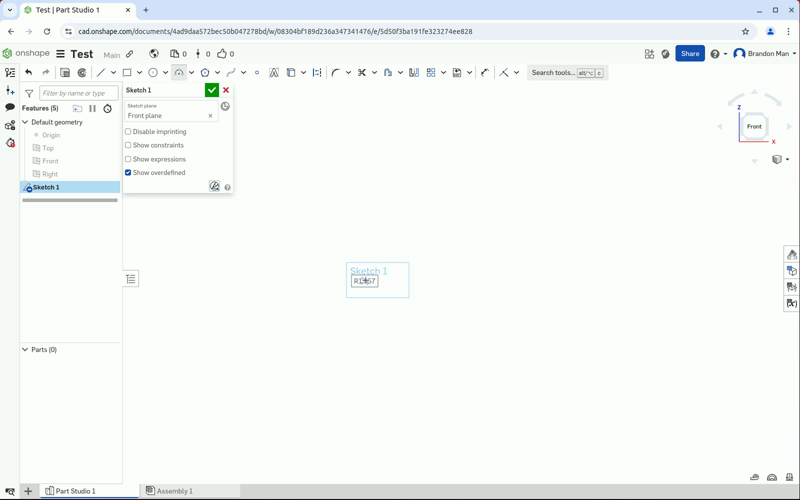
key_up(shift)
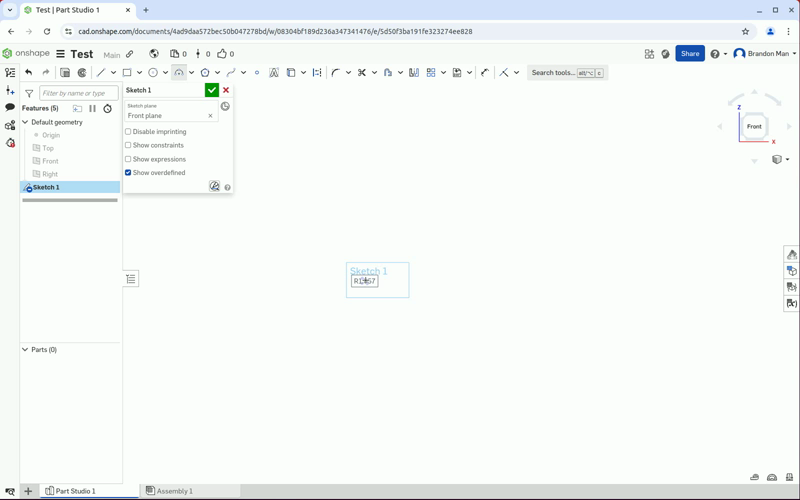
key(esc)
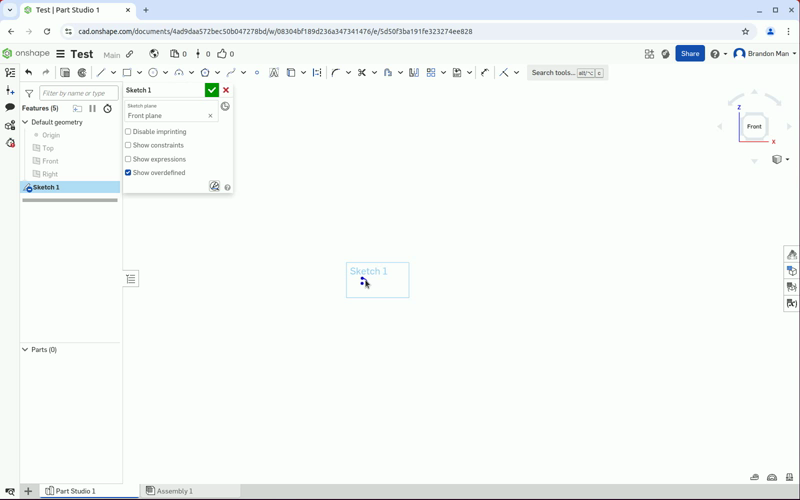
key(l)
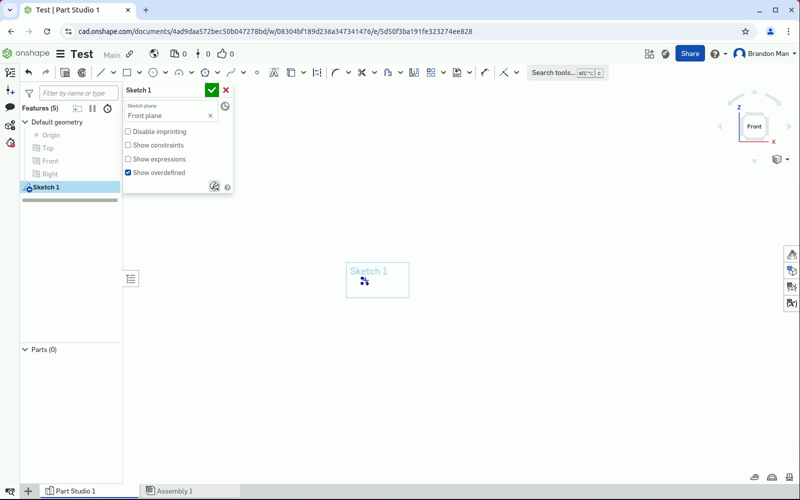
mouse_move(367, 283)
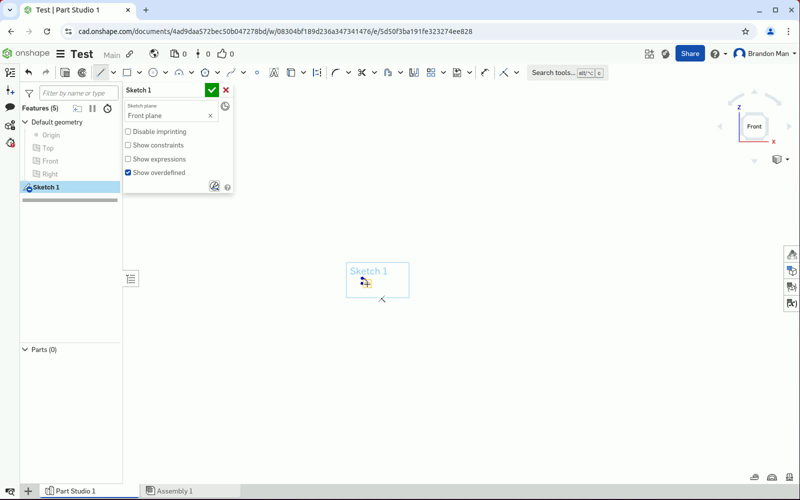
scroll(6)
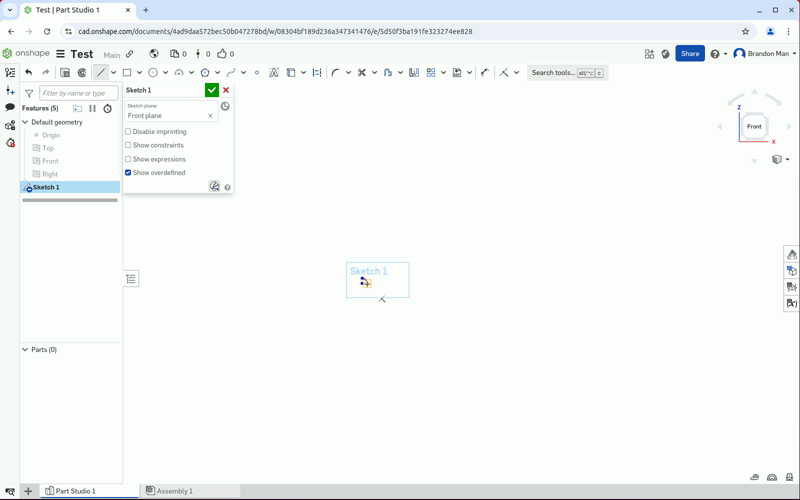
scroll(6)
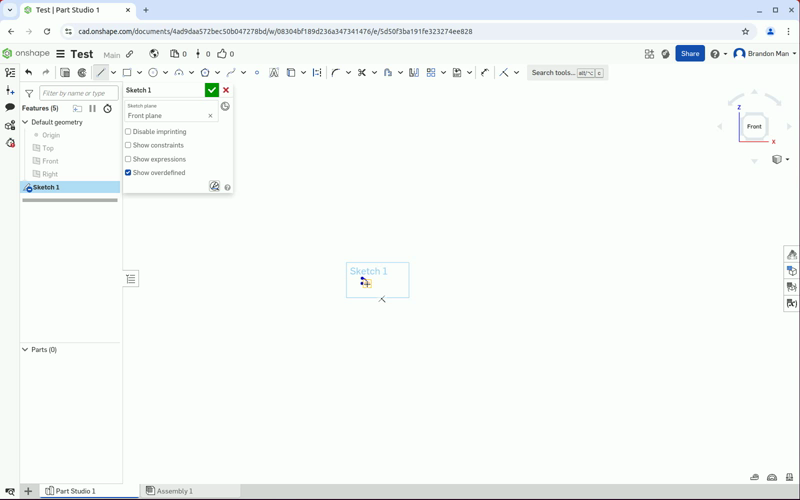
scroll(6)
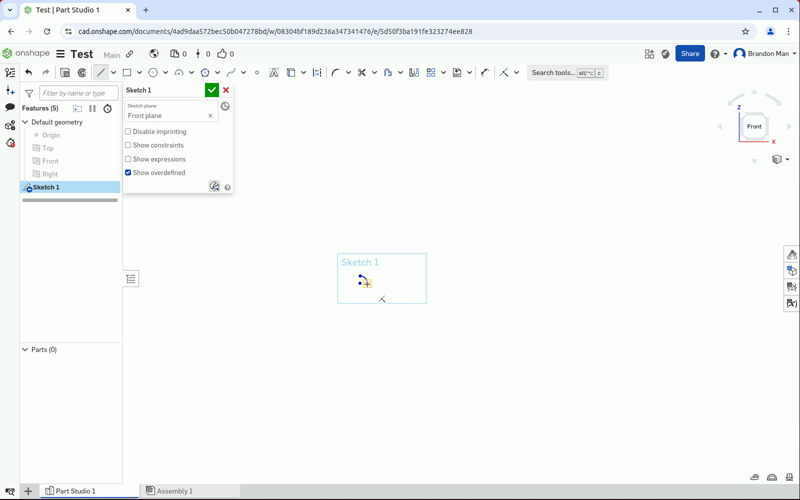
scroll(6)
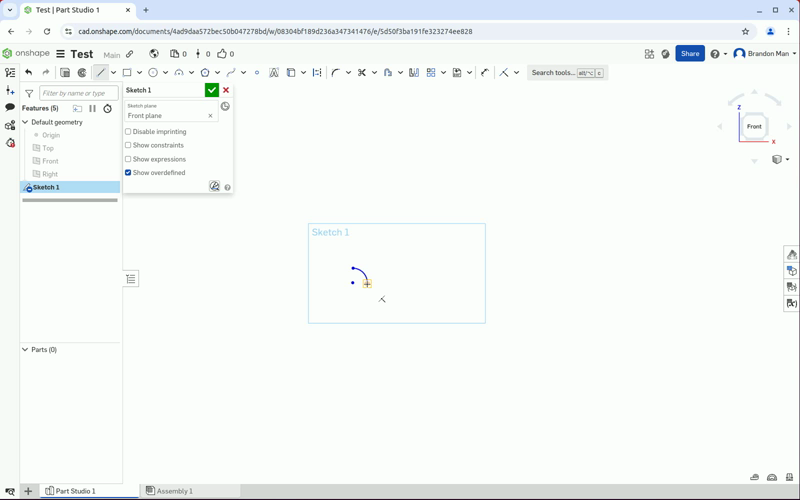
scroll(6)
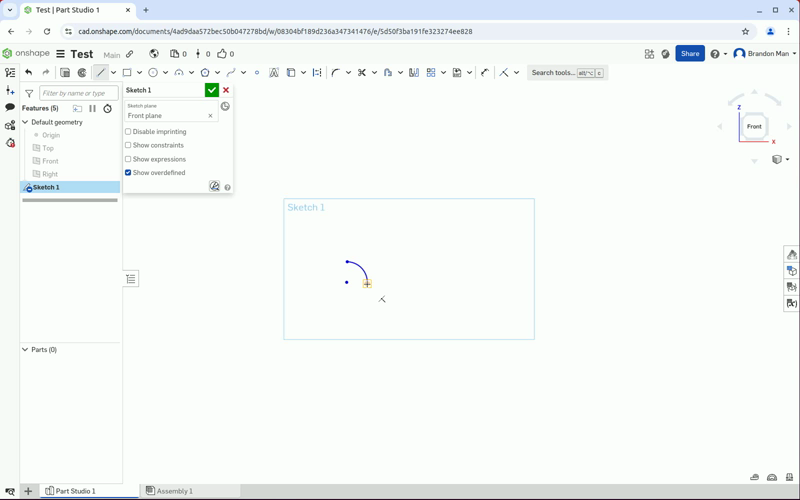
scroll(6)
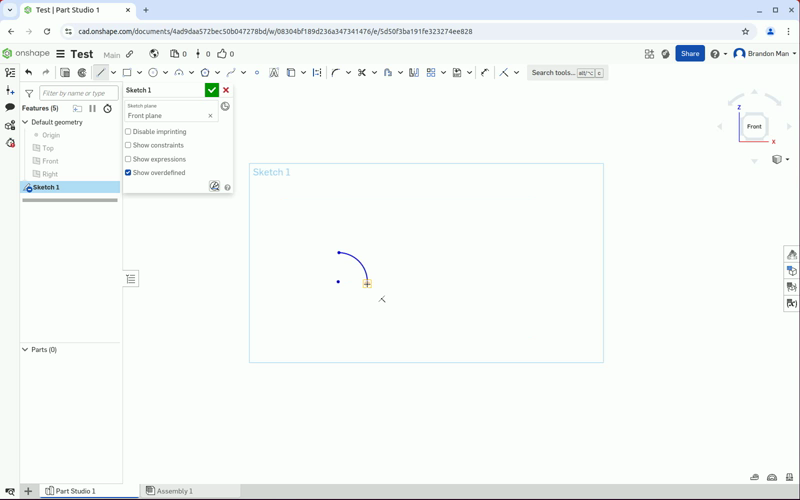
scroll(6)
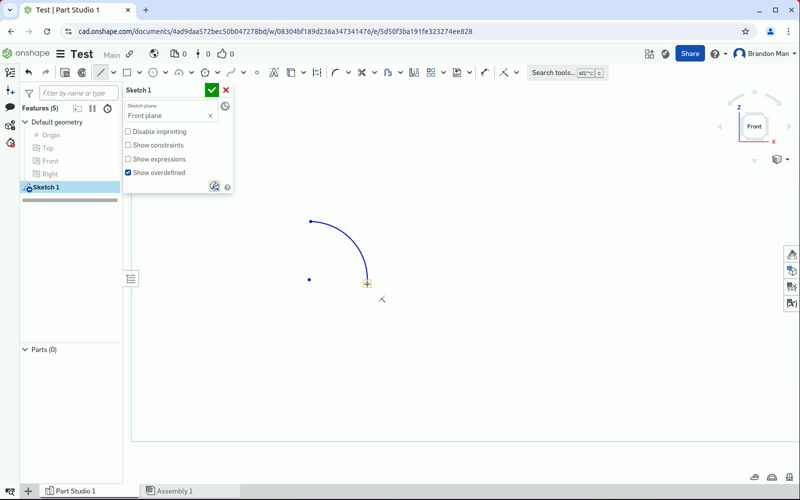
click(367, 283)
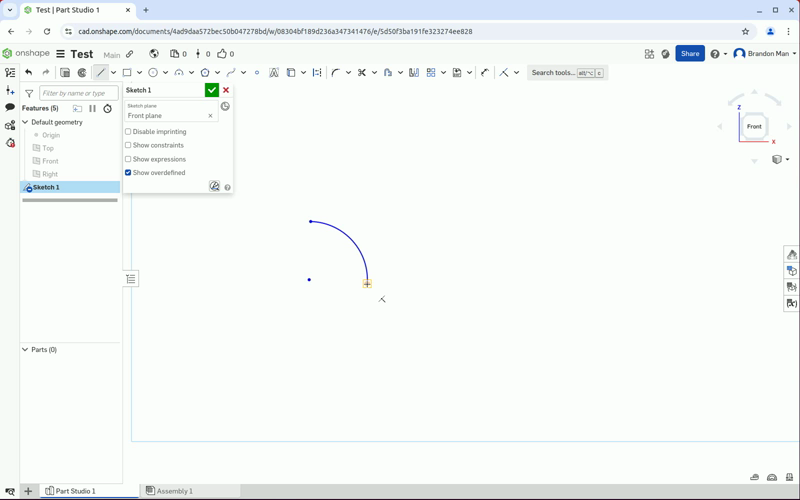
scroll(-6)
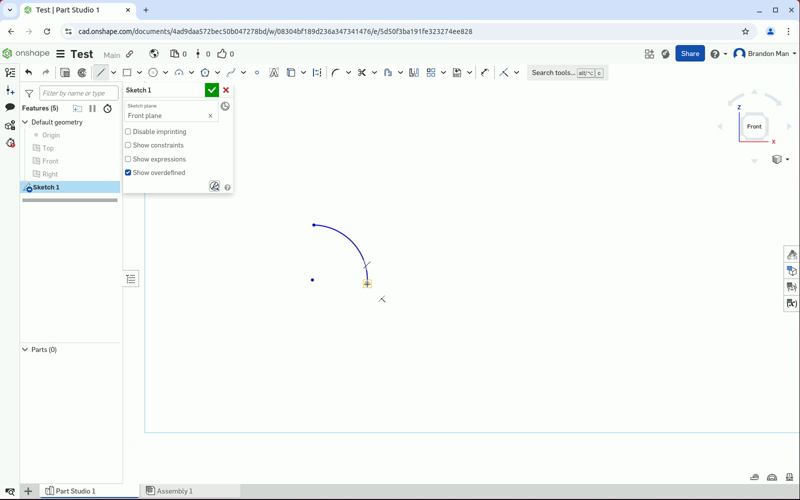
scroll(-6)
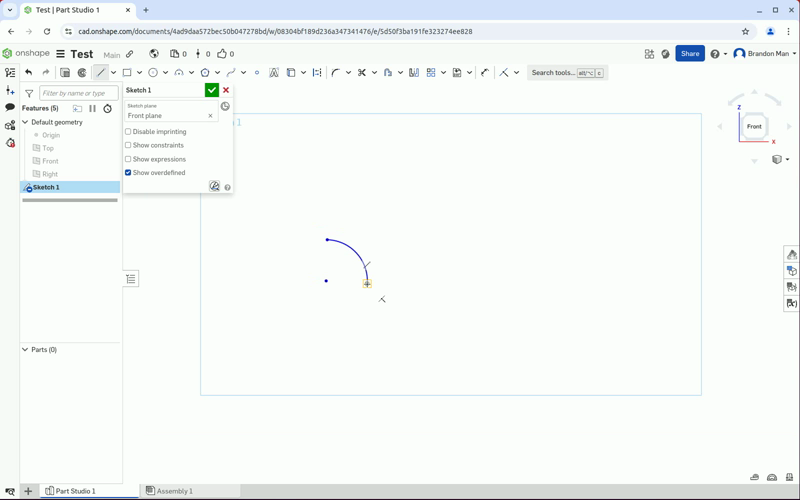
scroll(-6)
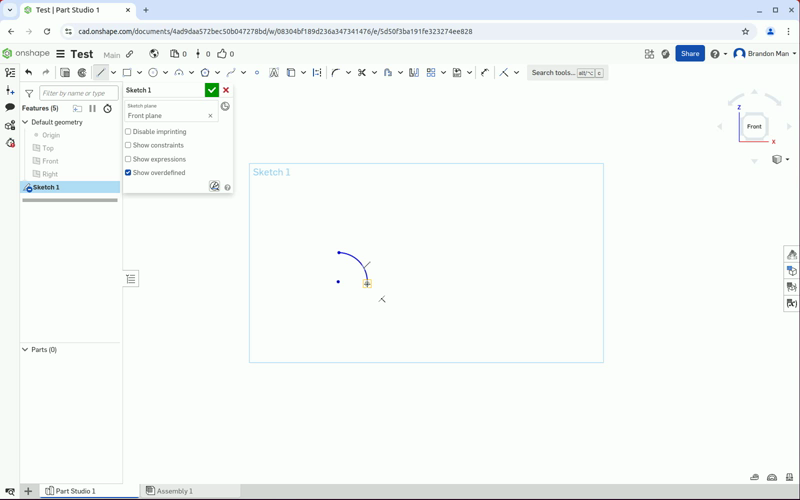
scroll(-6)
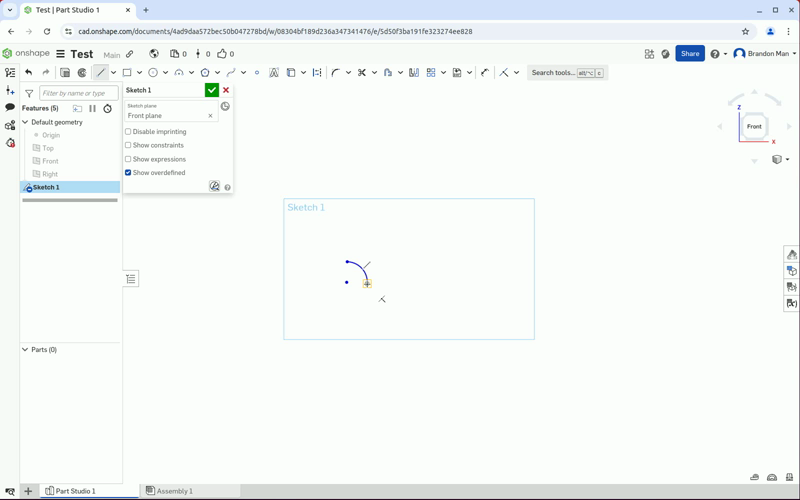
scroll(-6)
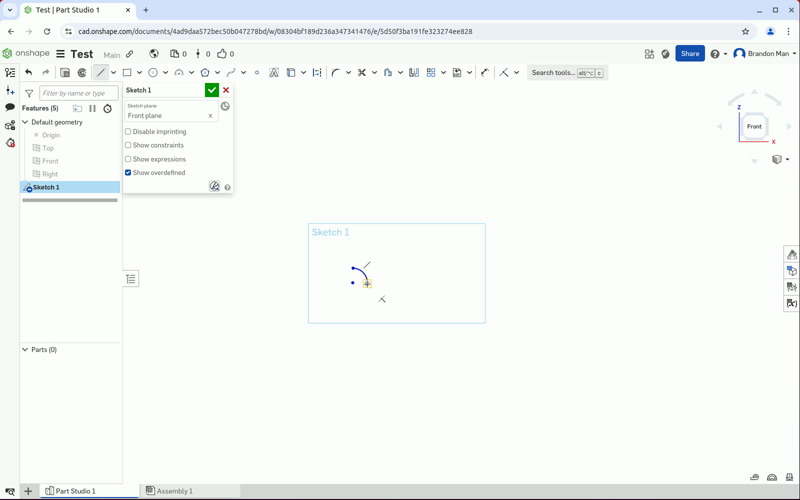
scroll(-6)
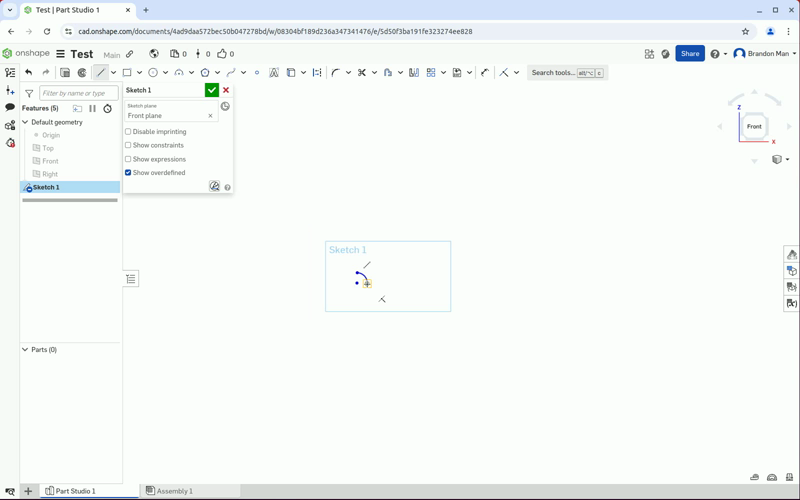
scroll(-6)
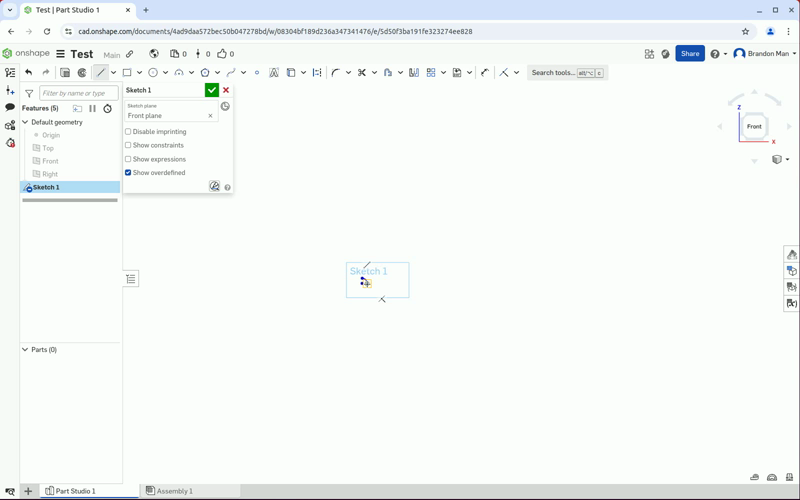
key_down(shift)
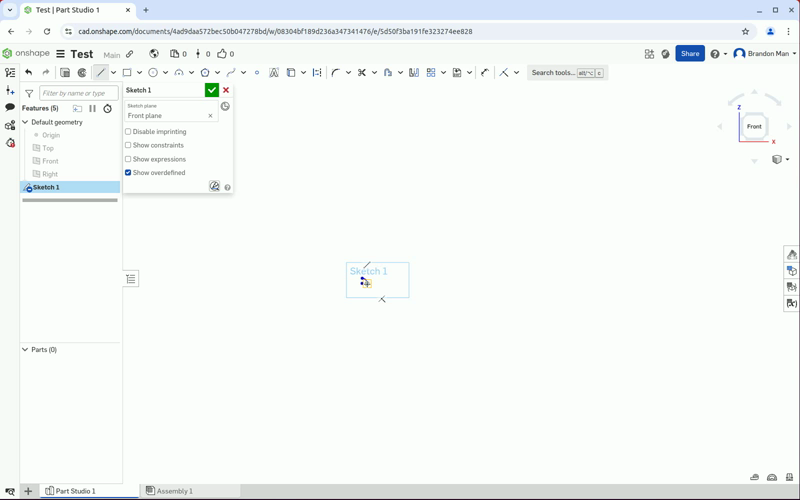
mouse_move(461, 283)
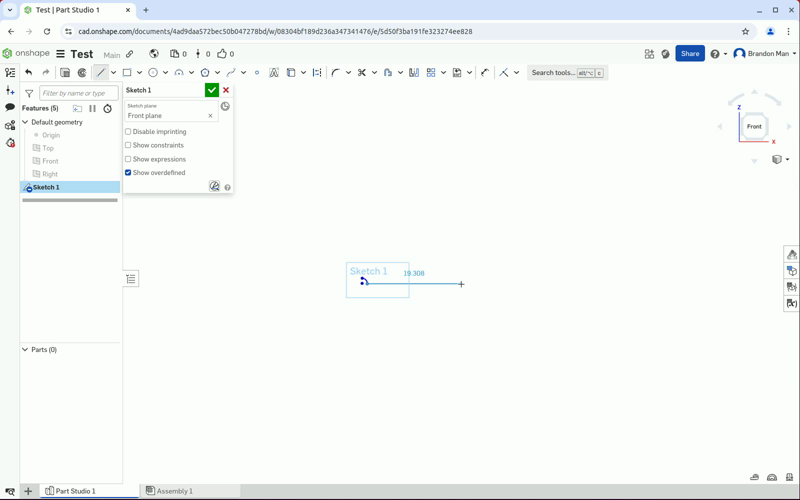
click(461, 283)
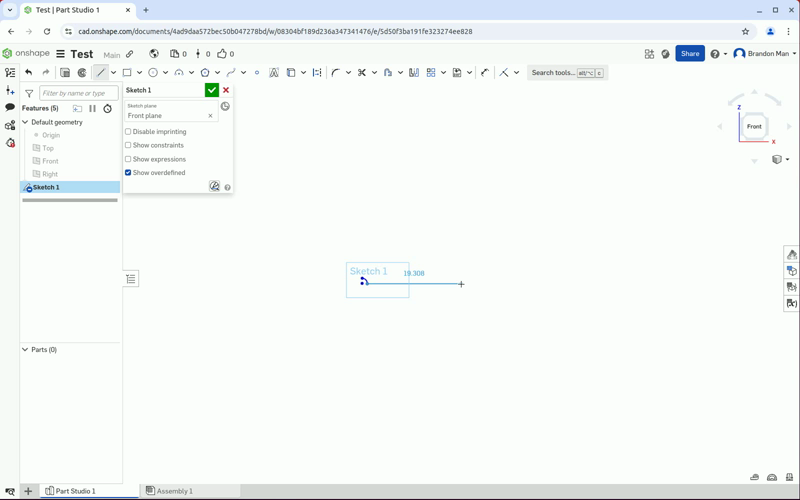
key_up(shift)
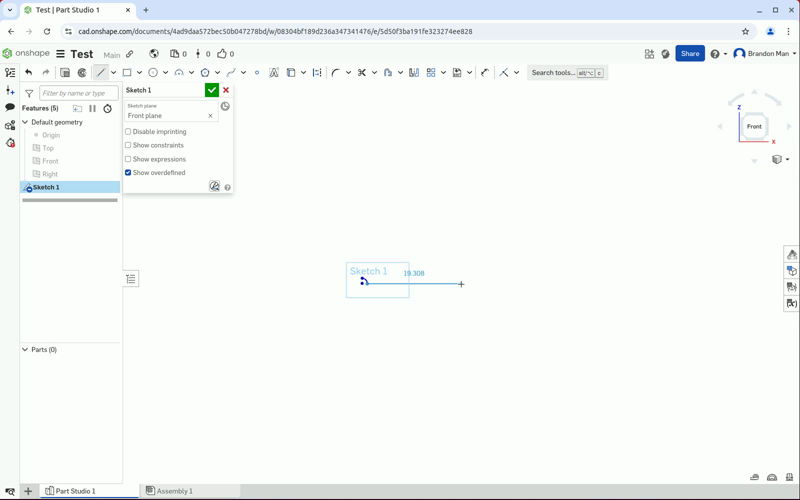
key_down(shift)
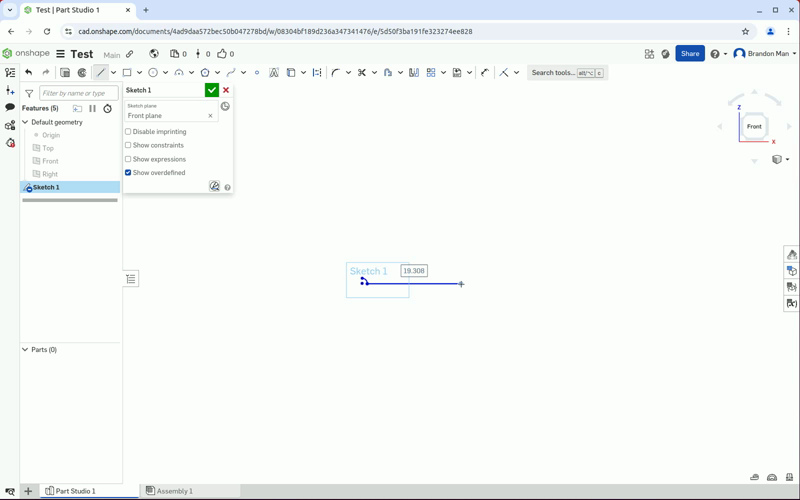
mouse_move(491, 283)
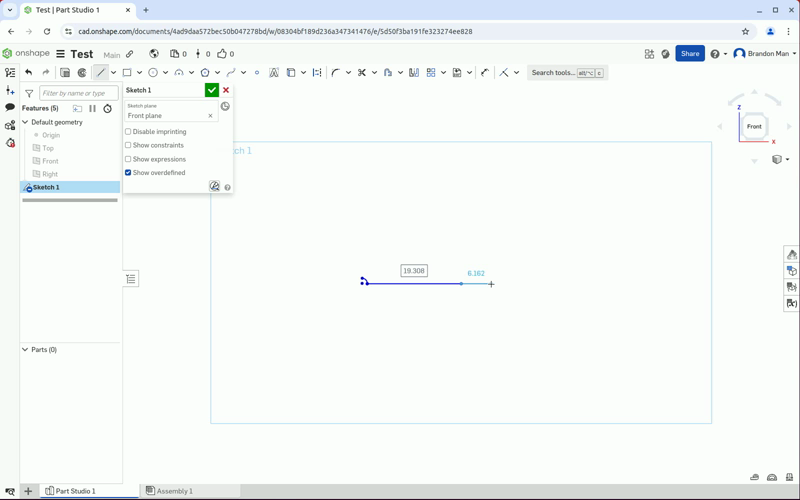
mouse_move(461, 255)
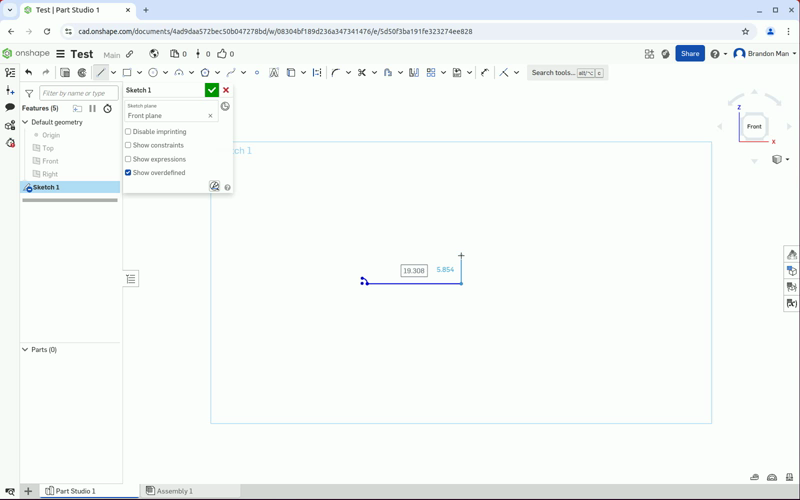
click(461, 255)
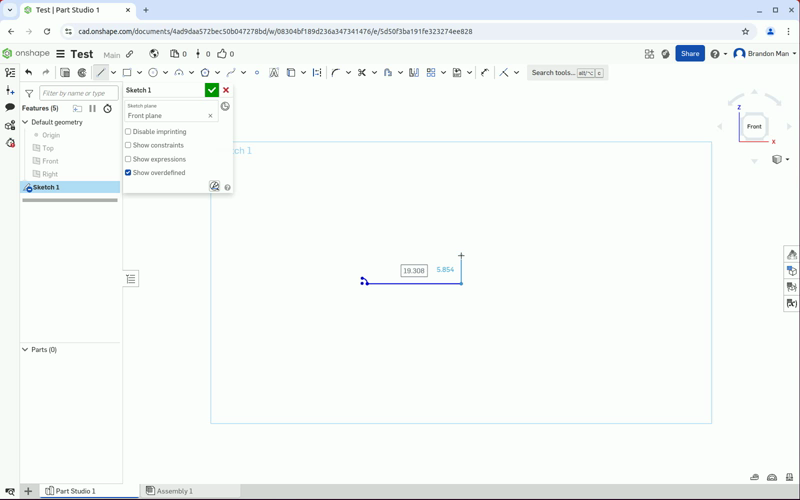
key_up(shift)
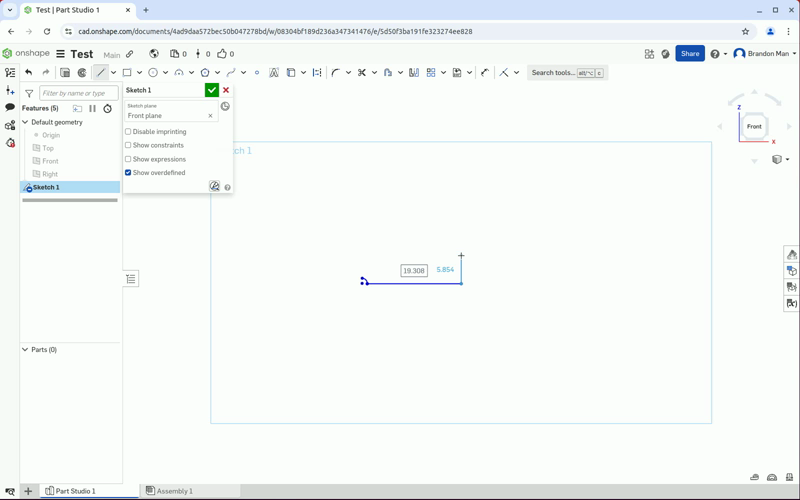
key_down(shift)
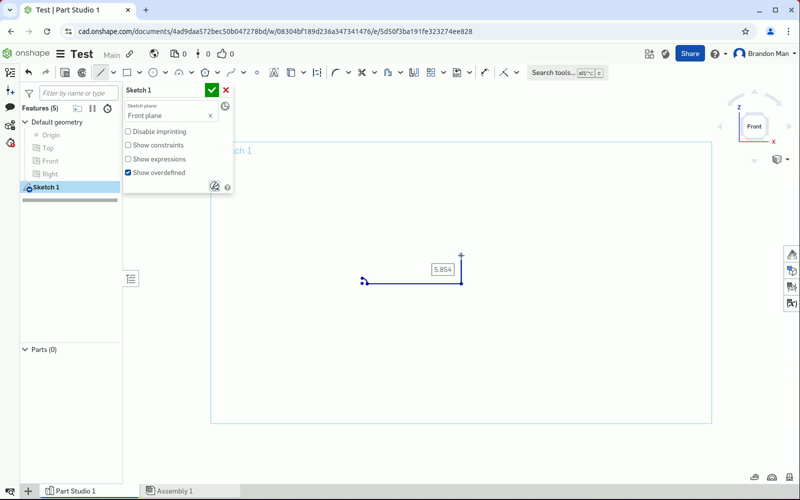
mouse_move(362, 255)
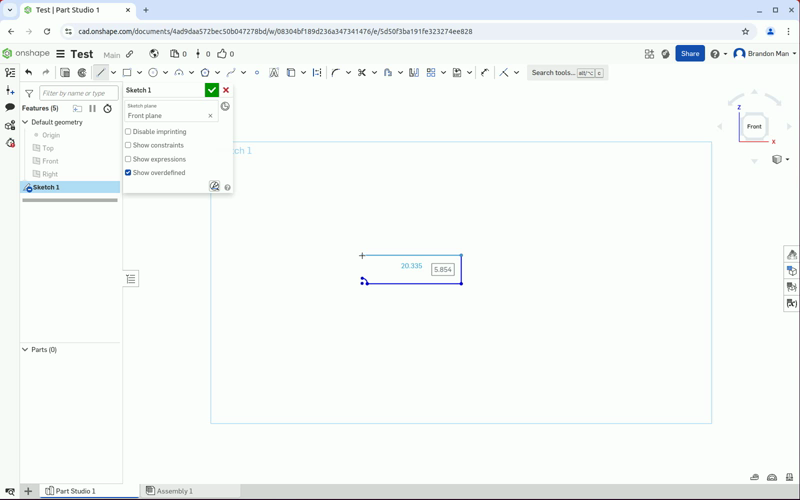
click(362, 255)
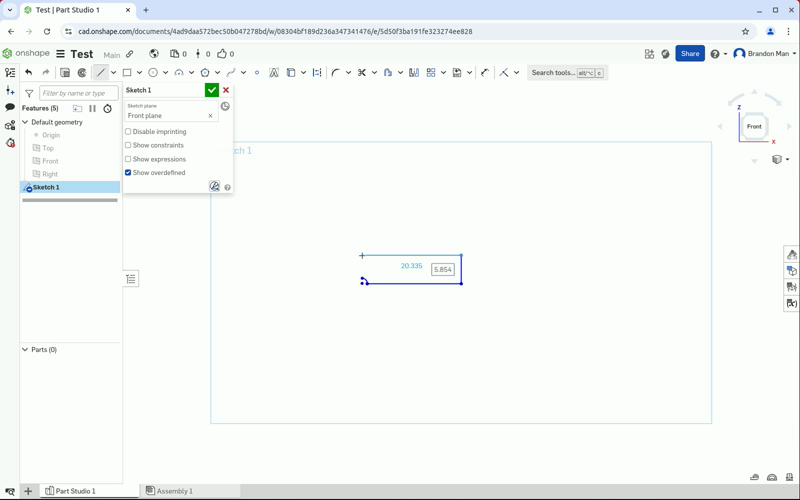
key_up(shift)
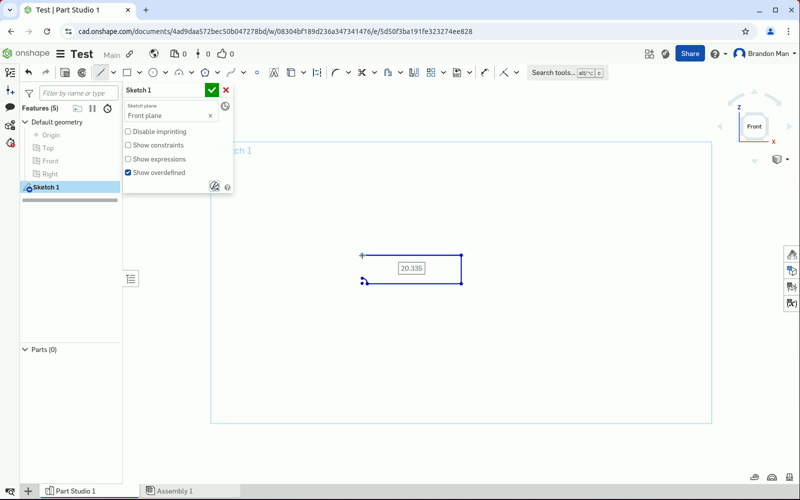
mouse_move(392, 255)
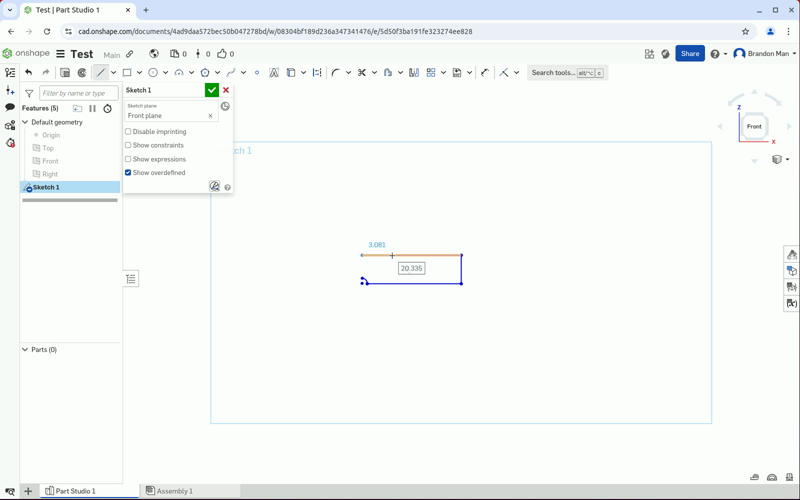
key_down(shift)
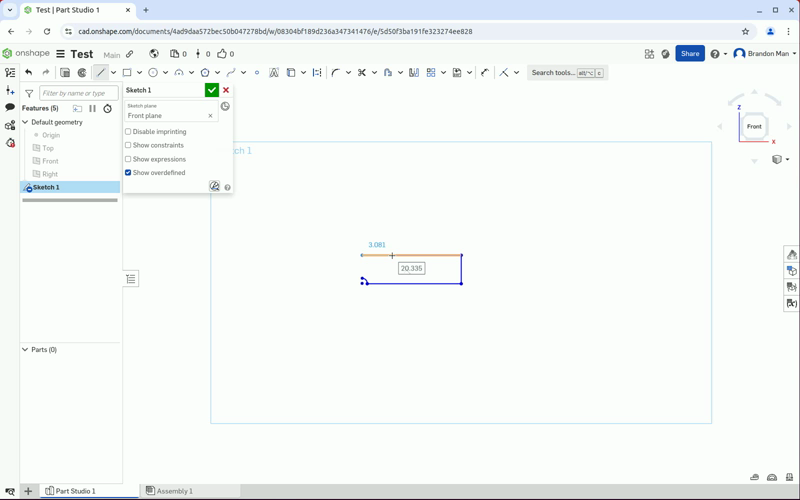
mouse_move(362, 278)
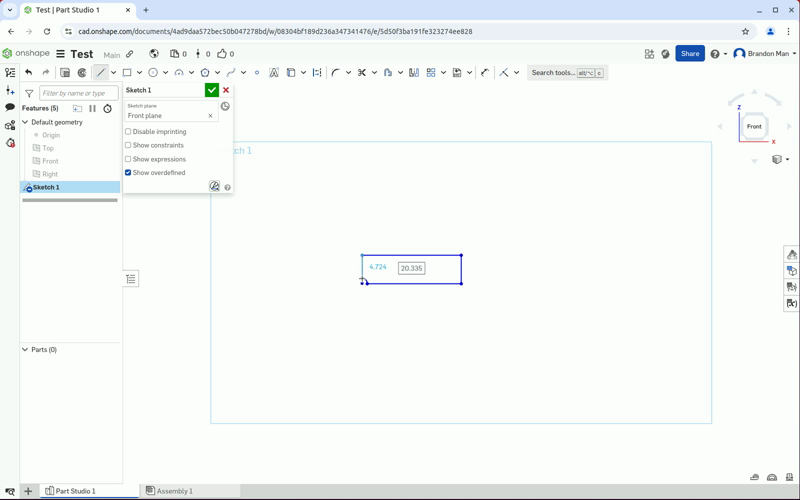
scroll(6)
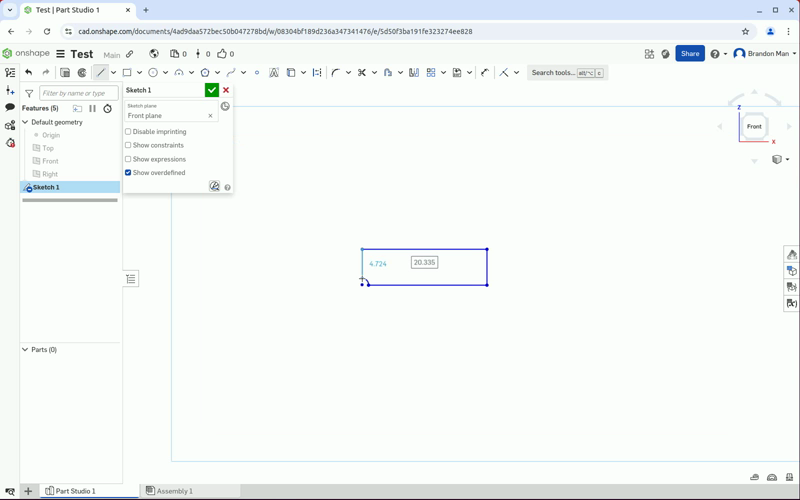
scroll(6)
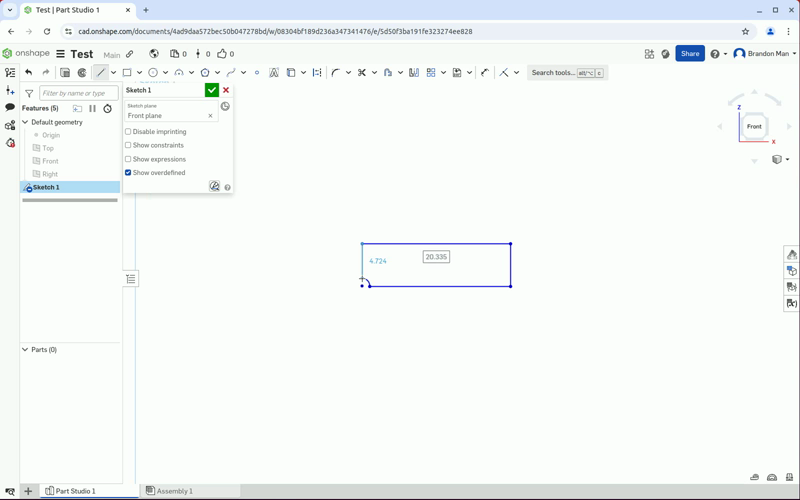
scroll(6)
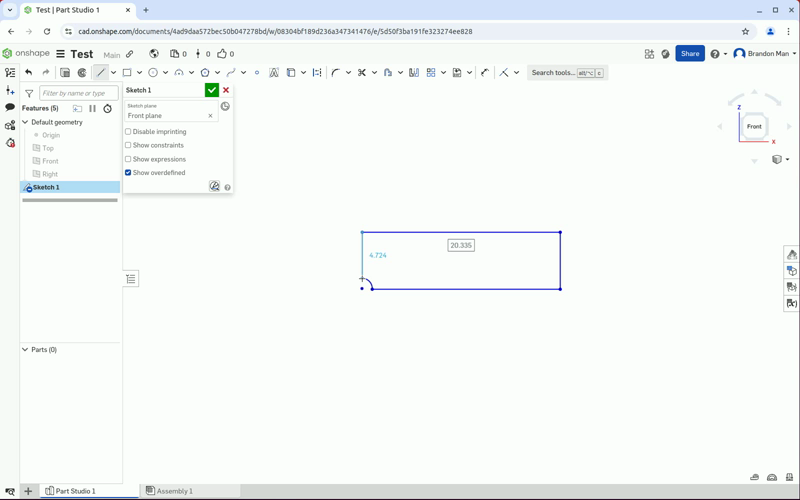
scroll(6)
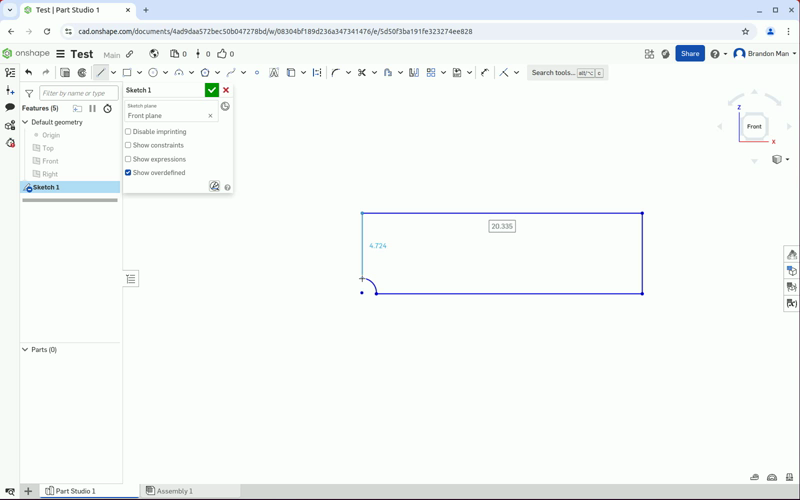
scroll(6)
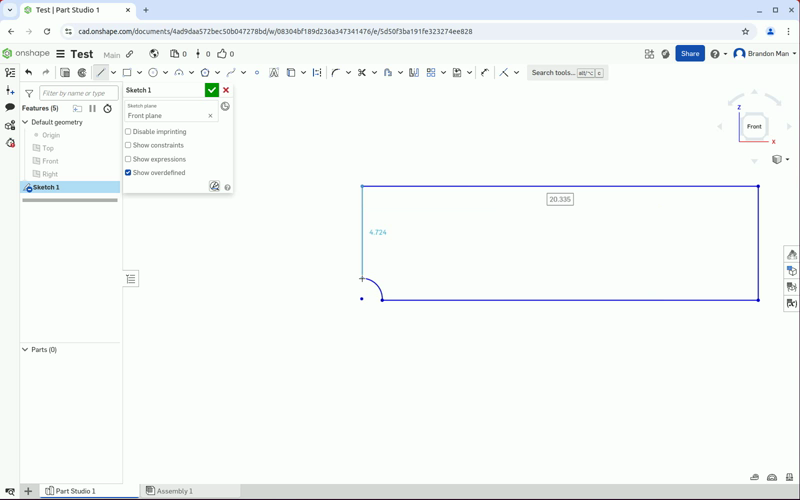
scroll(6)
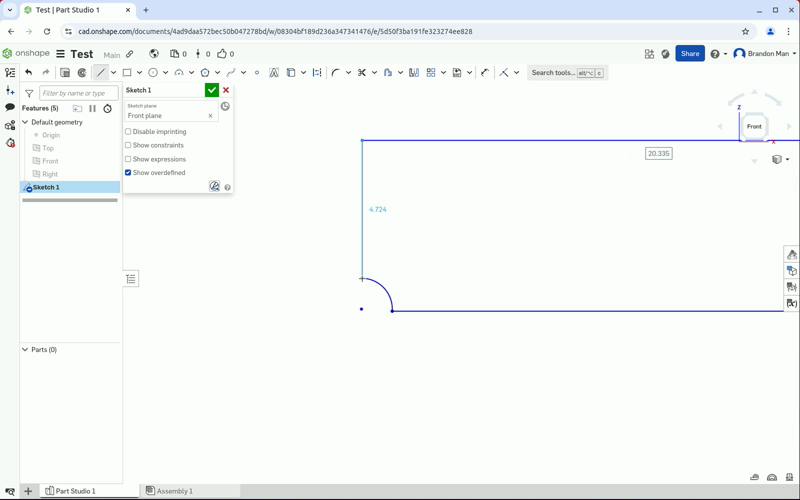
scroll(6)
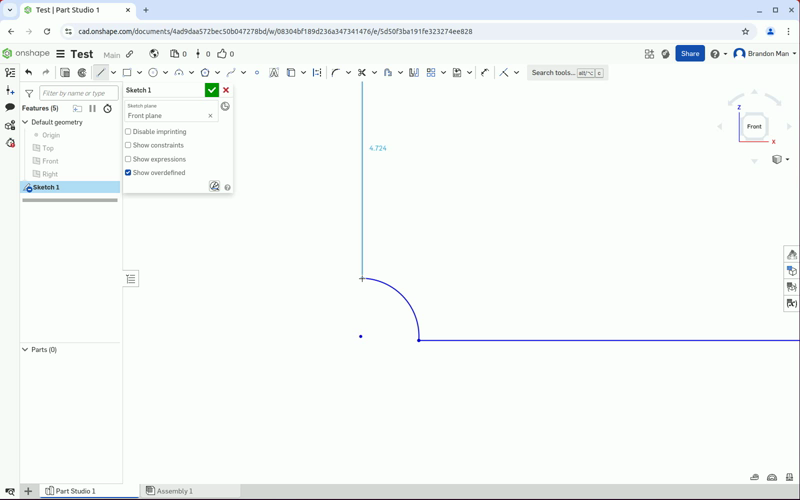
key_up(shift)
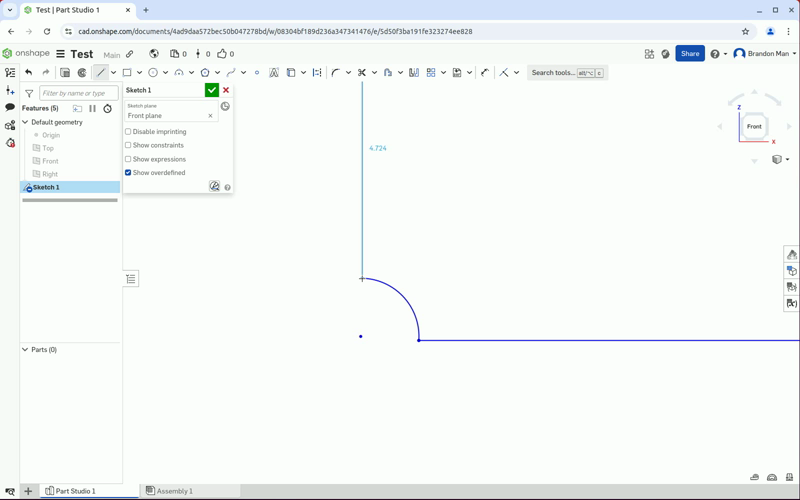
click(362, 278)
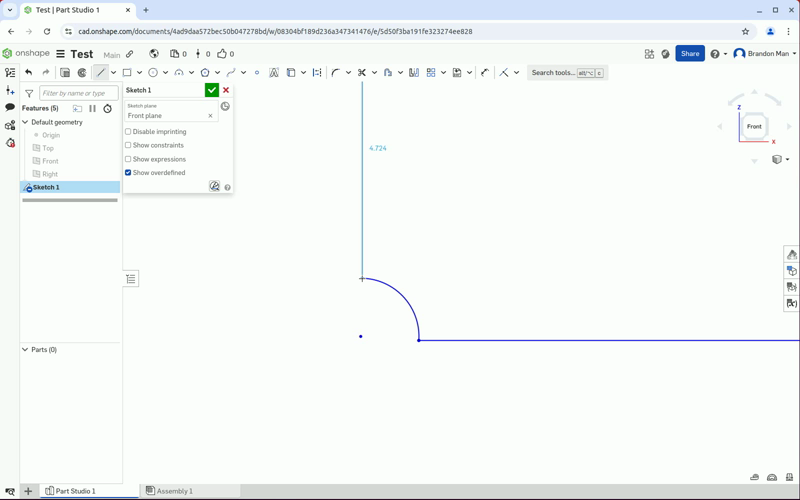
scroll(-6)
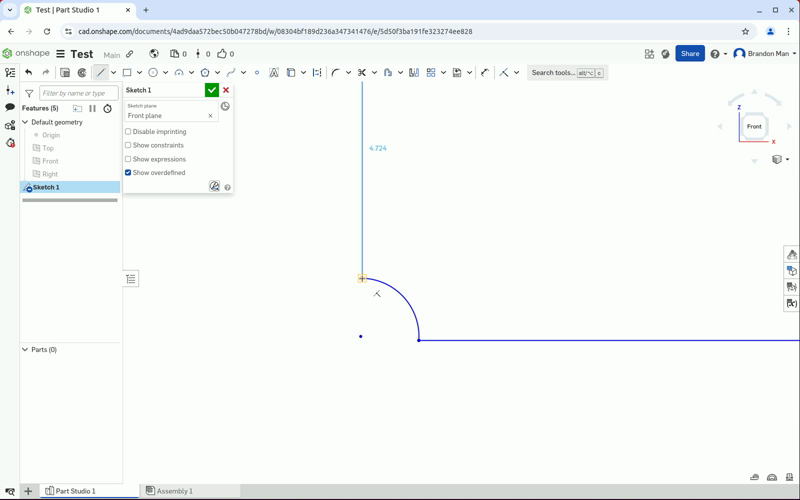
scroll(-6)
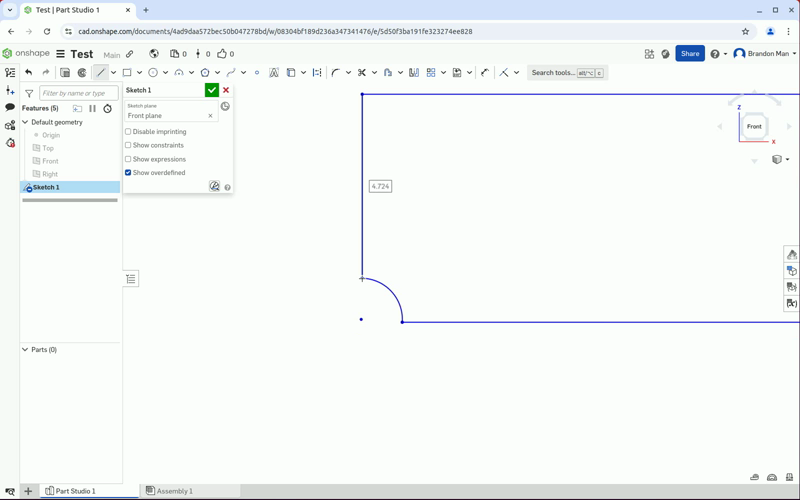
scroll(-6)
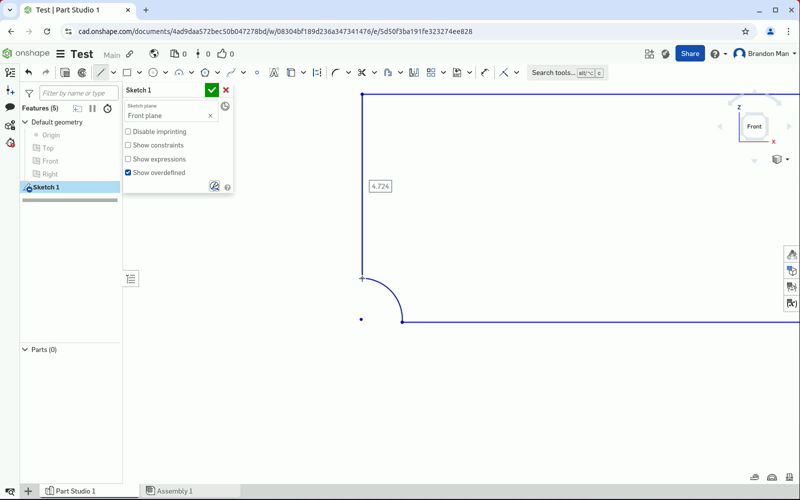
scroll(-6)
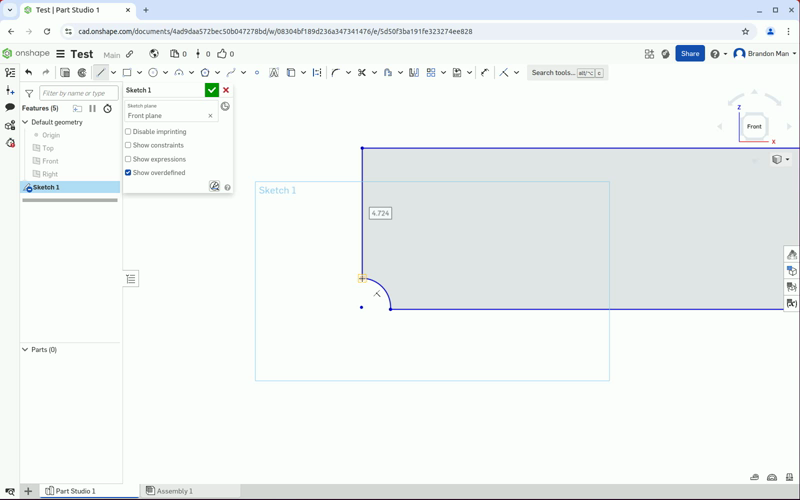
scroll(-6)
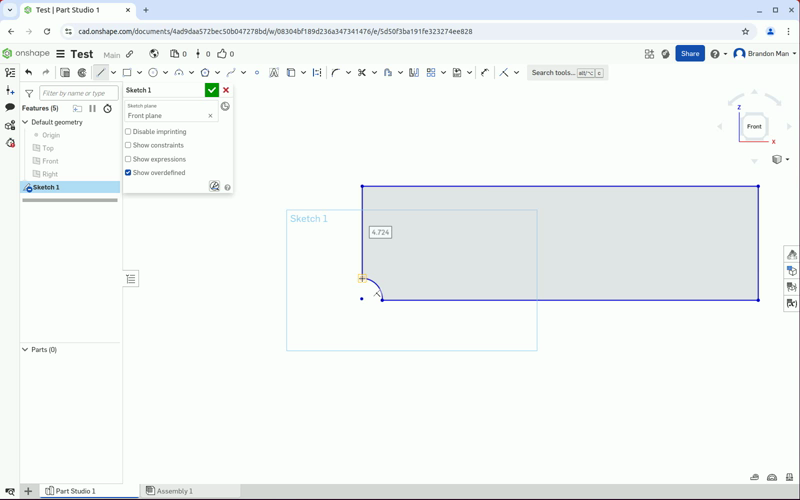
scroll(-6)
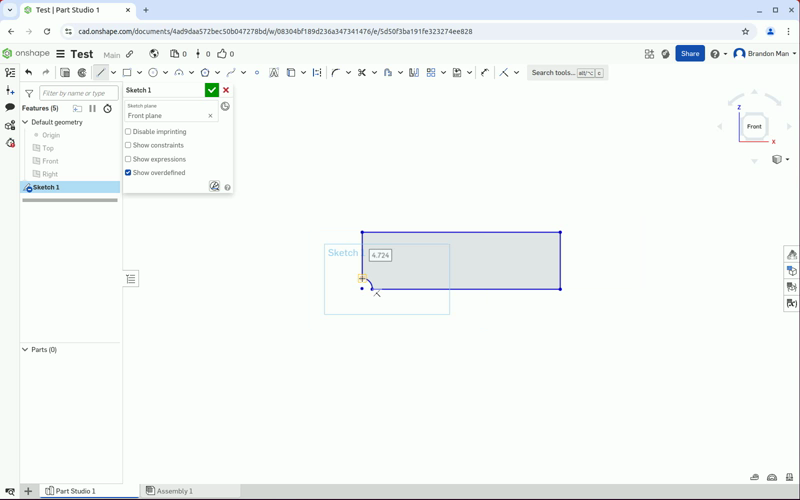
scroll(-6)
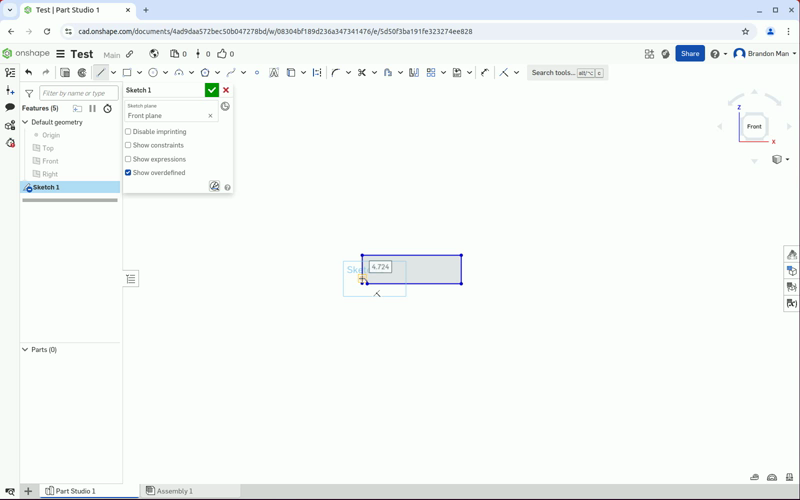
key(esc)
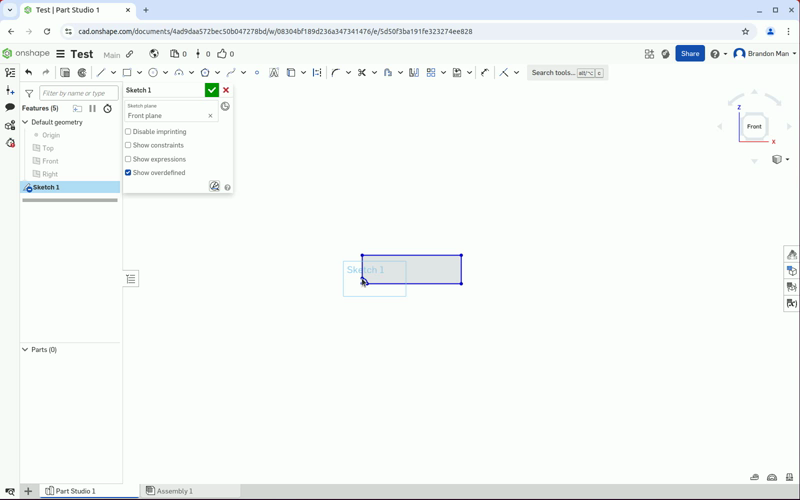
mouse_move(425, 270)
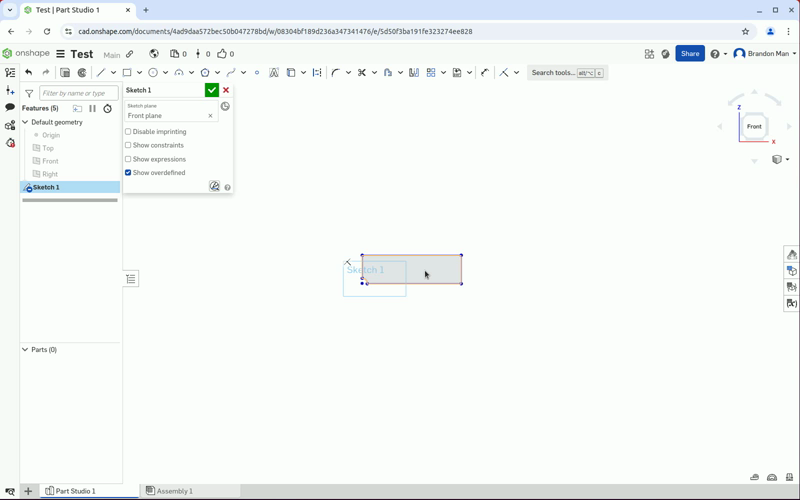
click(425, 270)
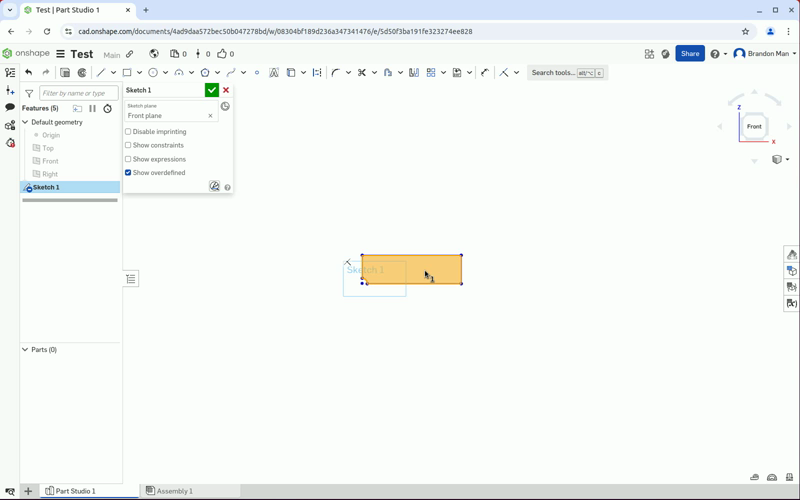
mouse_move(73, 352)
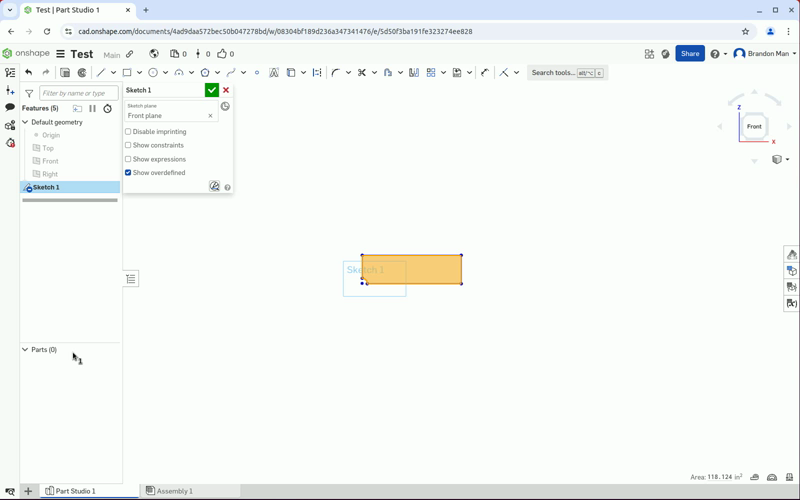
key(shift+y)
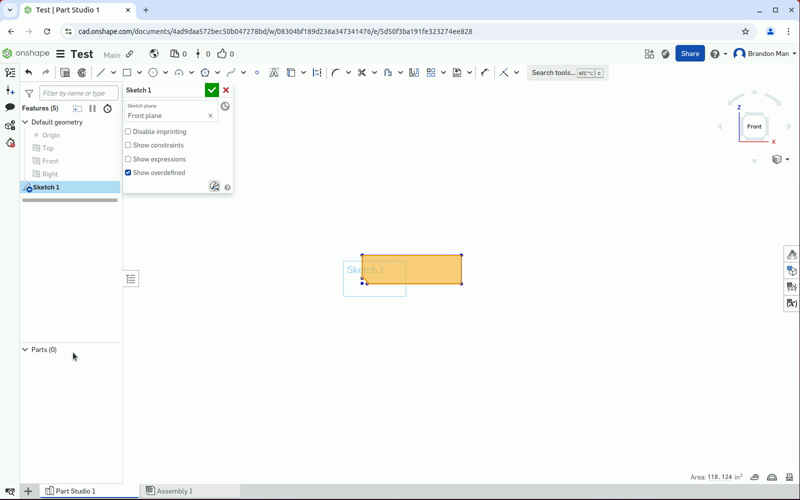
key(shift+e)
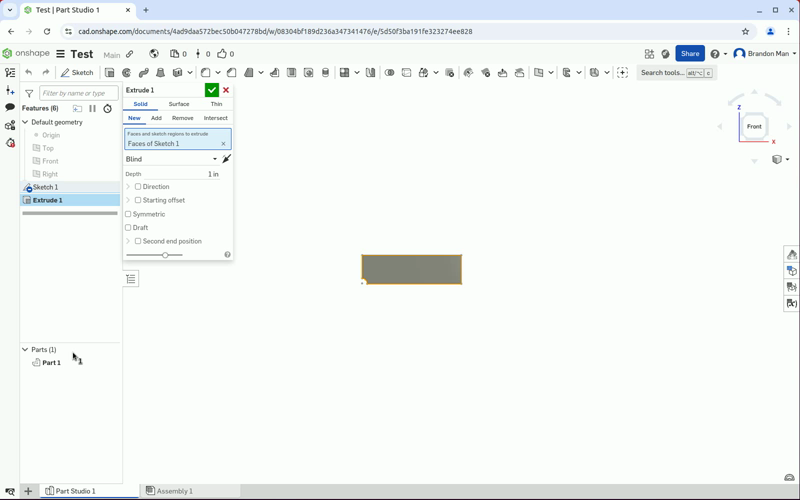
mouse_move(143, 106)
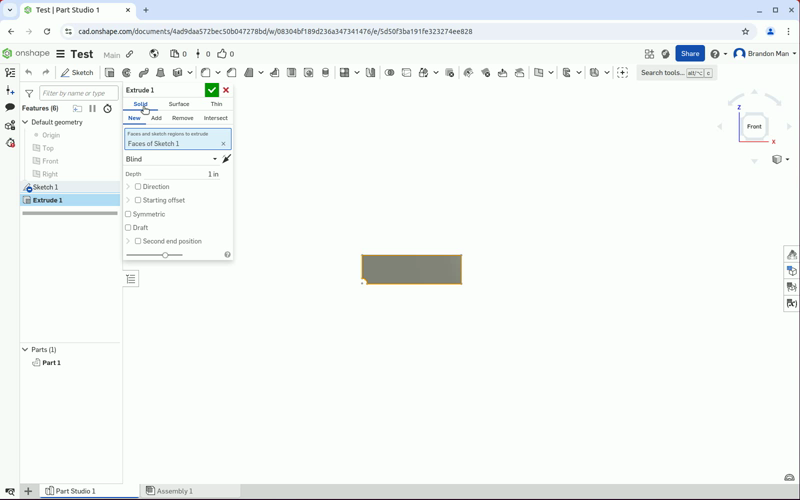
click(143, 106)
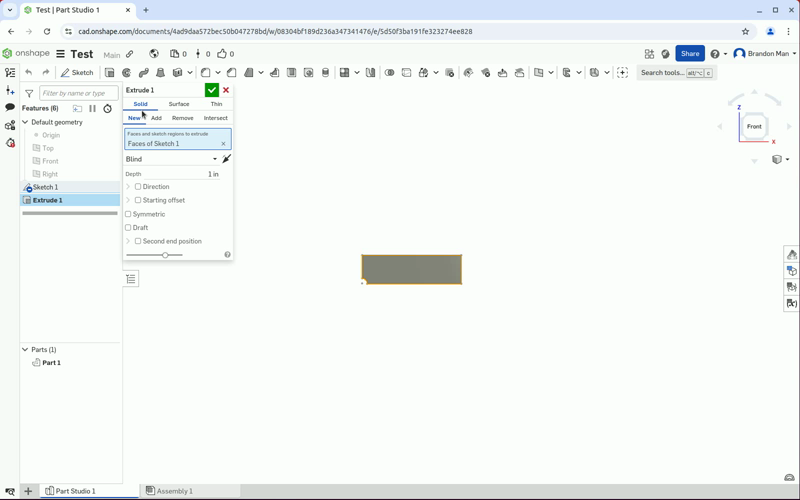
mouse_move(137, 120)
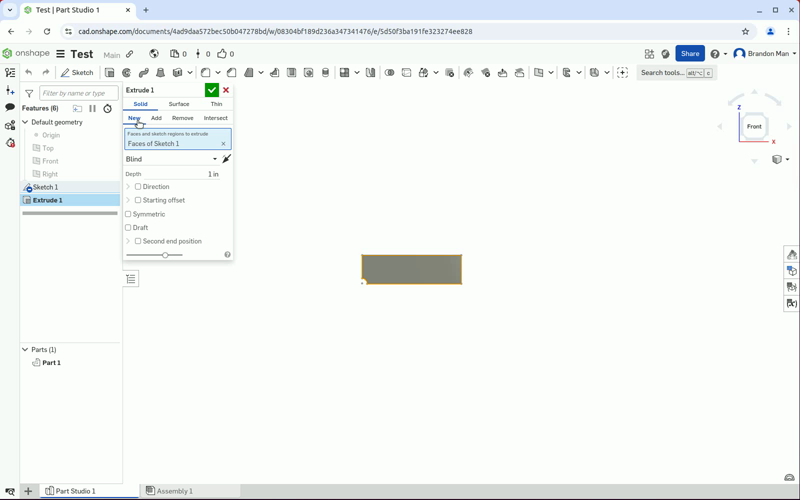
click(137, 120)
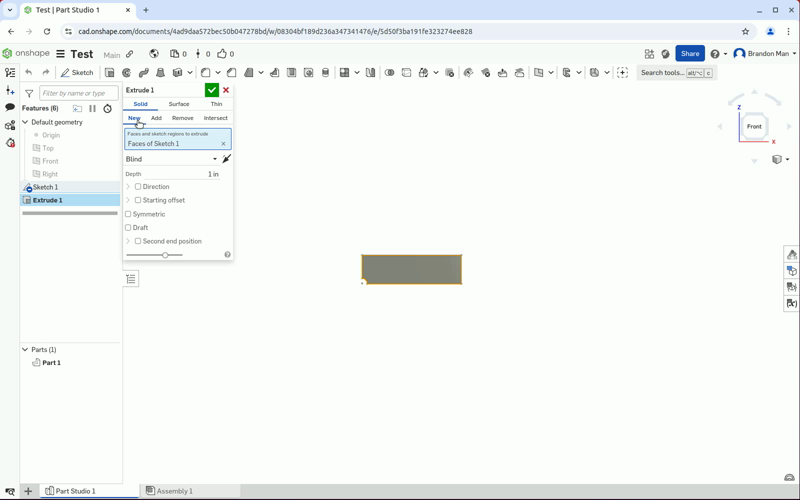
key(tab, 4)
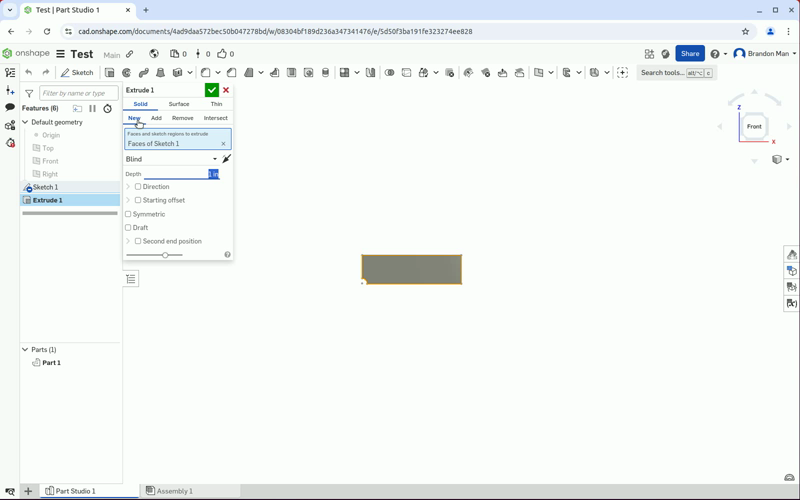
text(46.216)
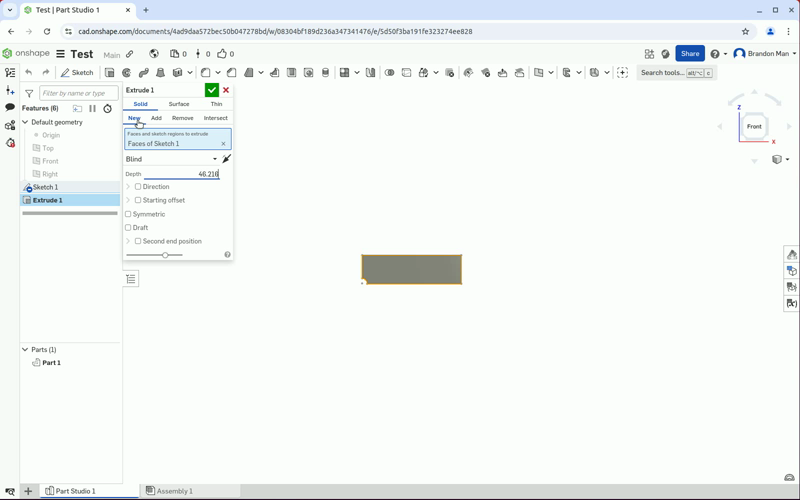
key(tab, 3)
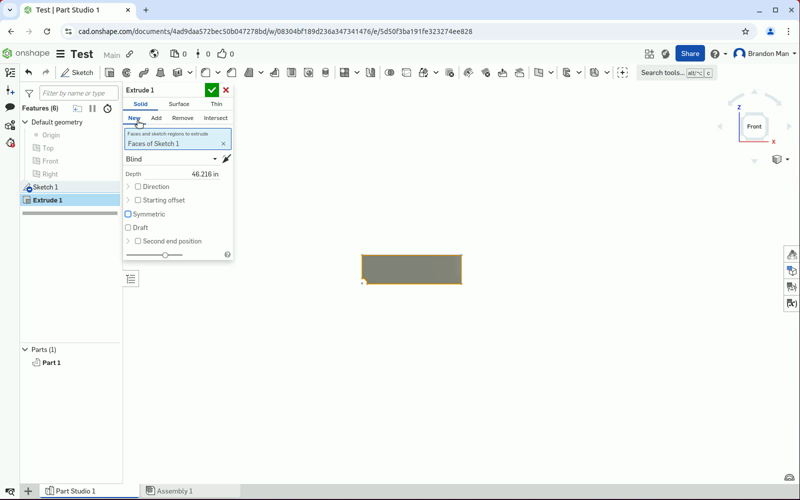
key(space)
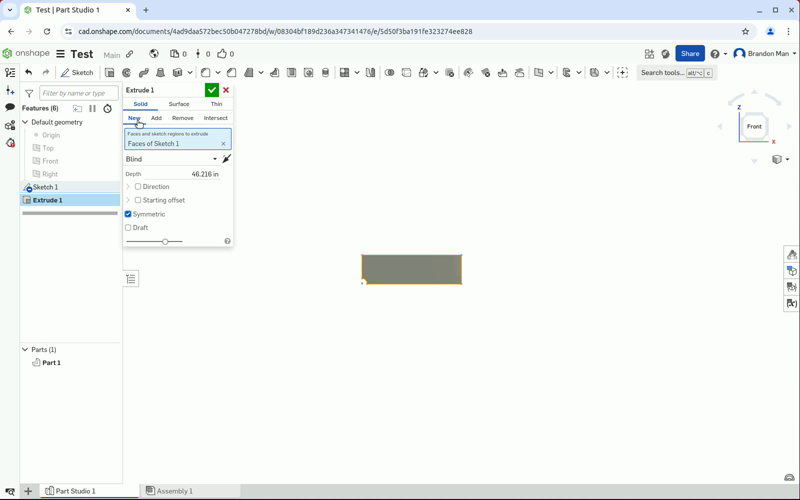
key(enter)
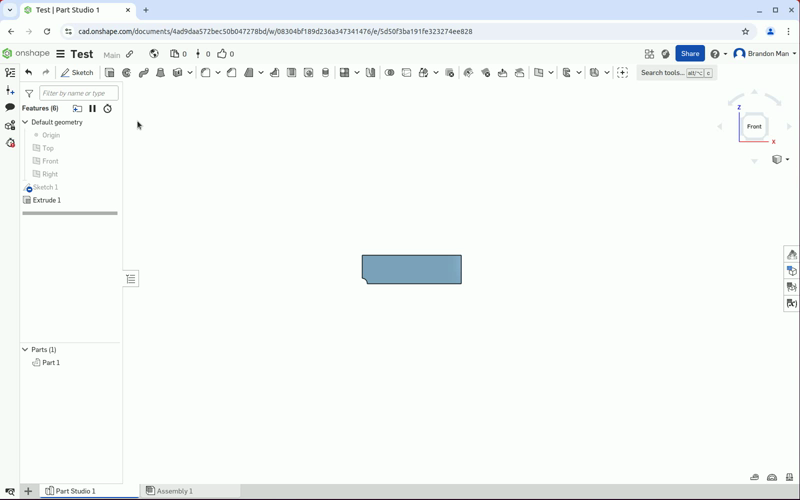
key(shift+h)
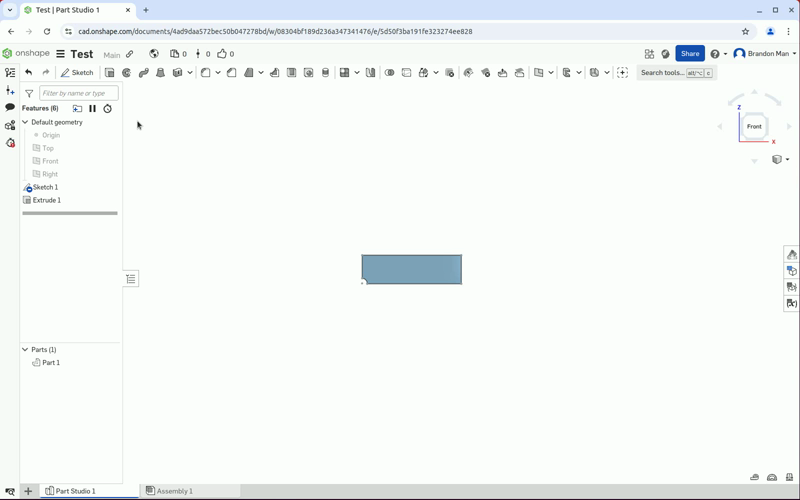
key(shift+h)
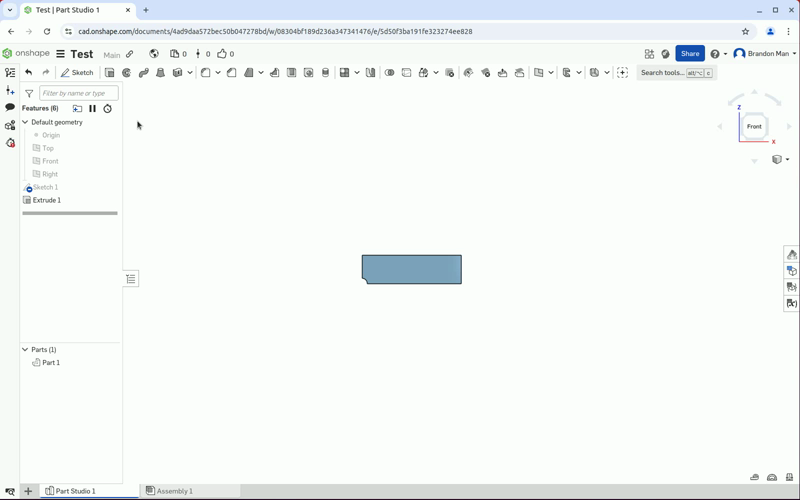
mouse_move(73, 189)
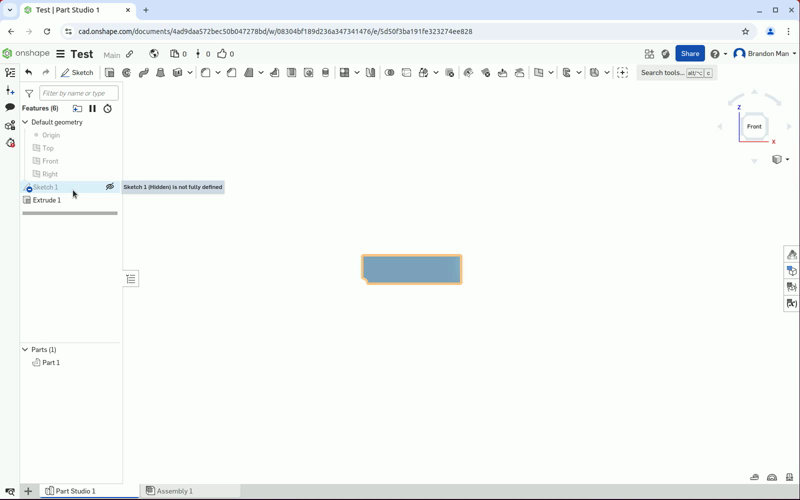
click(73, 189)
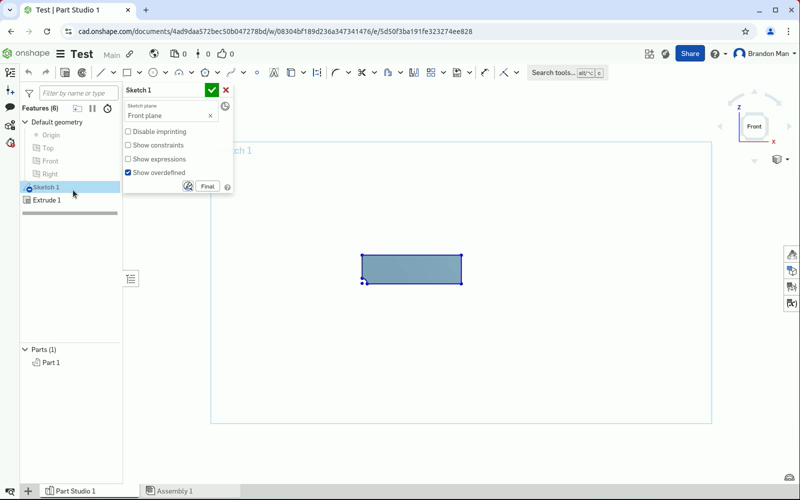
mouse_move(229, 92)
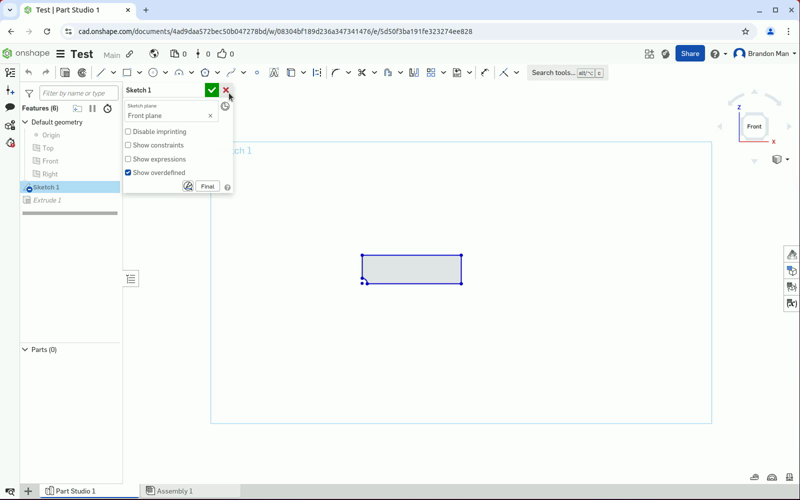
click(229, 92)
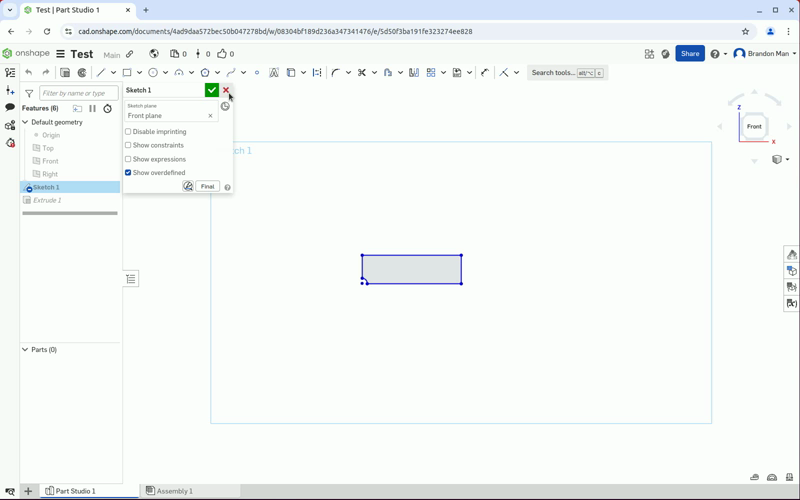
key(shift+s)
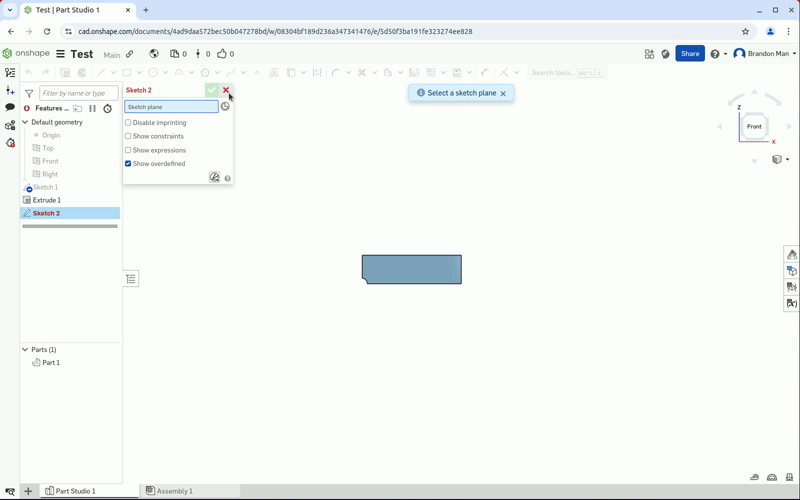
mouse_move(73, 163)
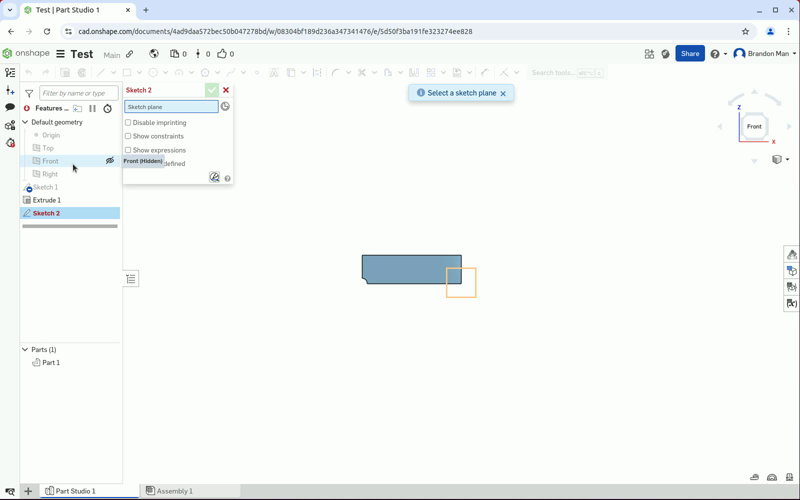
click(73, 163)
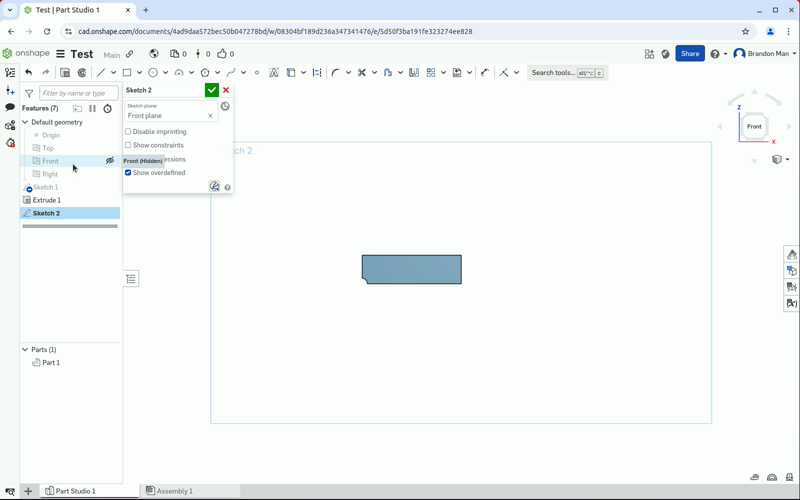
mouse_move(73, 352)
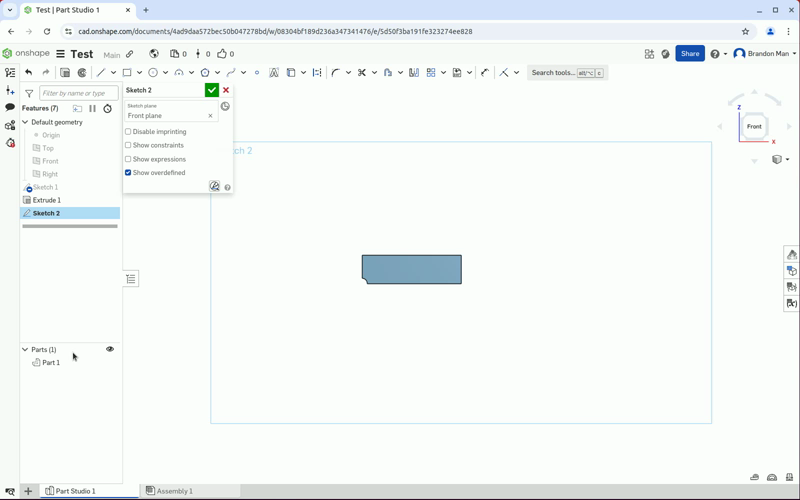
key(y)
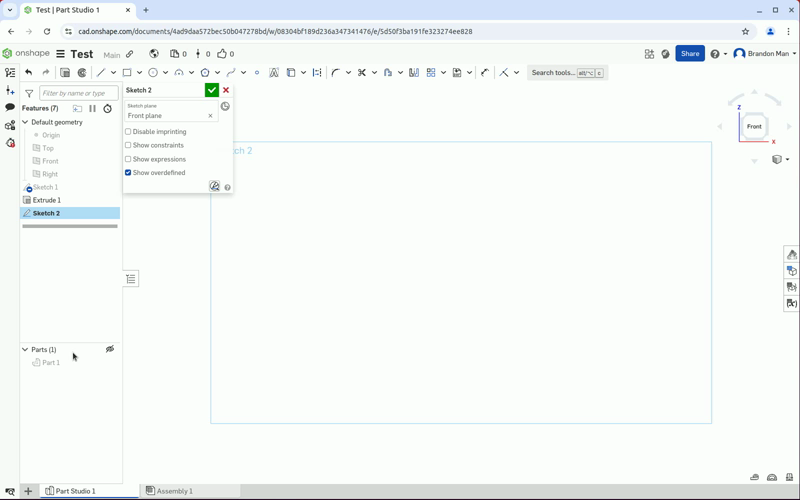
key(l)
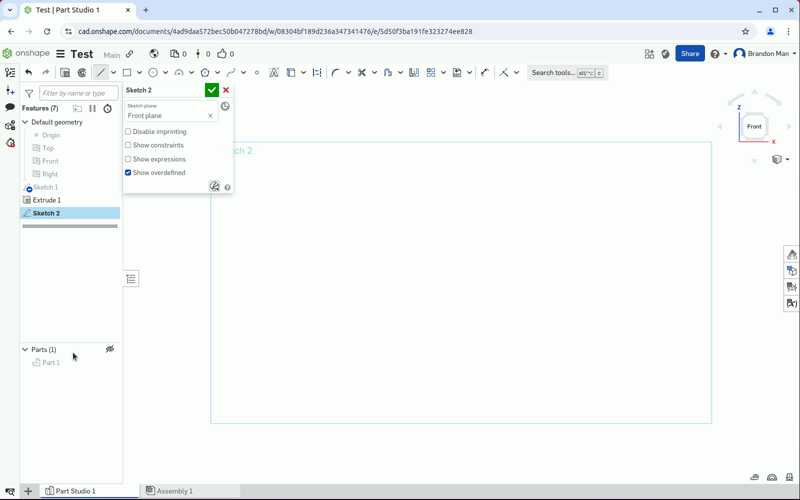
key_down(shift)
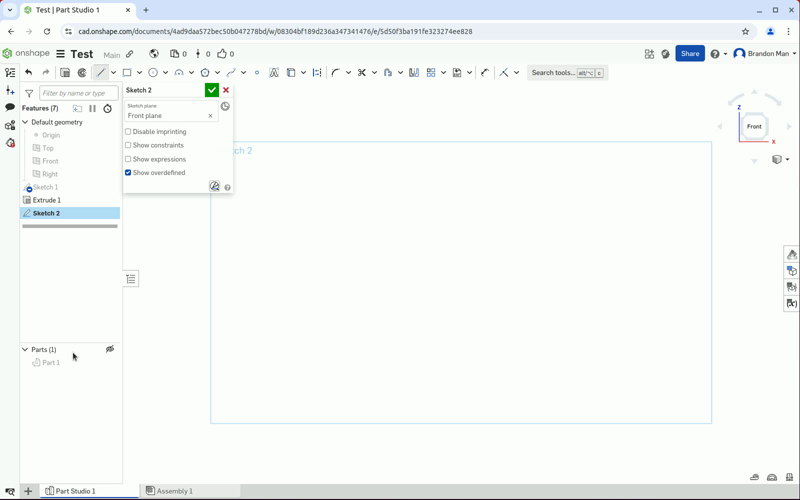
mouse_move(362, 282)
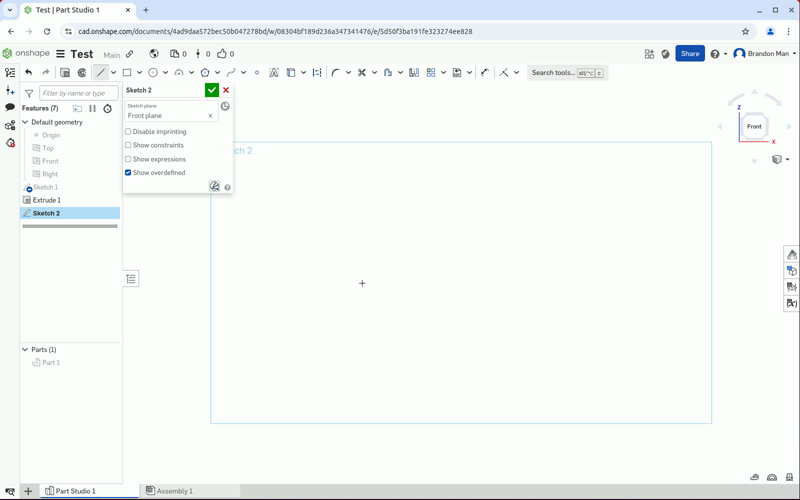
click(362, 282)
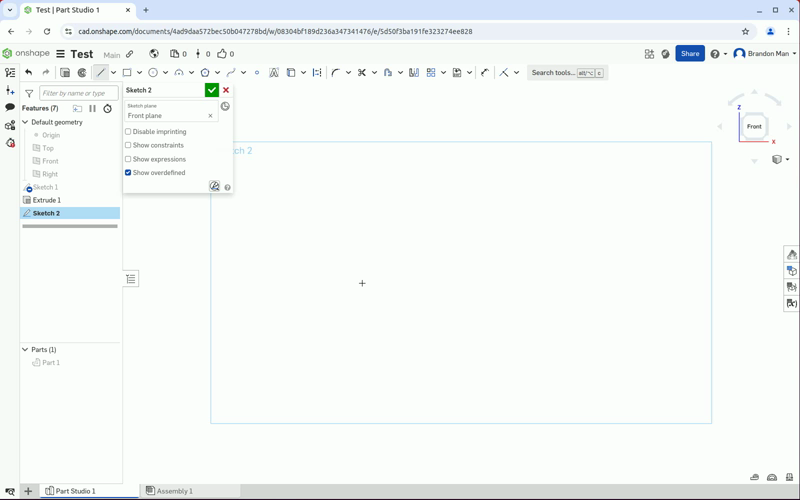
key_up(shift)
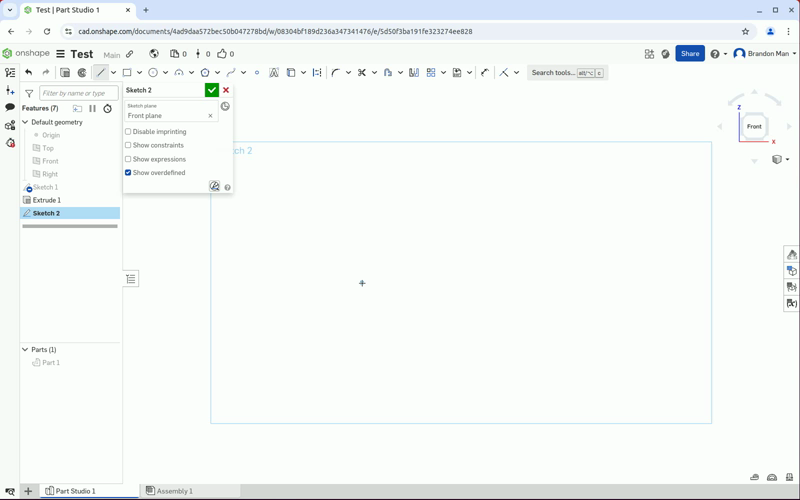
key_down(shift)
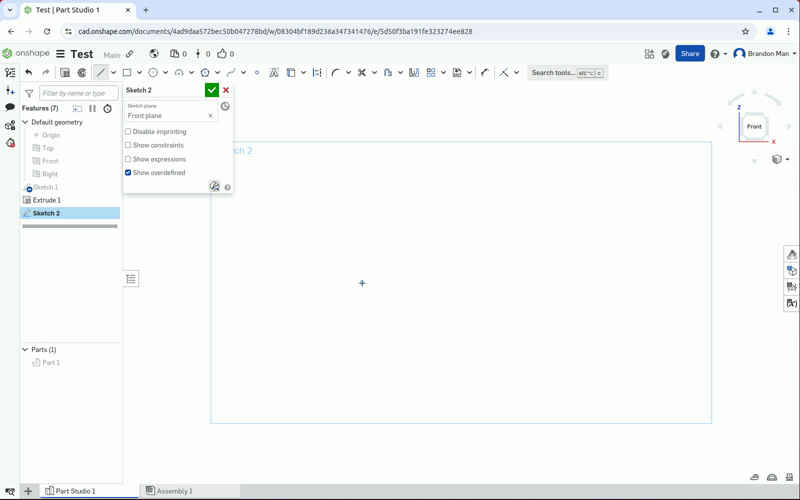
mouse_move(392, 282)
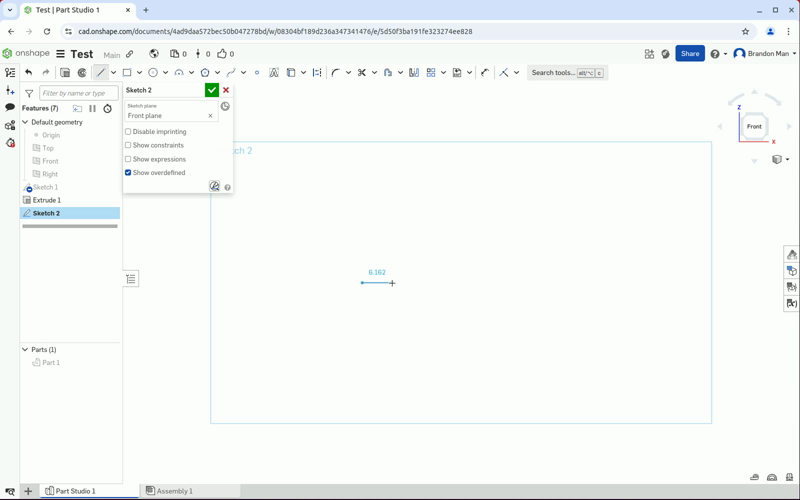
mouse_move(369, 282)
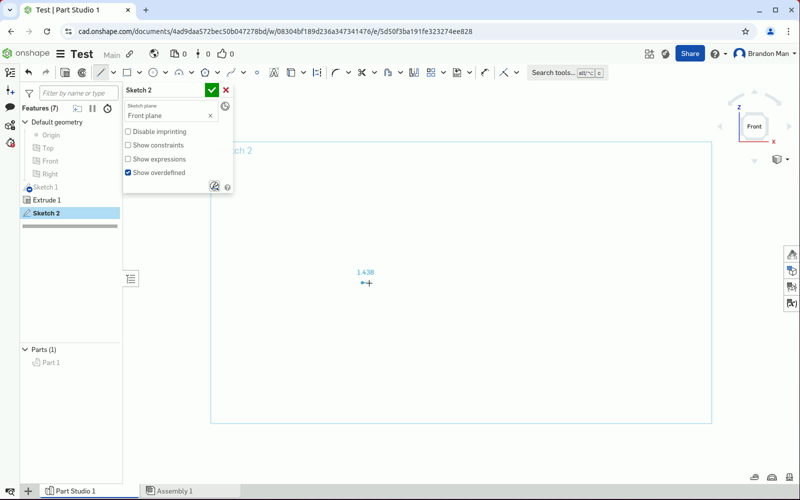
scroll(6)
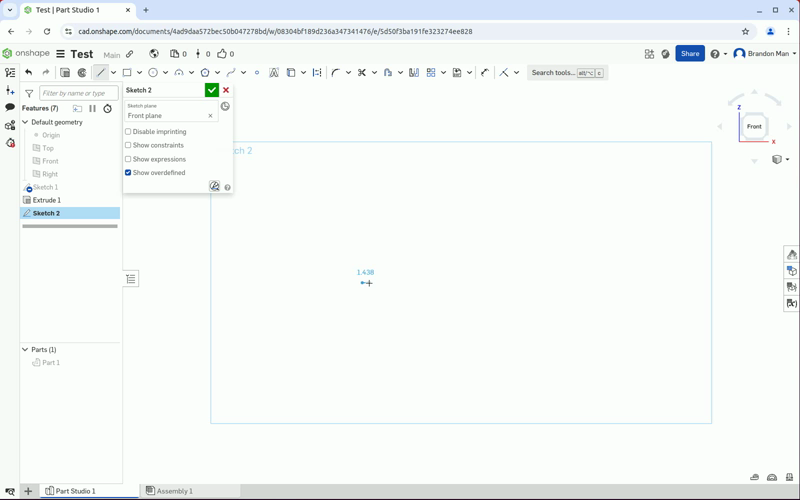
scroll(6)
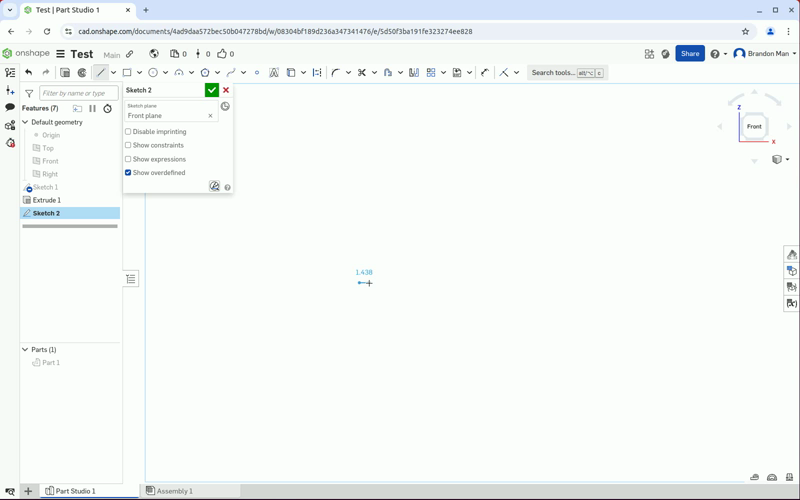
scroll(6)
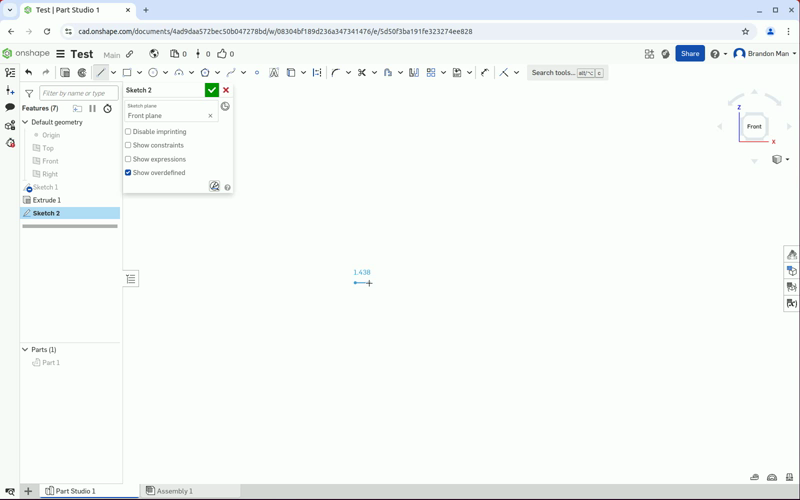
scroll(6)
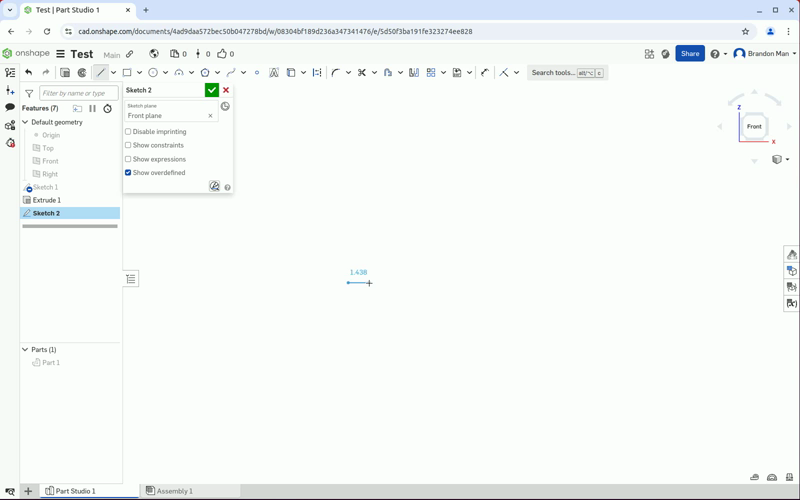
scroll(6)
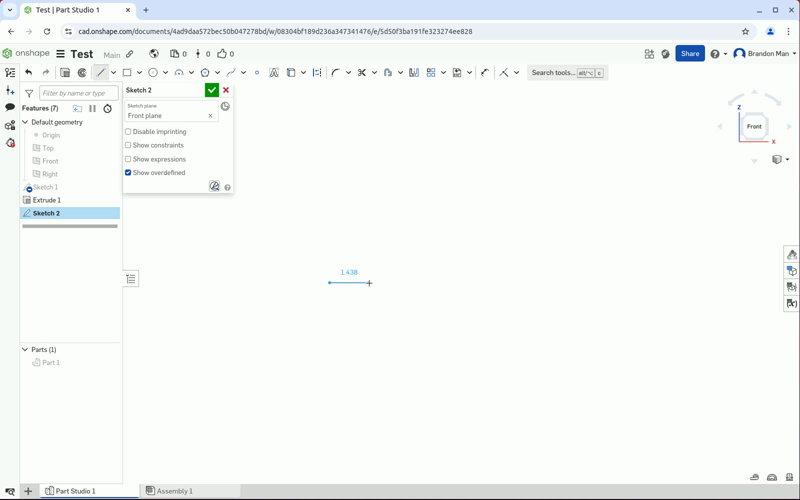
scroll(6)
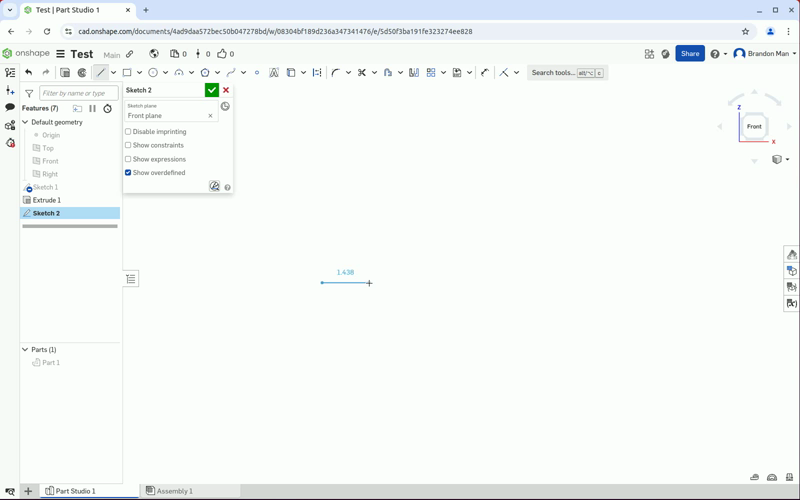
scroll(6)
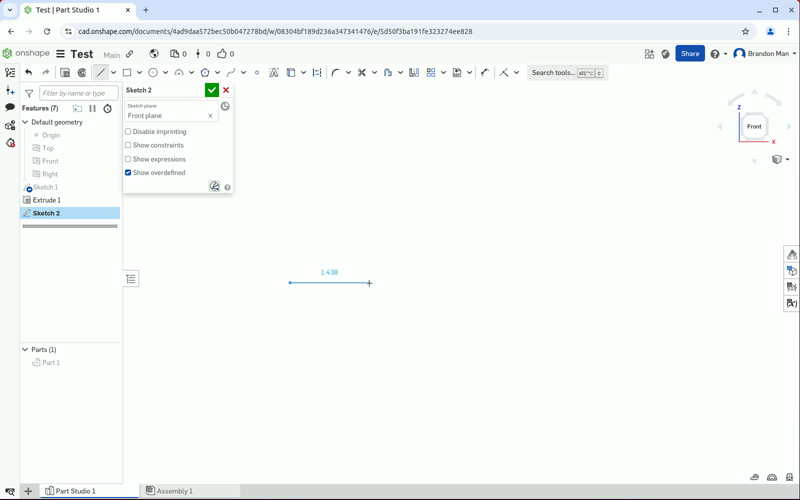
click(369, 282)
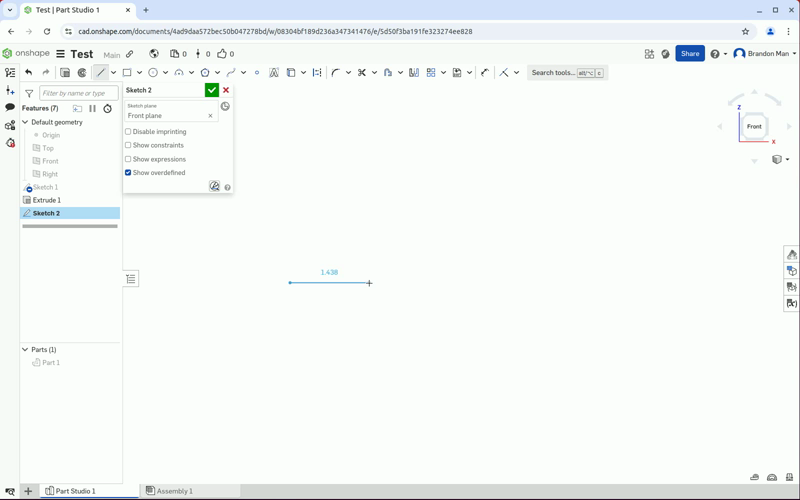
scroll(-6)
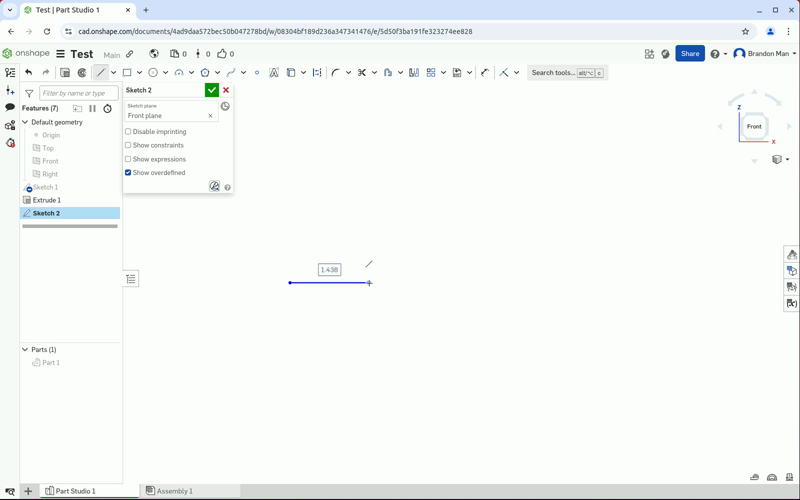
scroll(-6)
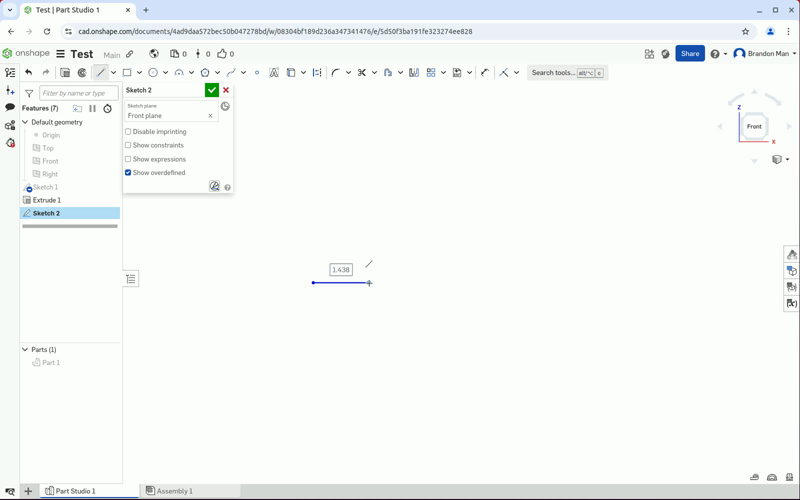
scroll(-6)
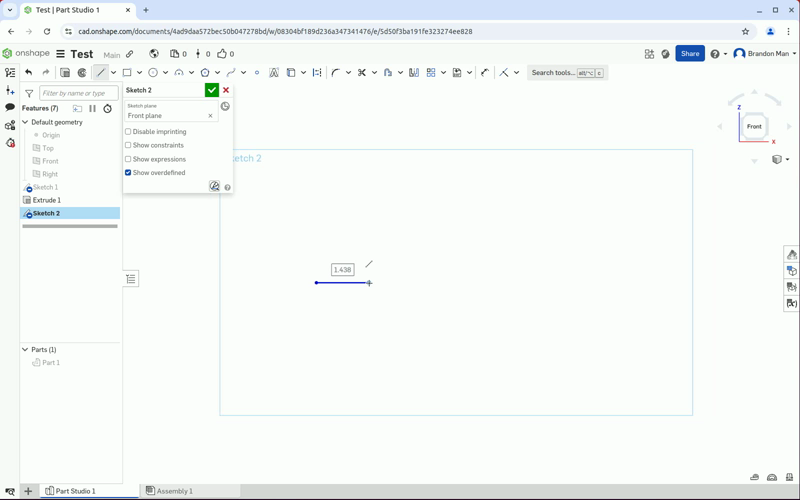
scroll(-6)
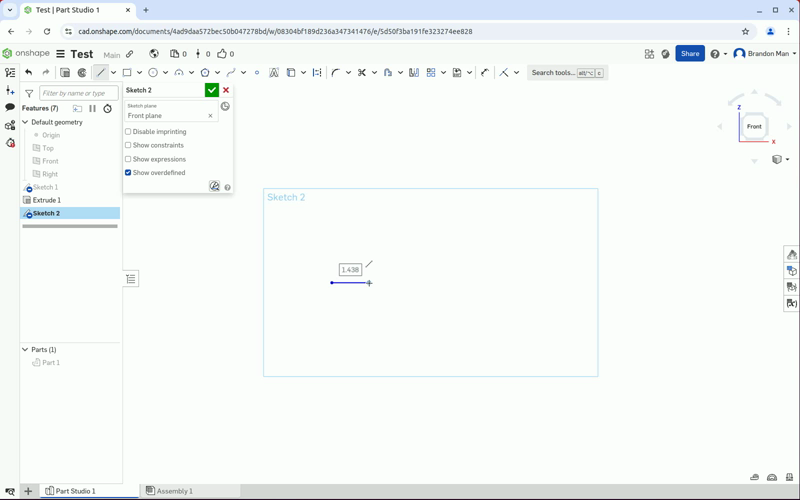
scroll(-6)
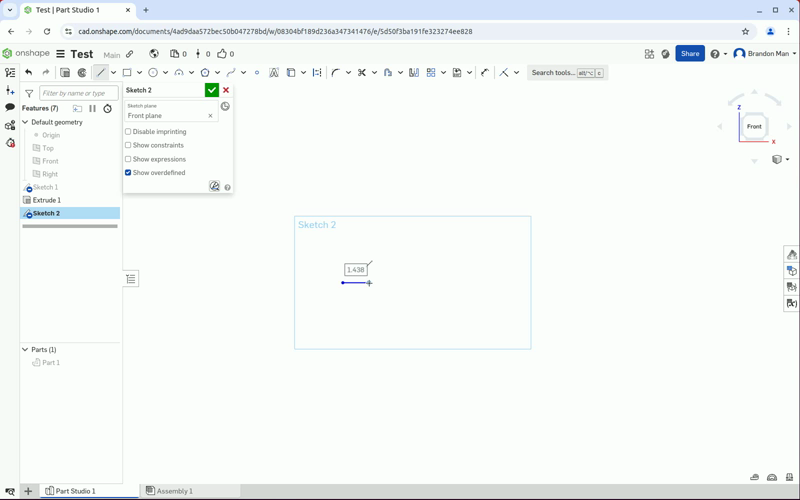
scroll(-6)
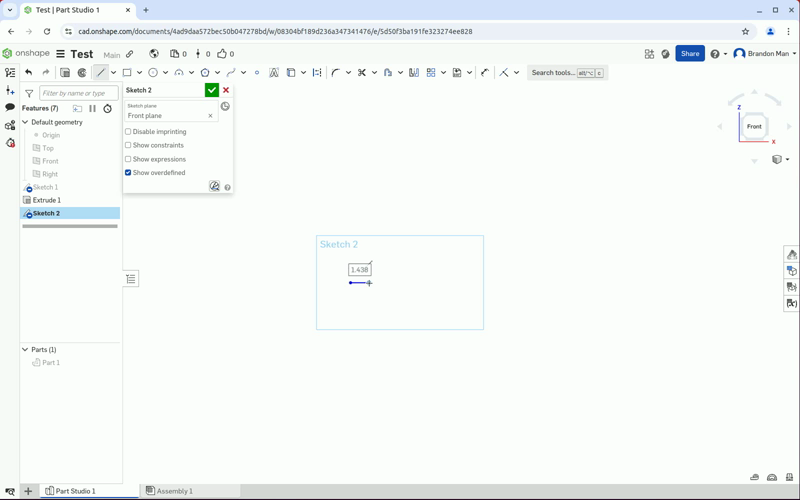
scroll(-6)
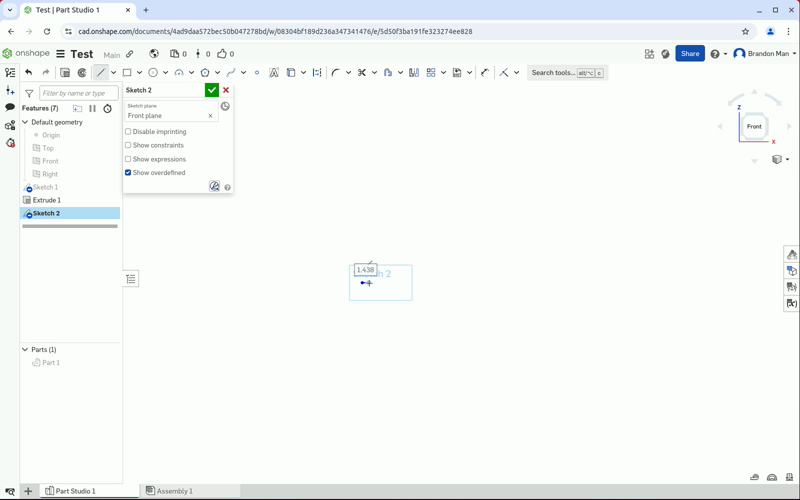
key_up(shift)
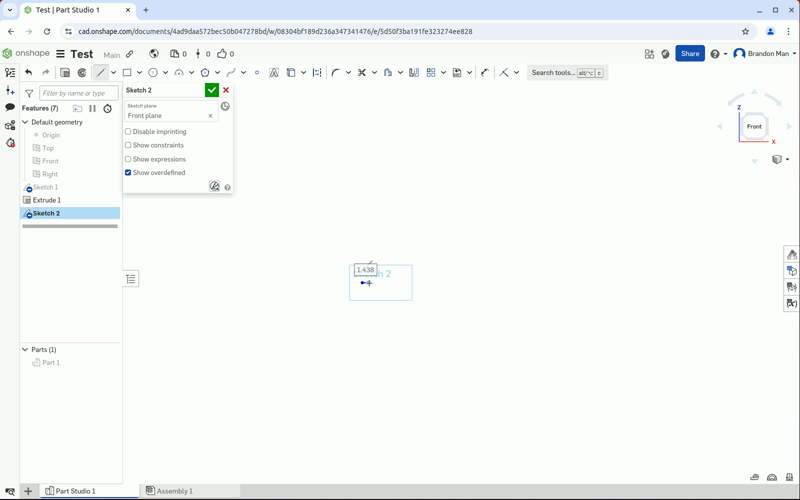
key(esc)
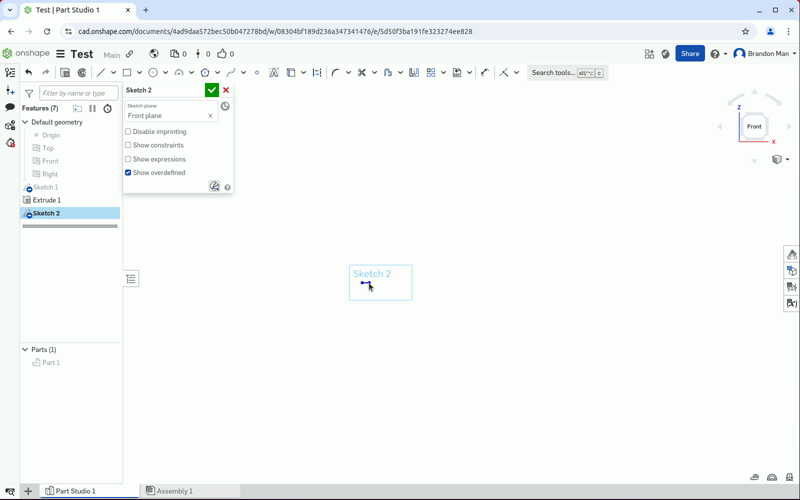
key(a)
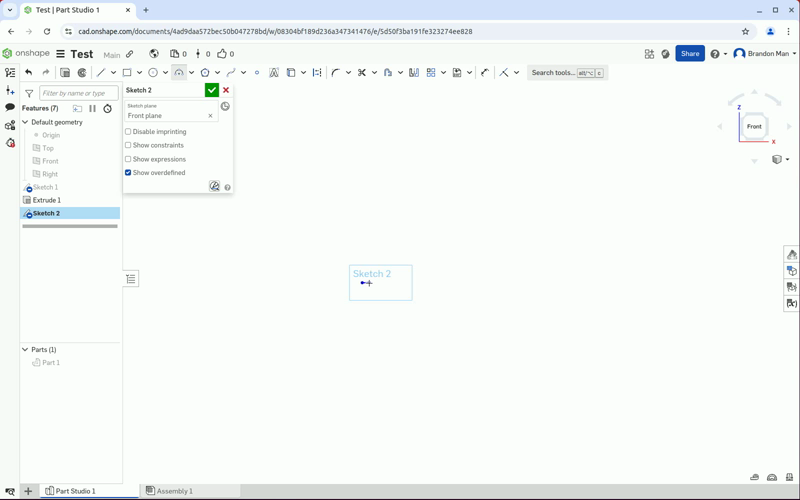
mouse_move(369, 282)
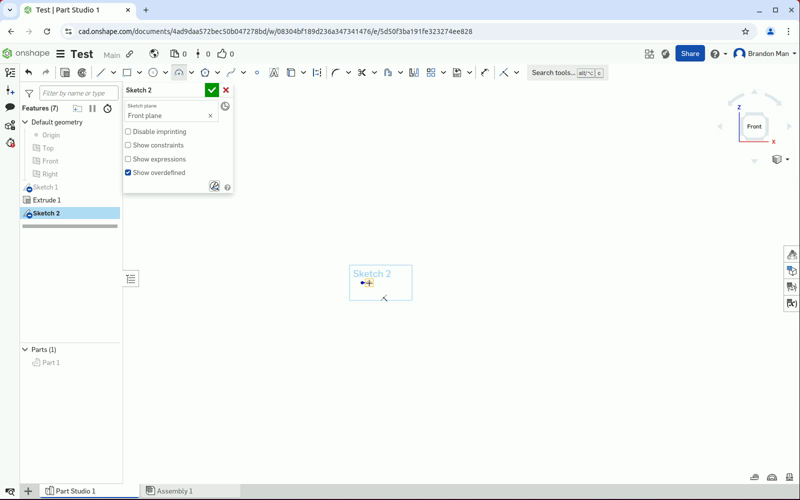
click(369, 282)
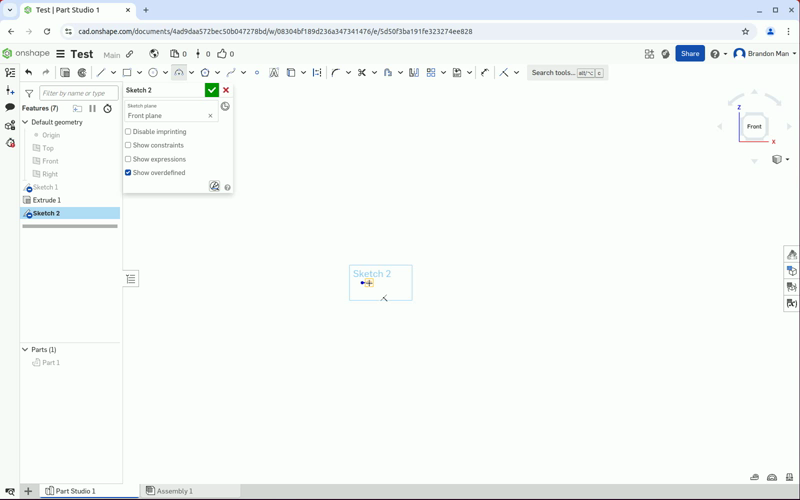
key_down(shift)
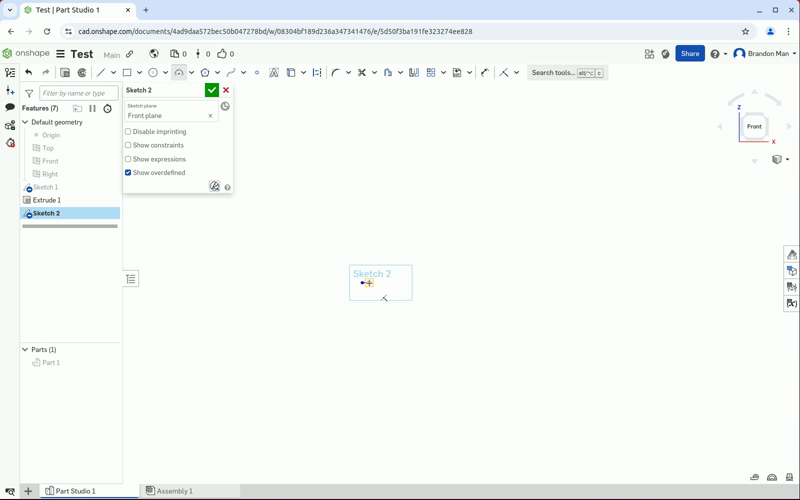
mouse_move(362, 276)
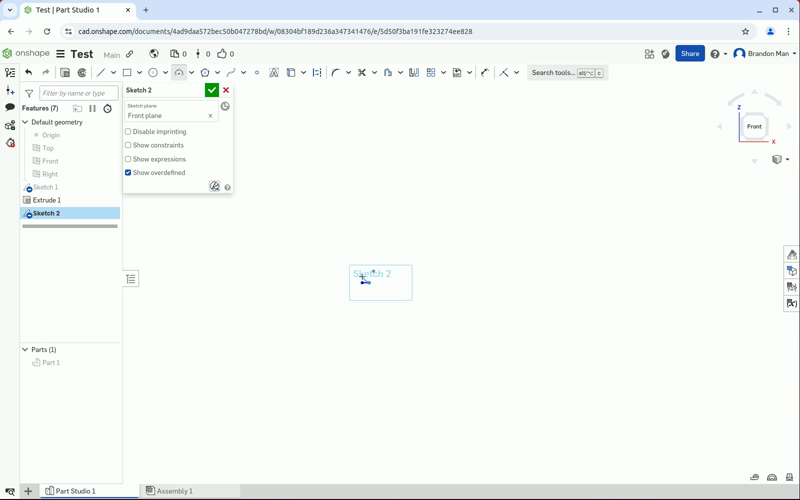
click(362, 276)
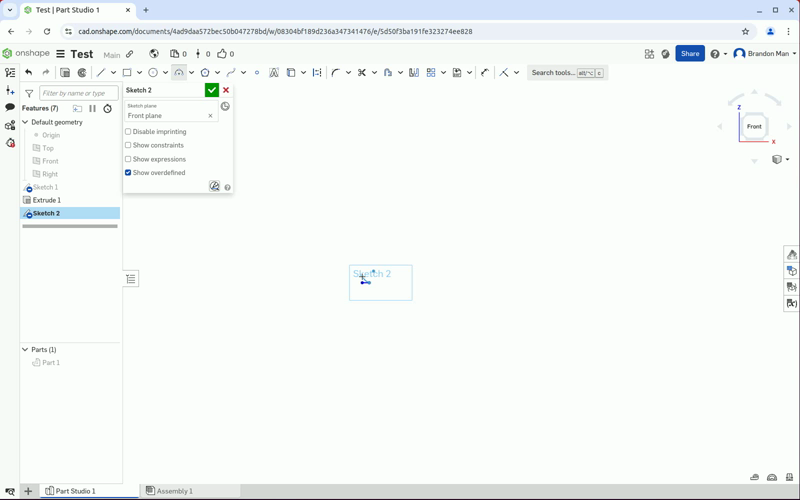
mouse_move(357, 287)
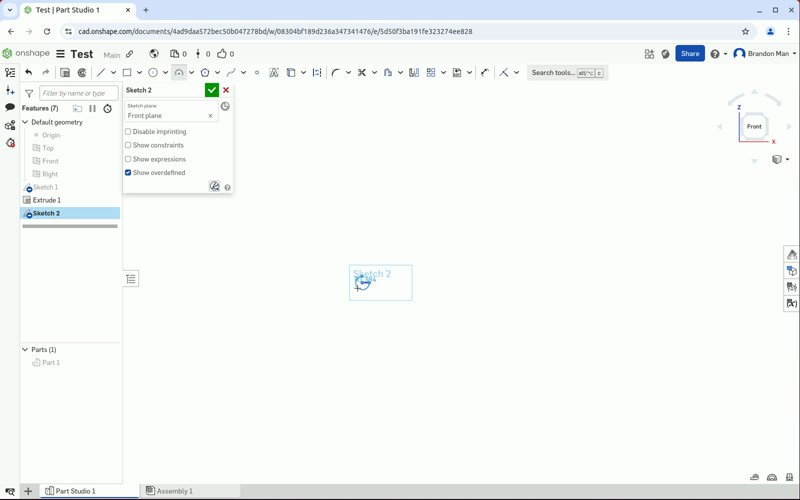
click(357, 287)
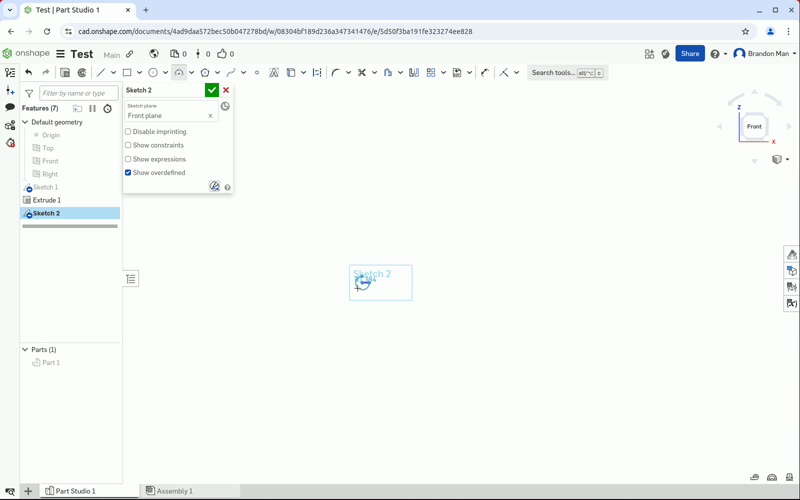
key_up(shift)
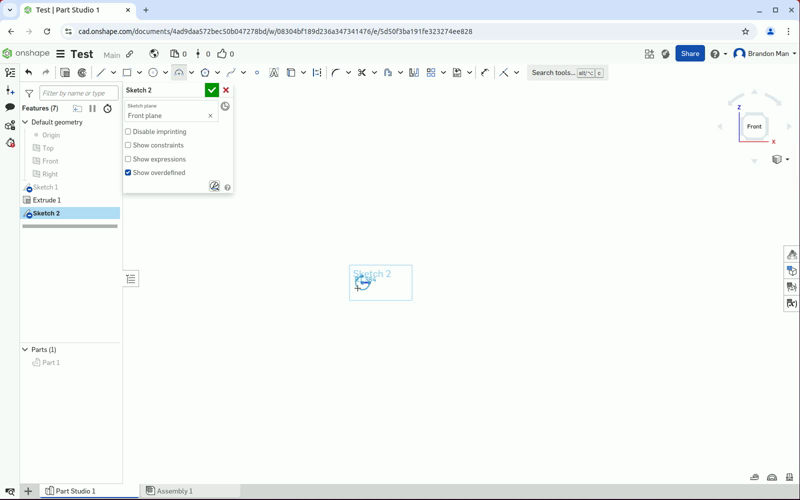
key(esc)
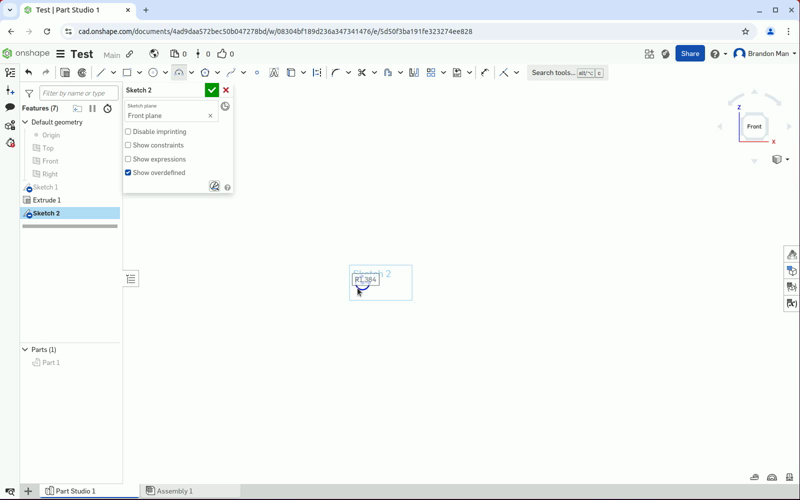
key(l)
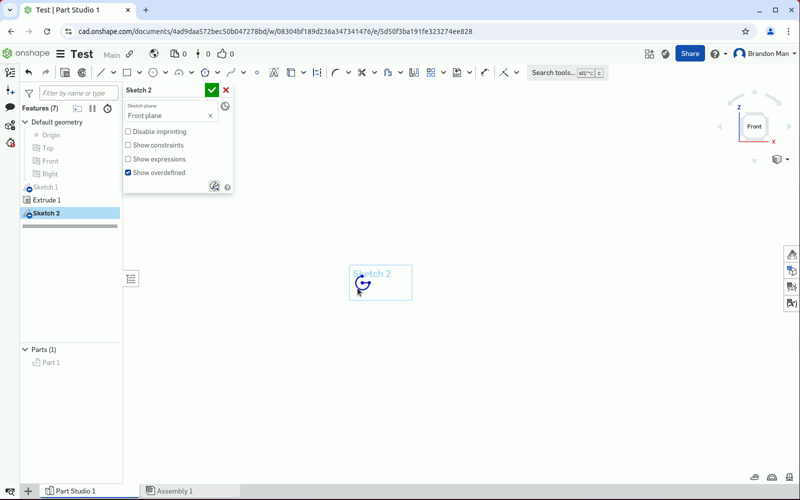
mouse_move(362, 276)
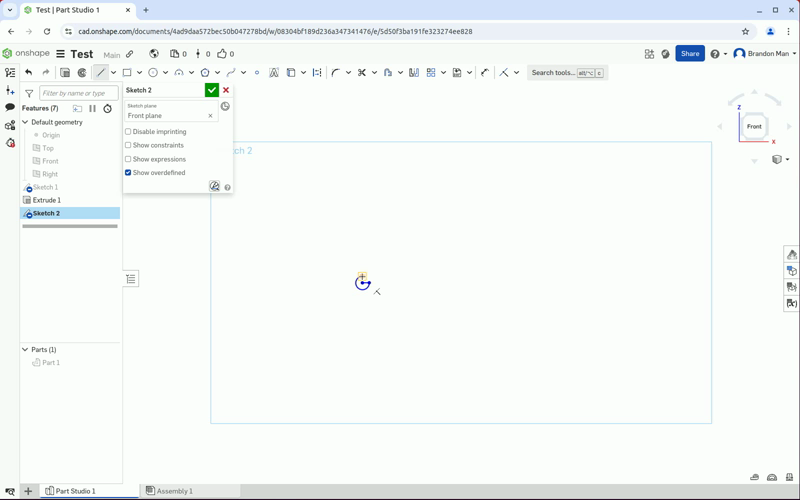
click(362, 276)
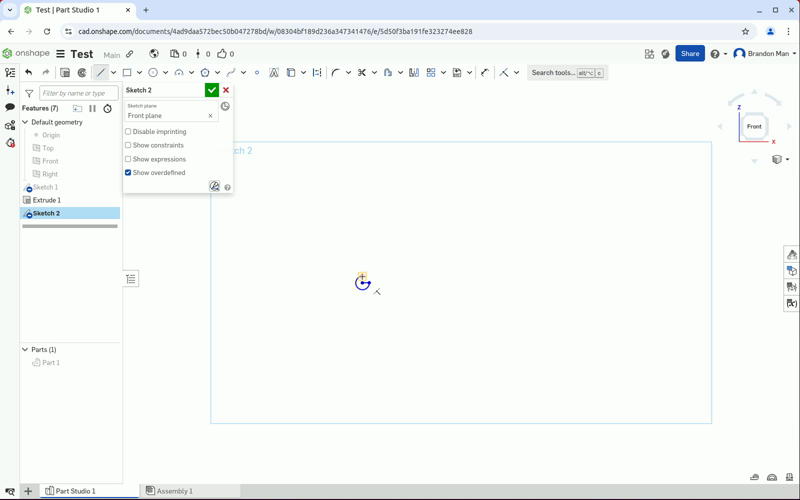
mouse_move(392, 276)
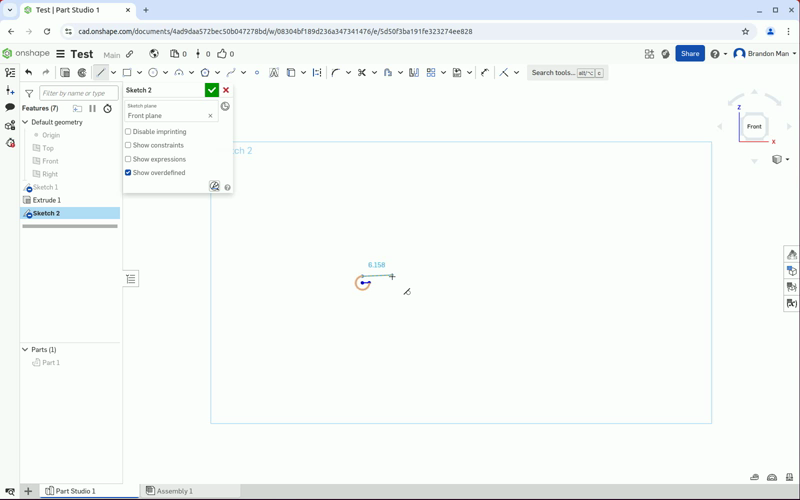
key_down(shift)
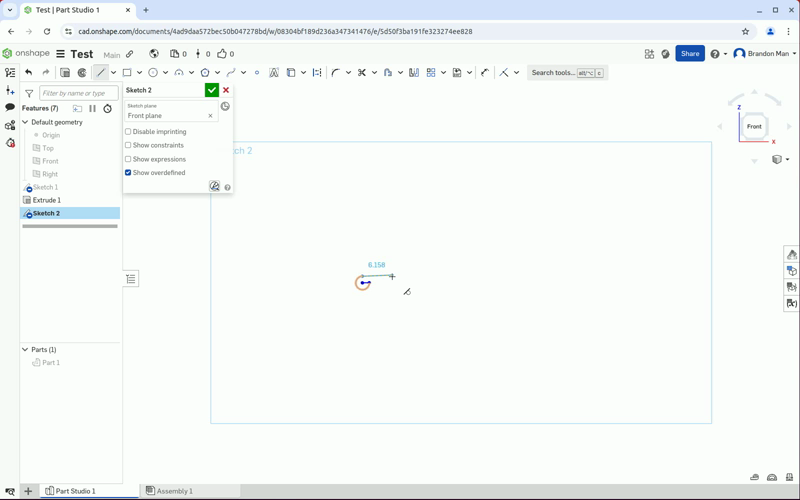
mouse_move(362, 282)
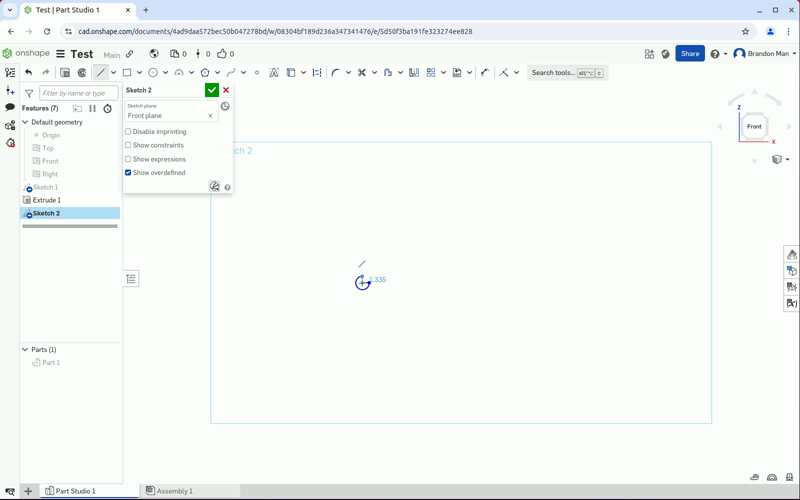
scroll(6)
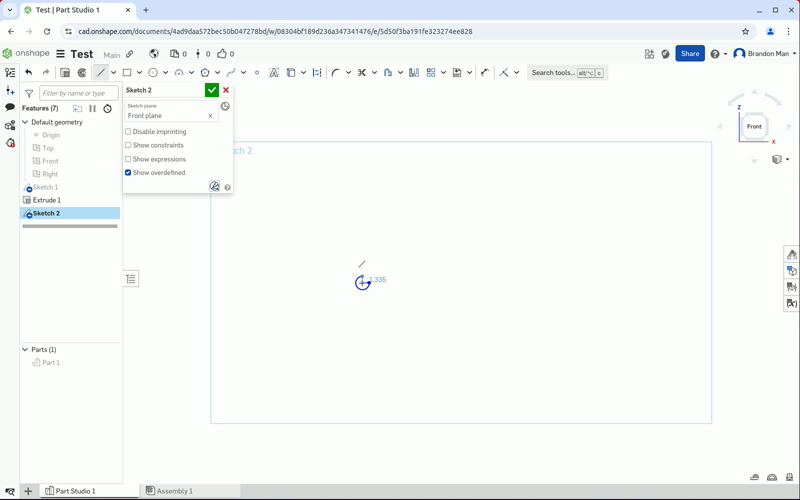
scroll(6)
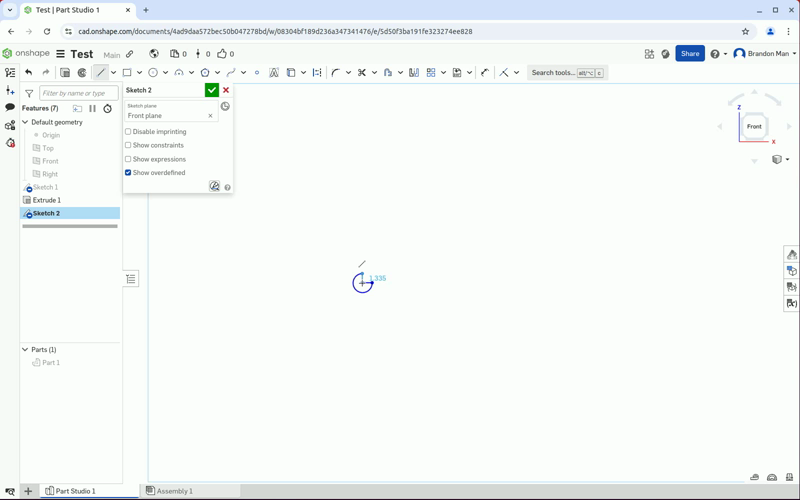
scroll(6)
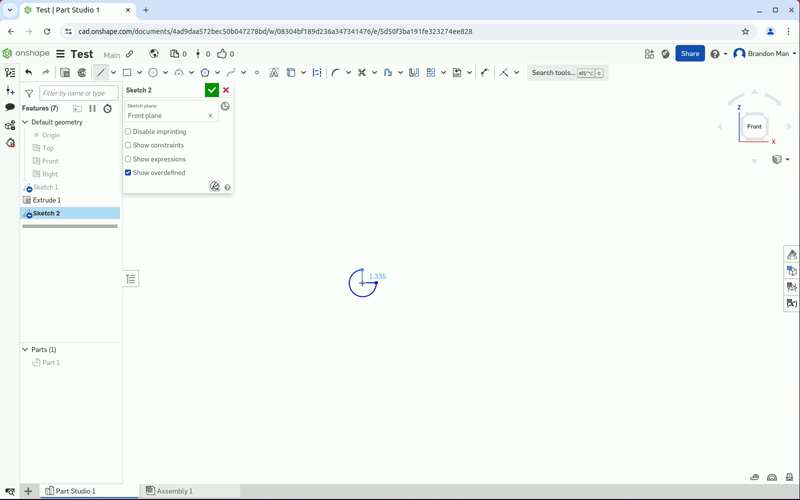
scroll(6)
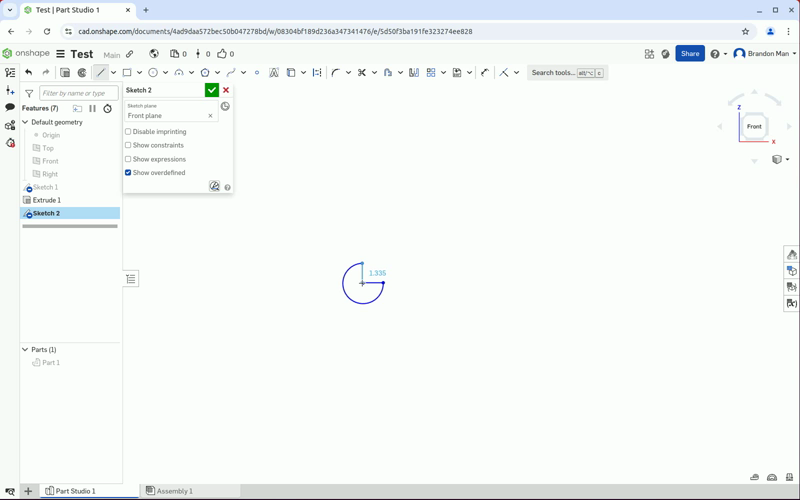
scroll(6)
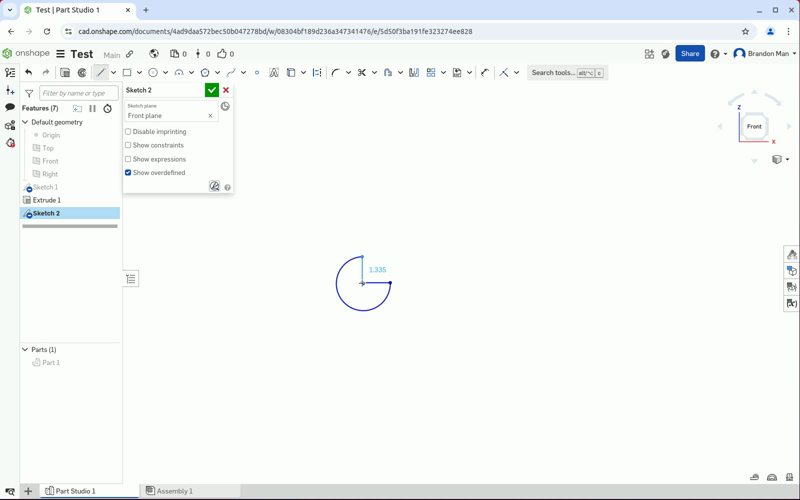
scroll(6)
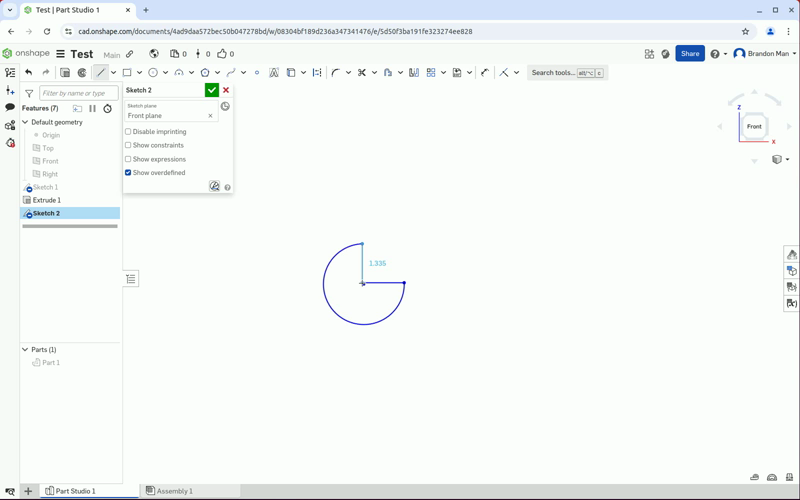
scroll(6)
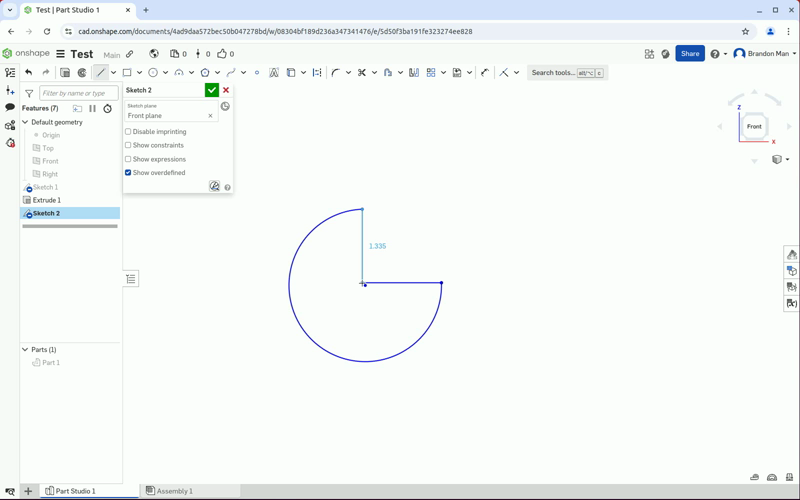
key_up(shift)
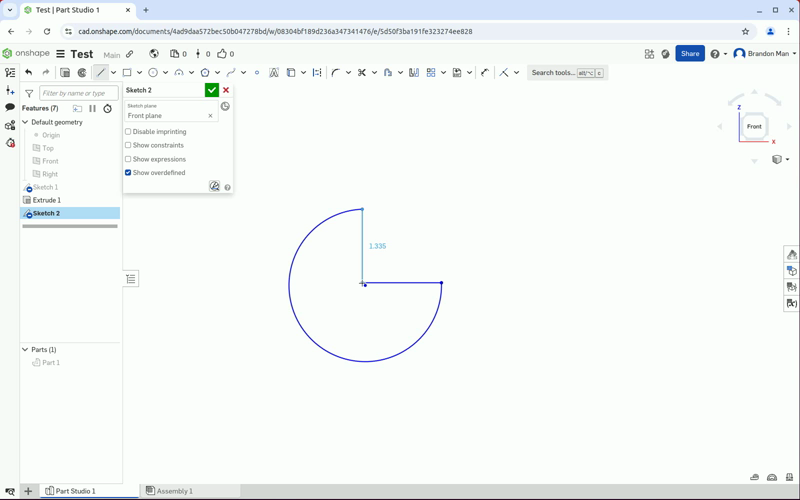
click(362, 282)
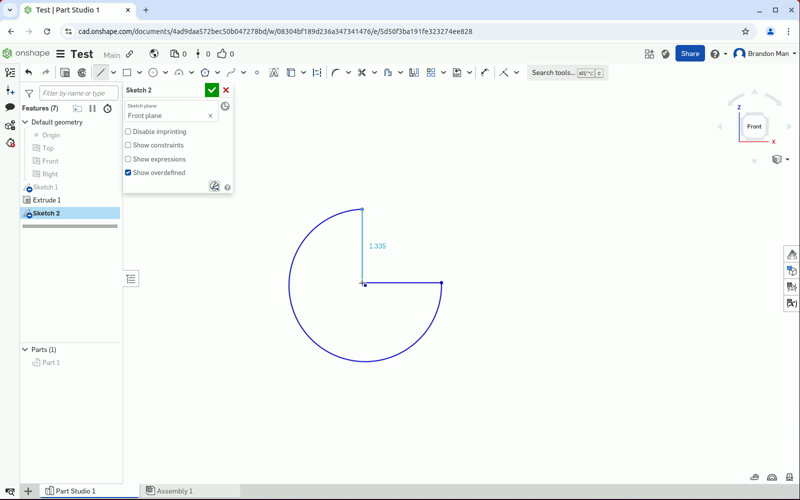
scroll(-6)
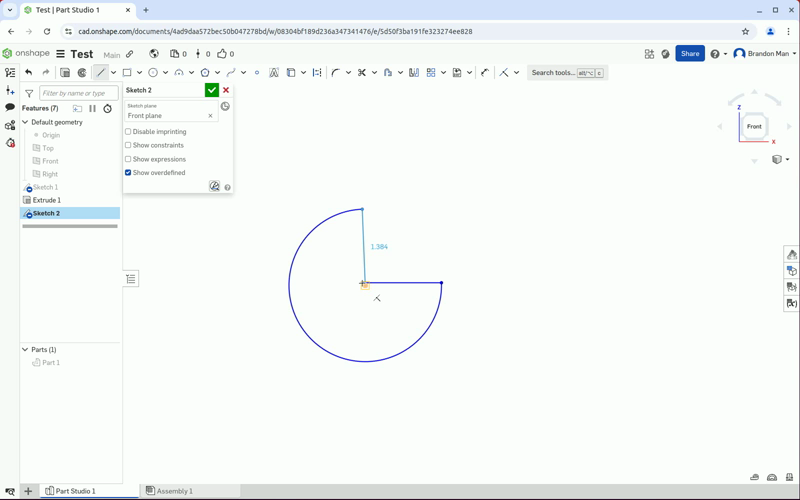
scroll(-6)
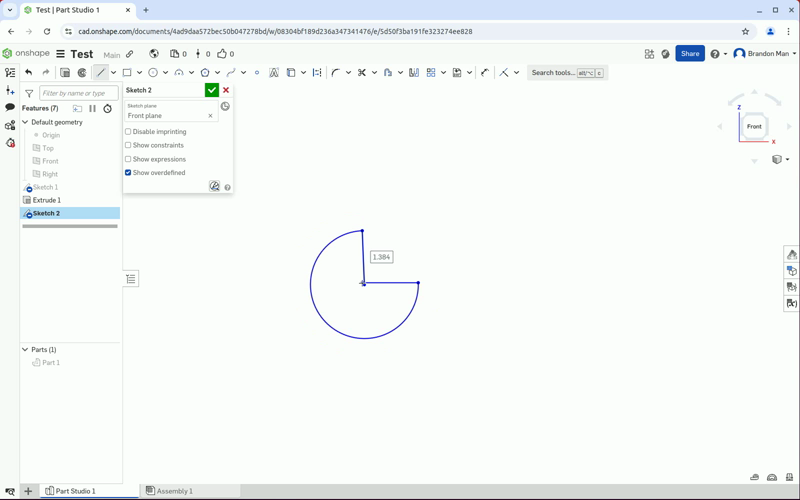
scroll(-6)
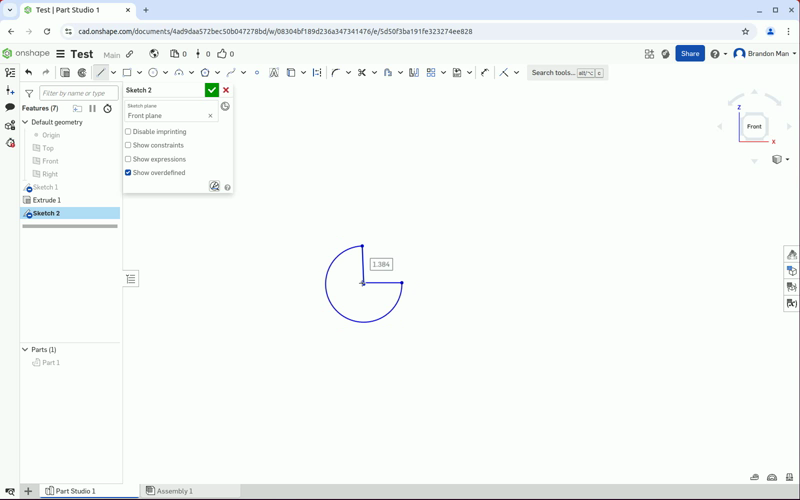
scroll(-6)
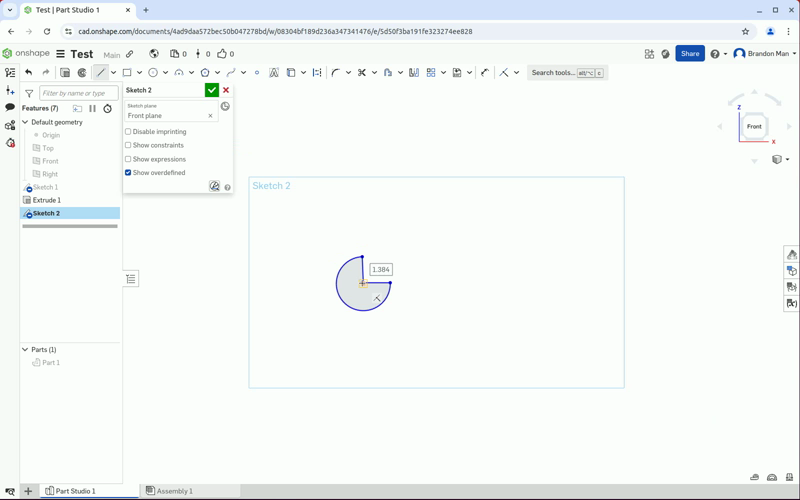
scroll(-6)
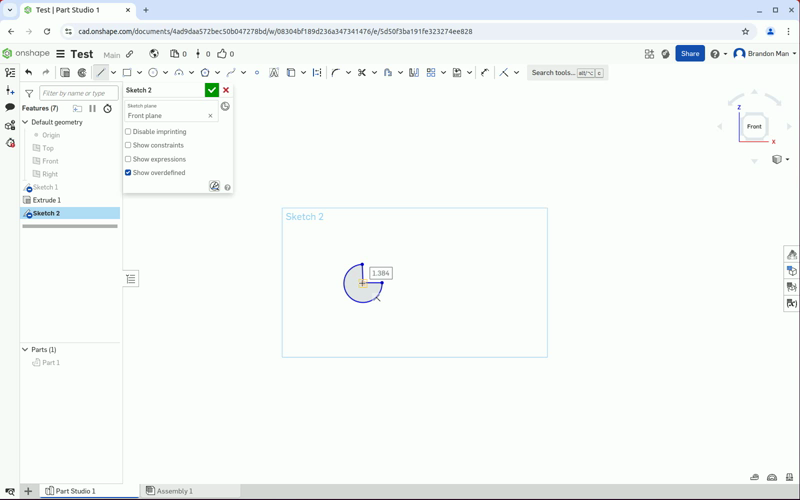
scroll(-6)
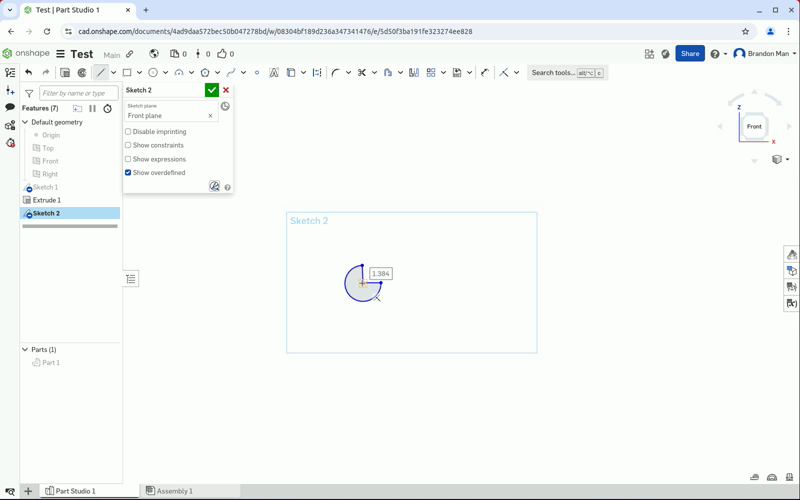
scroll(-6)
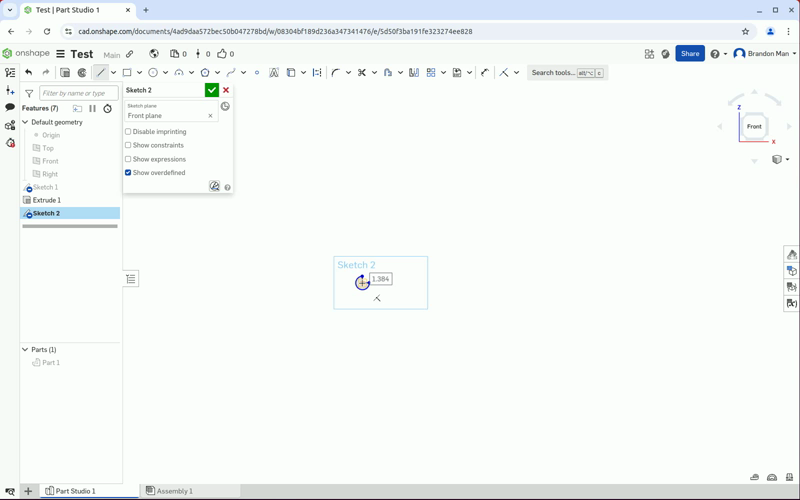
key(esc)
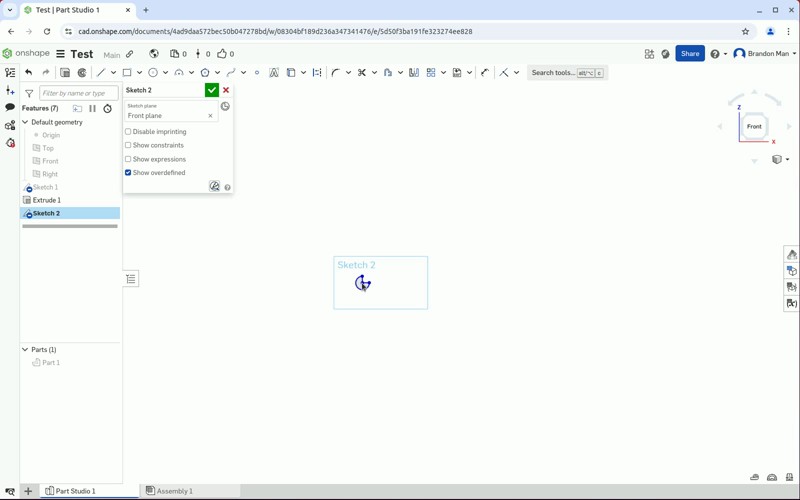
mouse_move(360, 277)
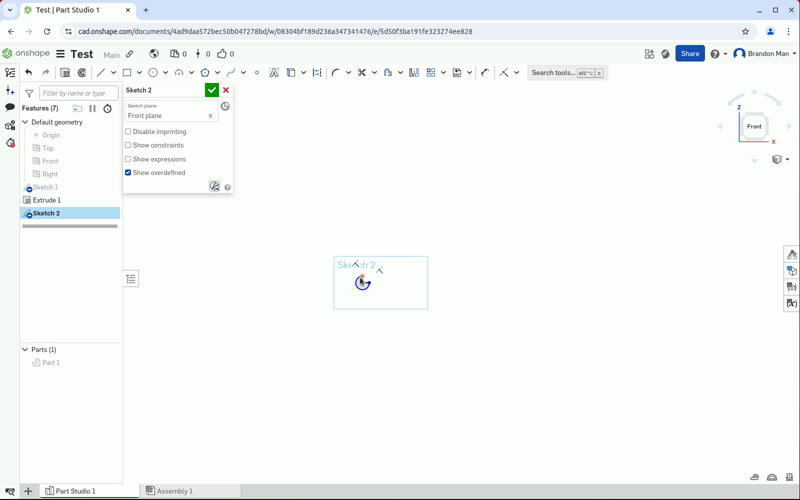
scroll(6)
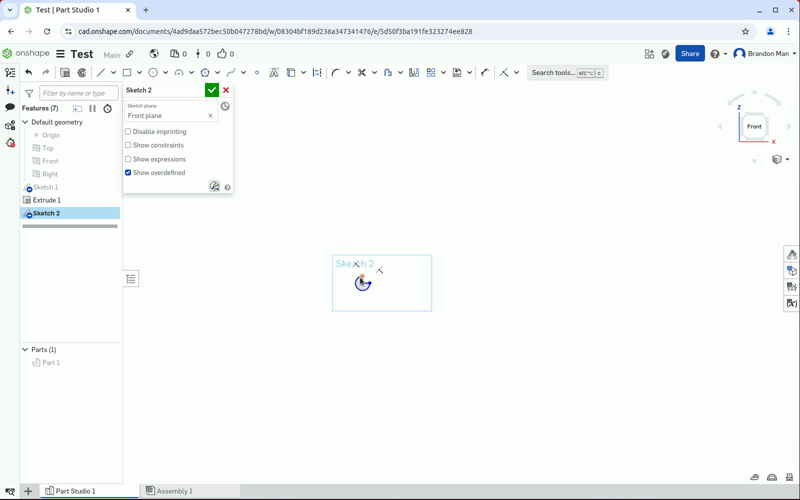
scroll(6)
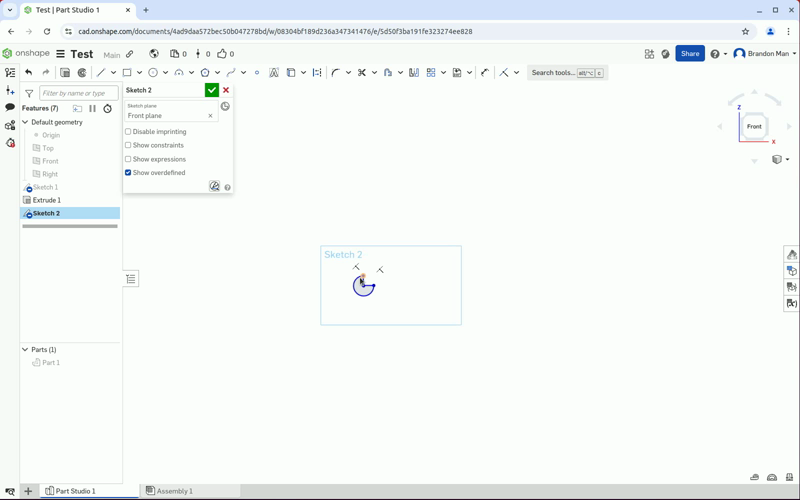
scroll(6)
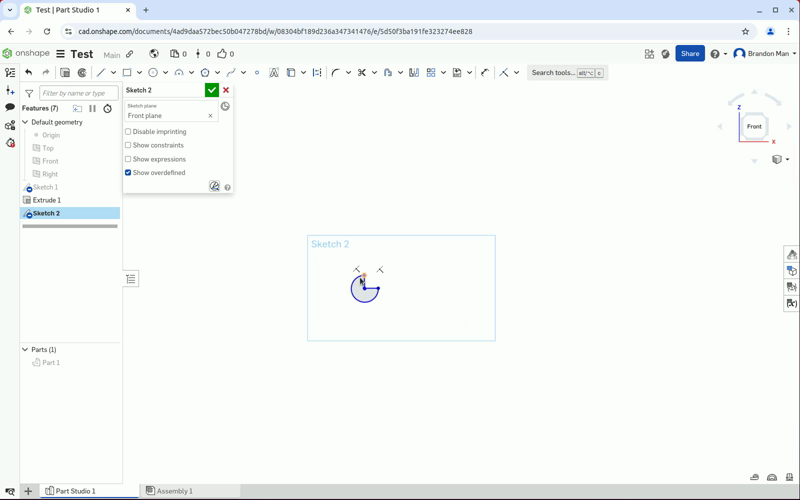
scroll(6)
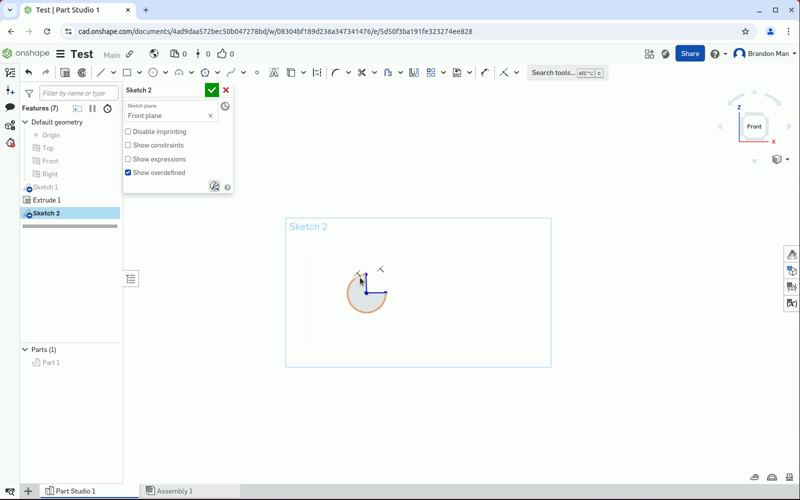
scroll(6)
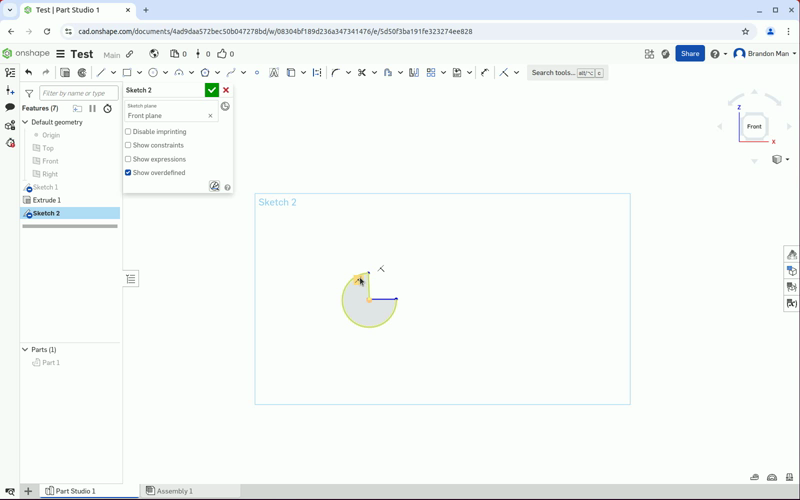
scroll(6)
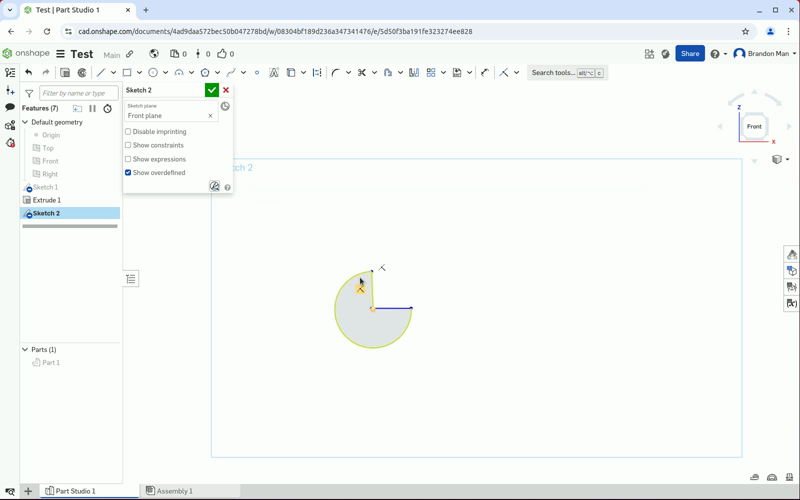
scroll(6)
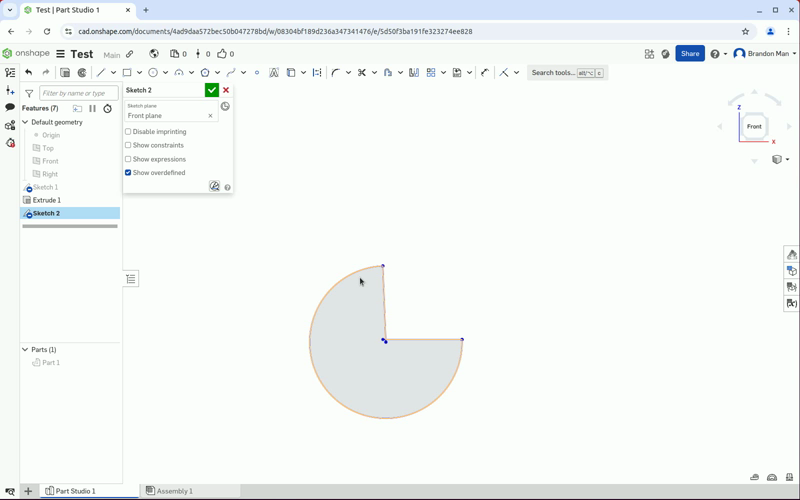
click(360, 277)
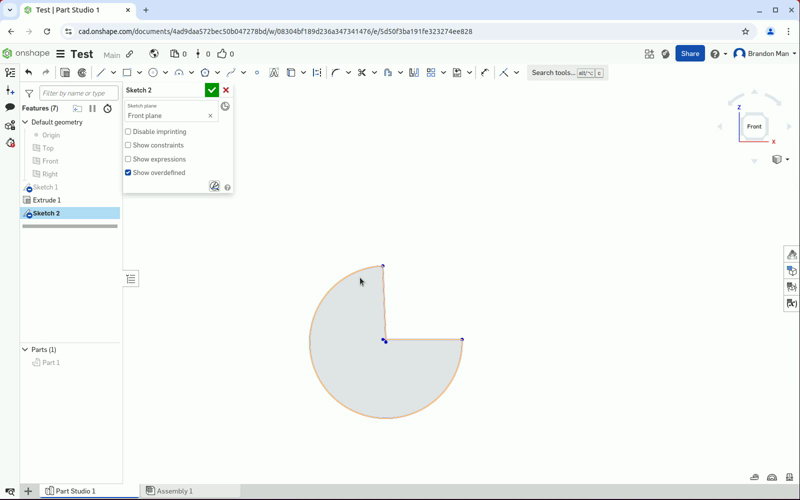
scroll(-6)
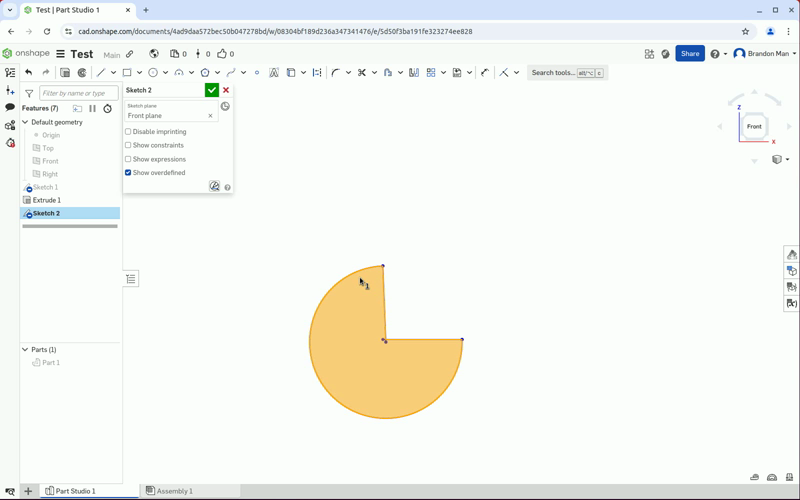
scroll(-6)
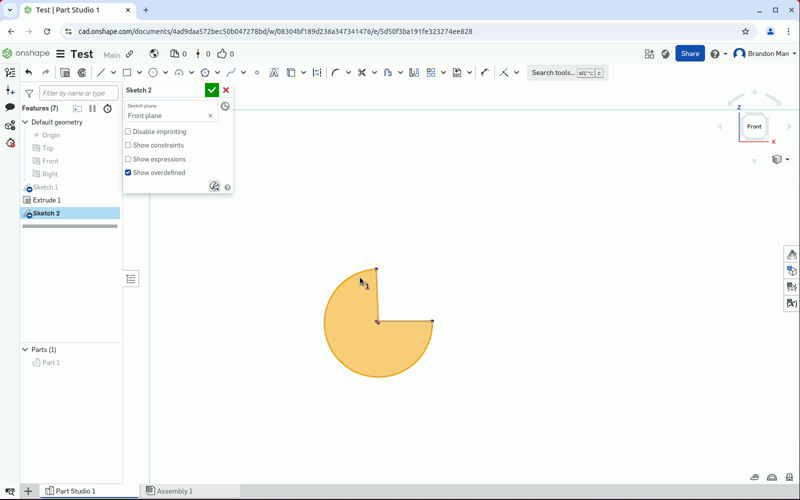
scroll(-6)
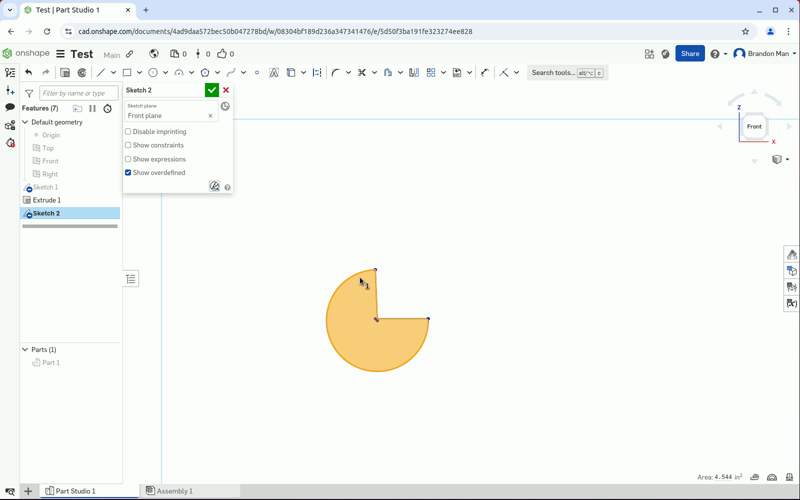
scroll(-6)
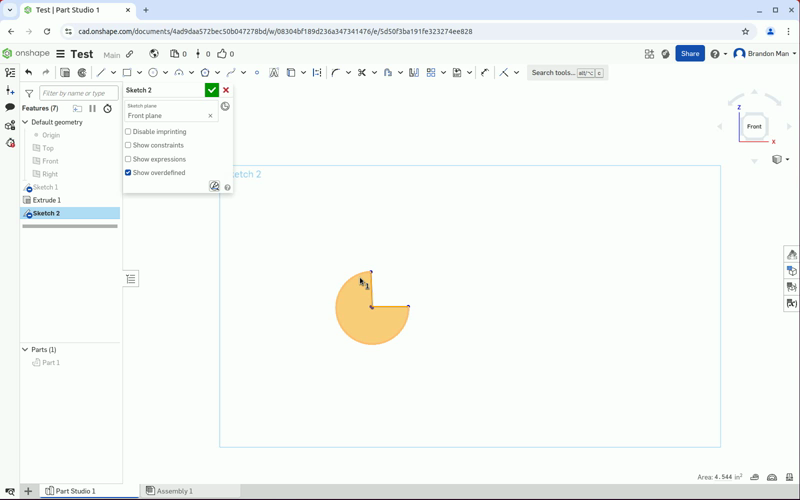
scroll(-6)
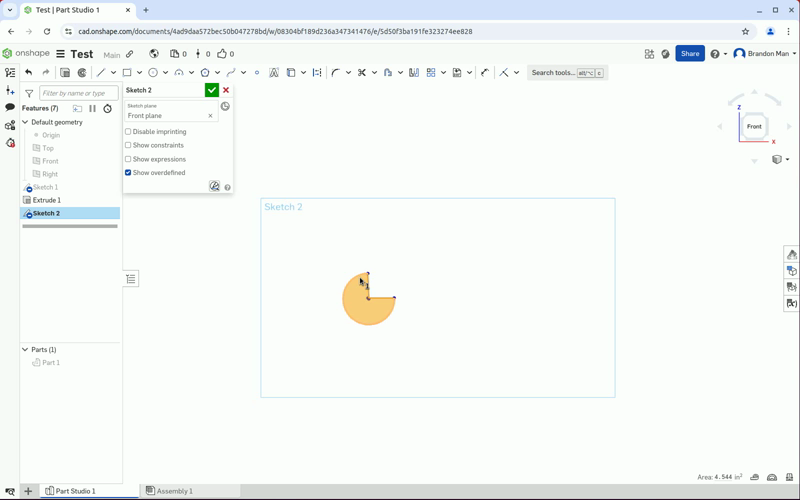
scroll(-6)
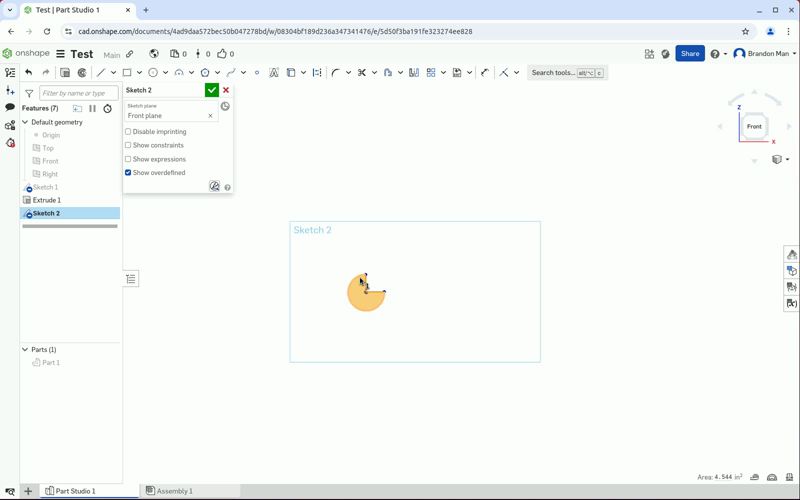
scroll(-6)
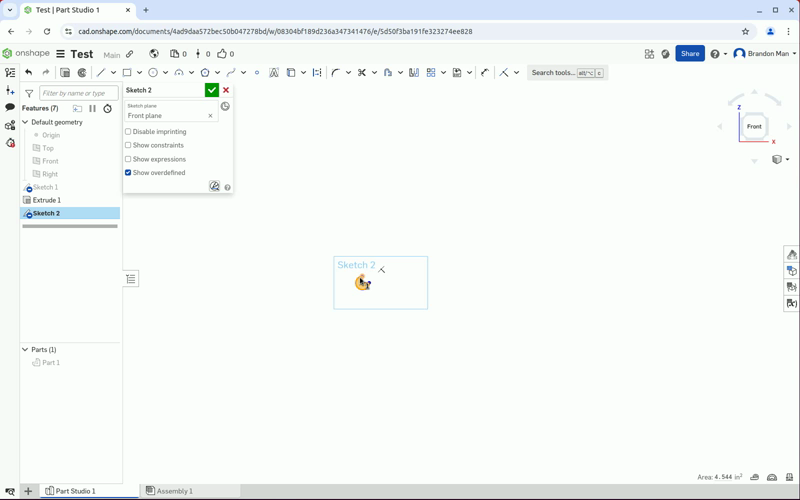
mouse_move(73, 352)
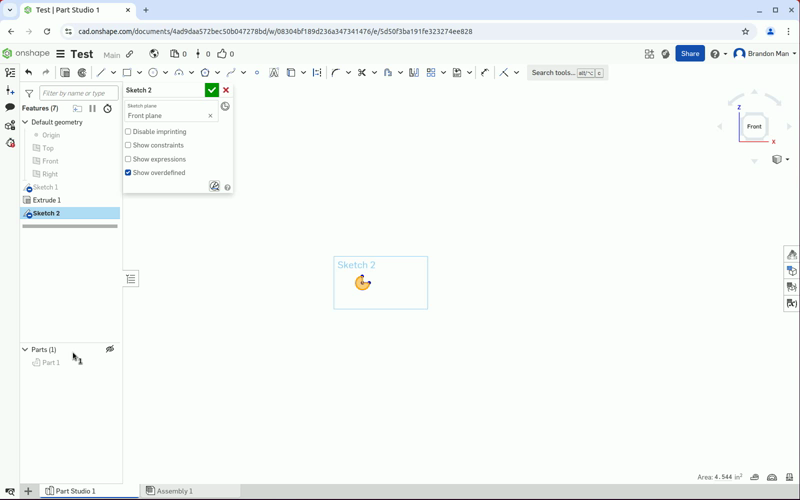
key(shift+y)
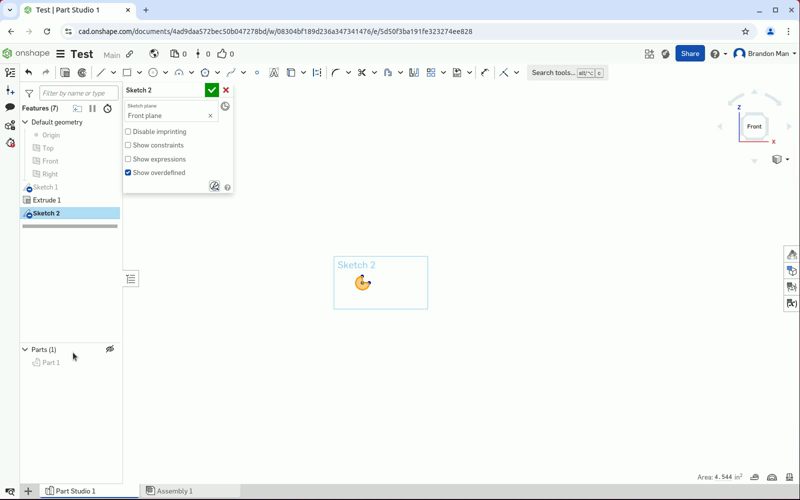
key(shift+e)
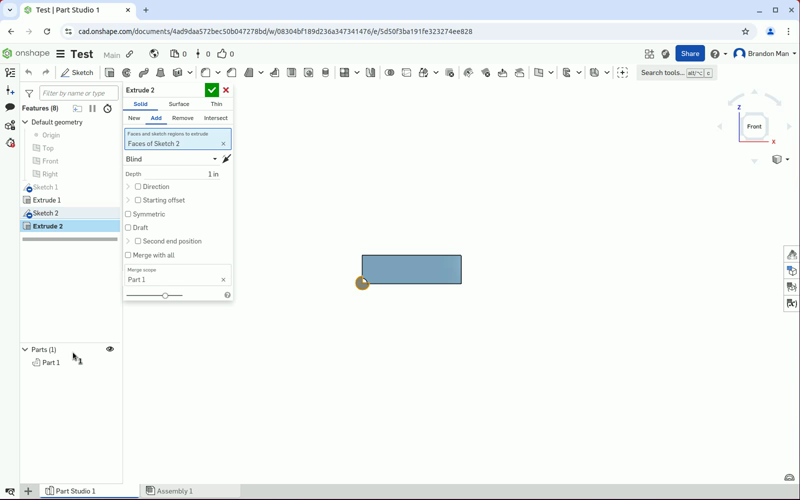
mouse_move(143, 106)
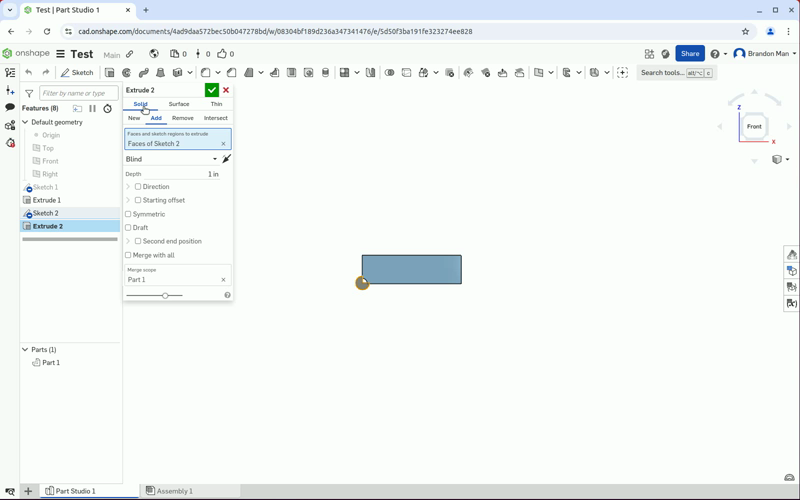
click(143, 106)
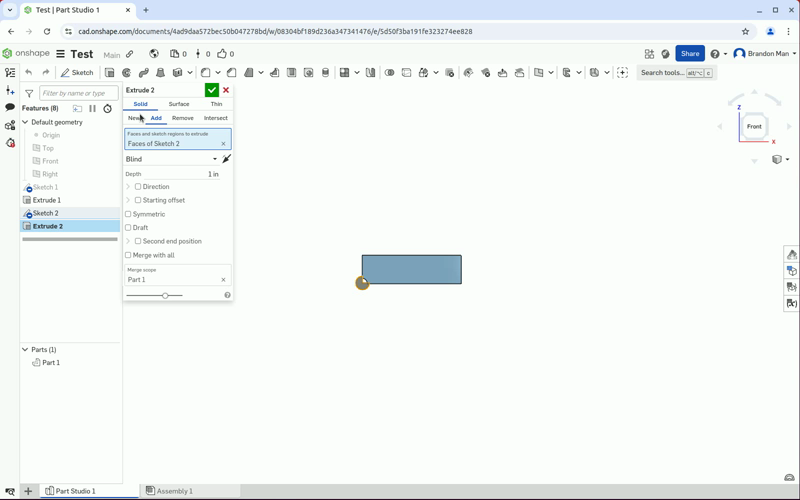
mouse_move(137, 120)
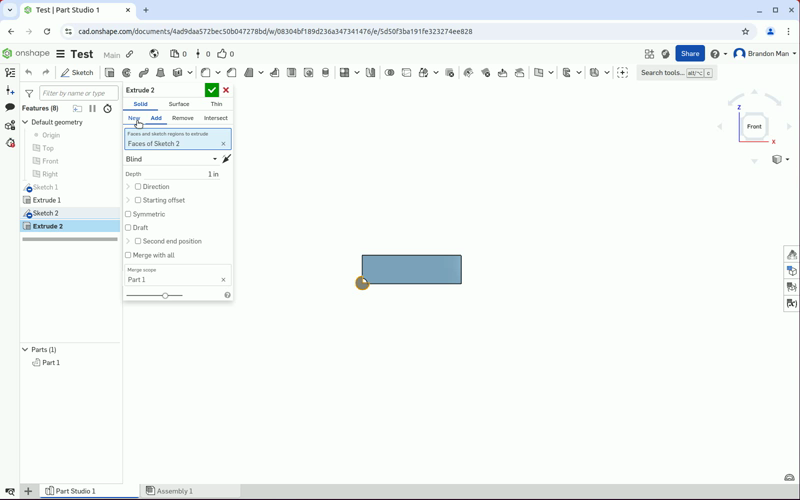
click(137, 120)
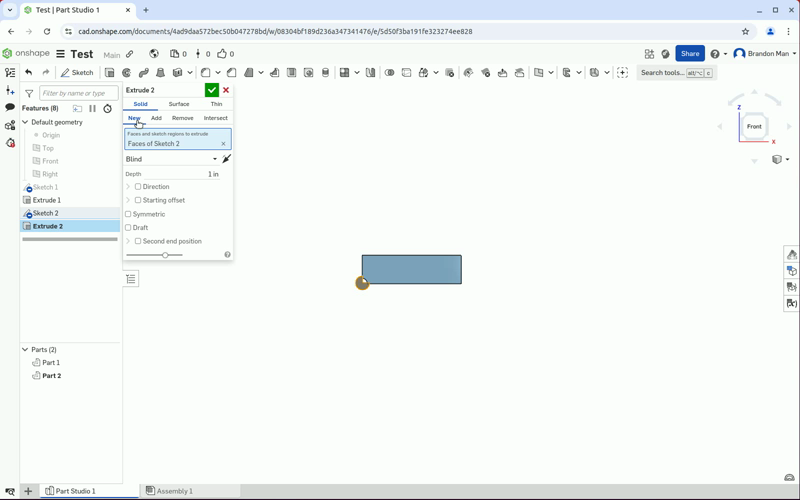
key(tab, 4)
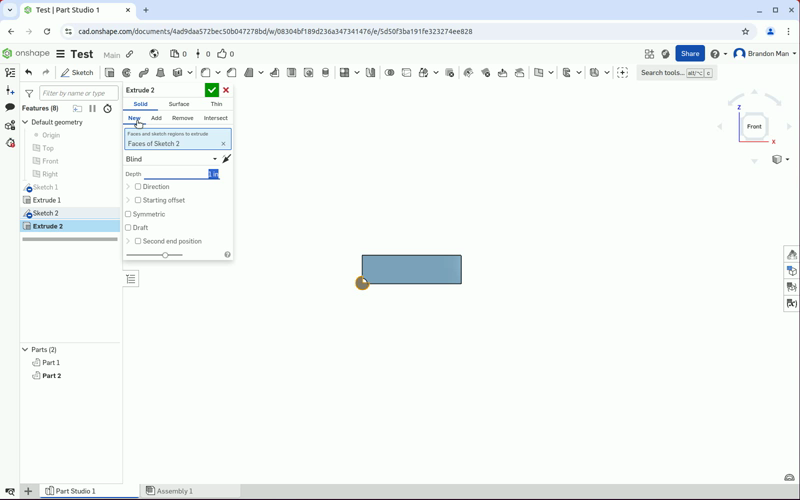
text(46.216)
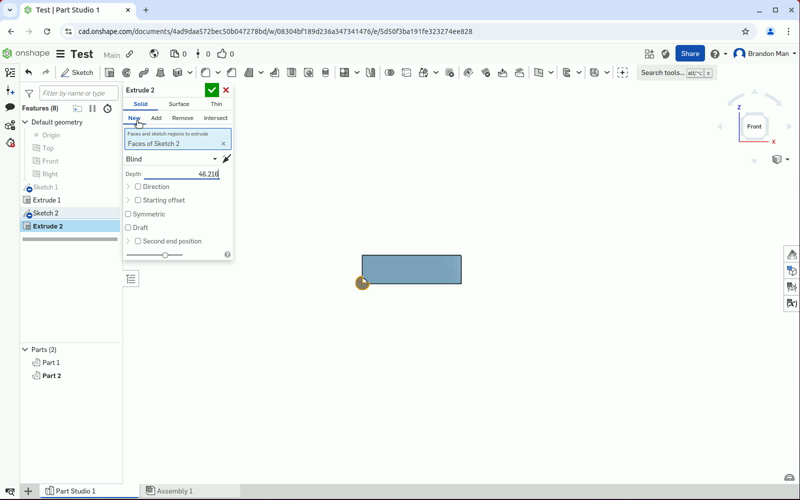
key(tab, 3)
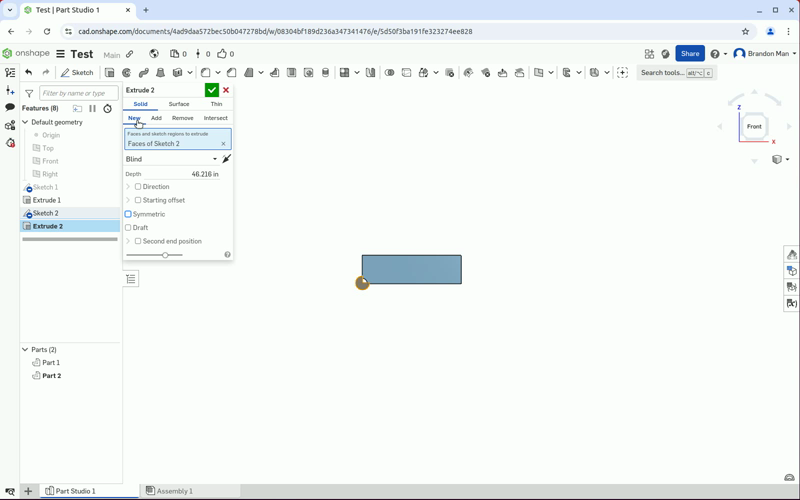
key(space)
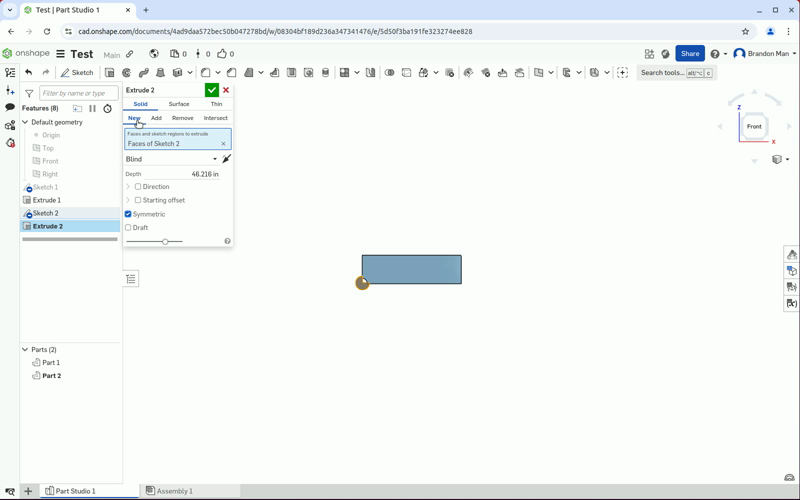
key(enter)
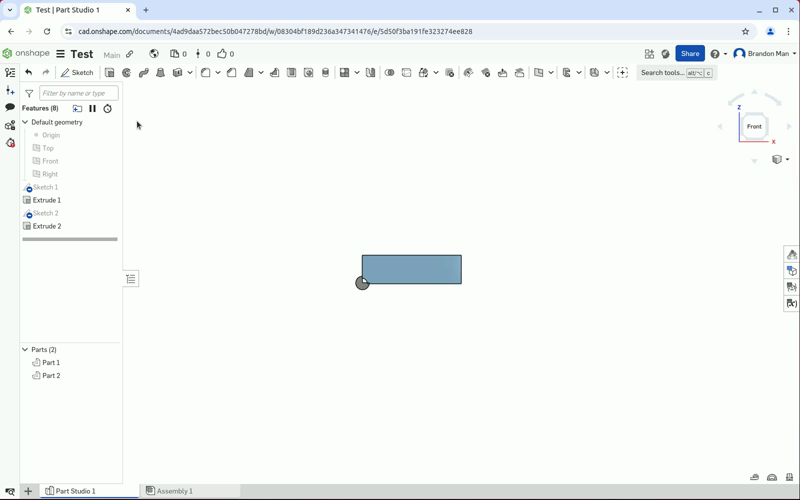
key(shift+h)
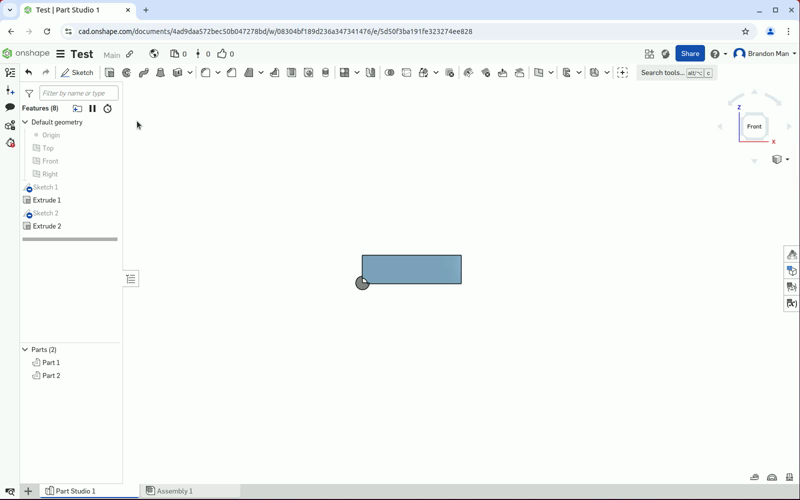
key(shift+h)
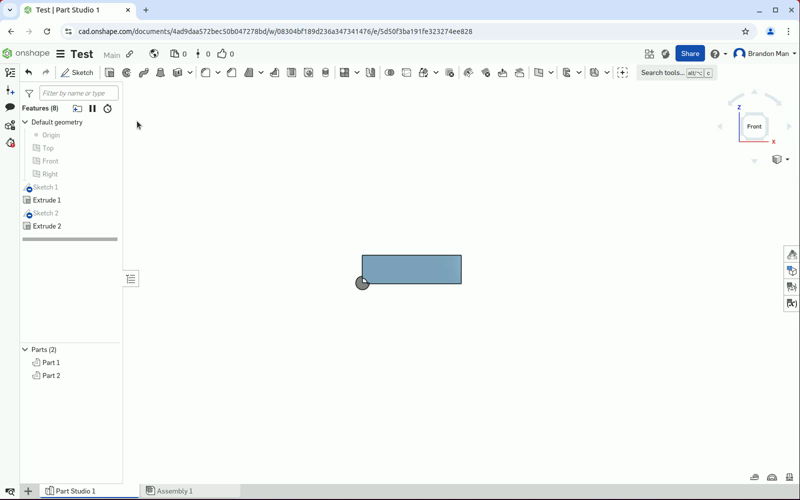
mouse_move(73, 189)
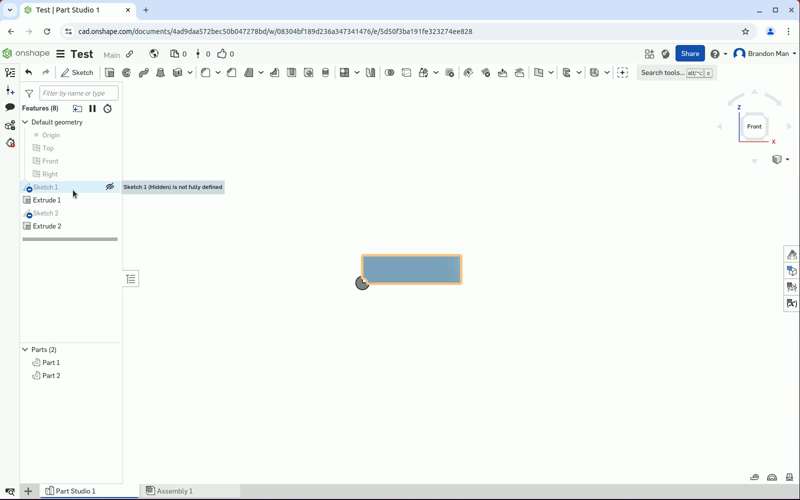
click(73, 189)
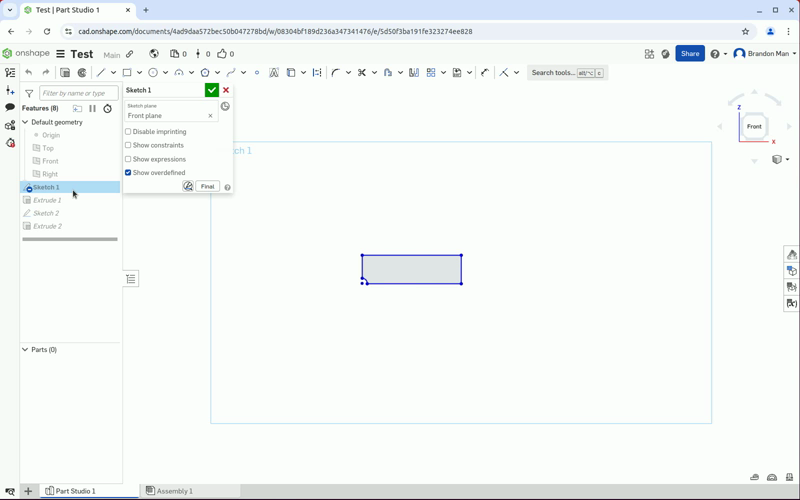
mouse_move(229, 92)
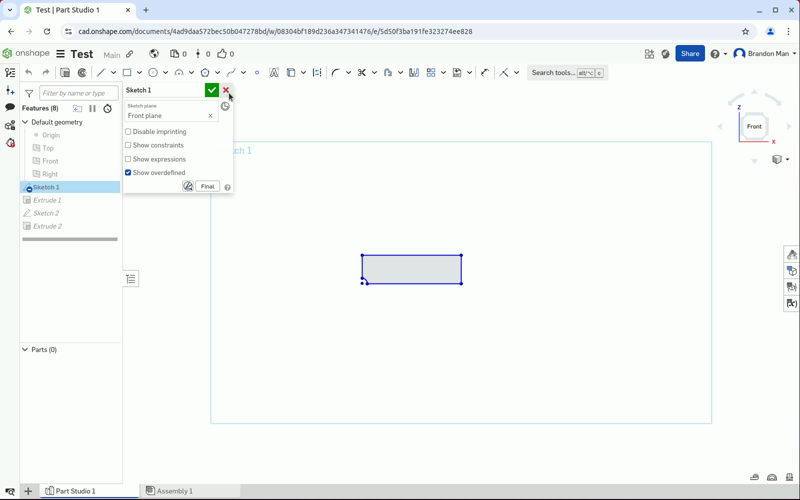
click(229, 92)
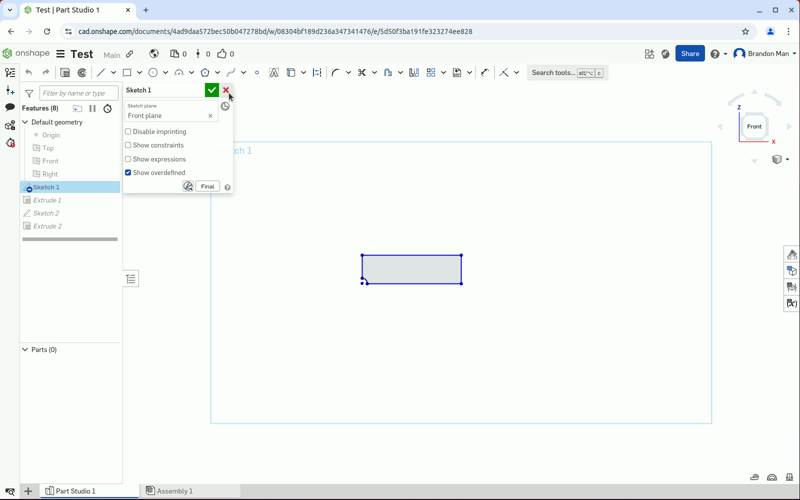
key(shift+s)
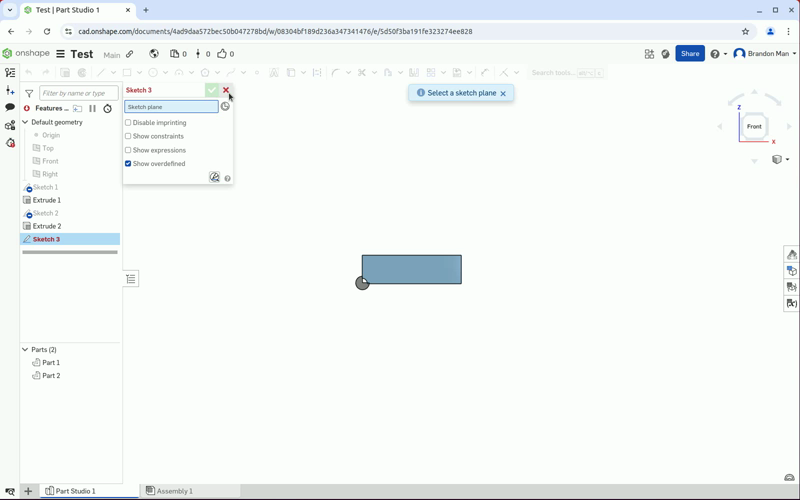
mouse_move(73, 163)
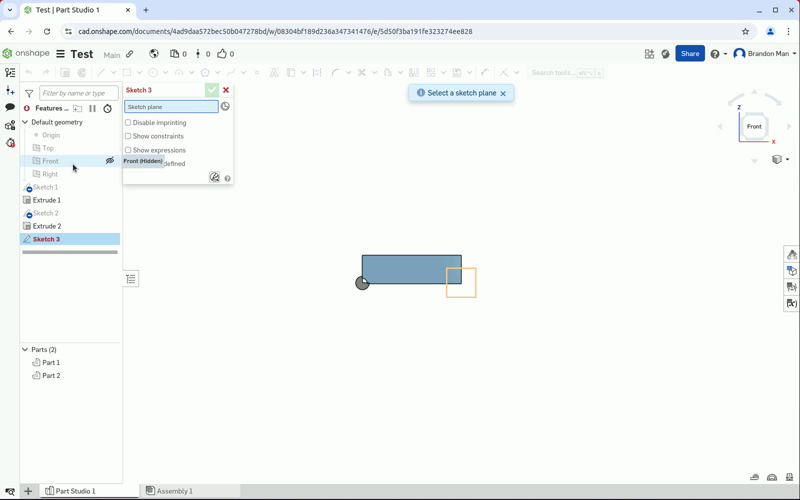
click(73, 163)
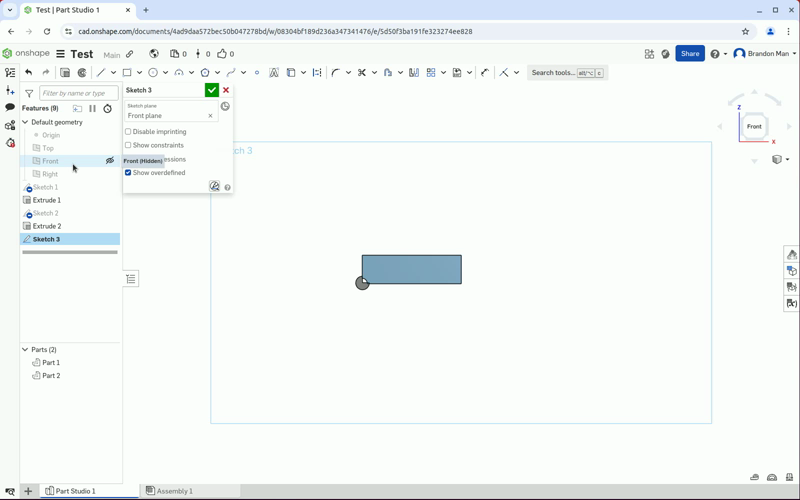
mouse_move(73, 352)
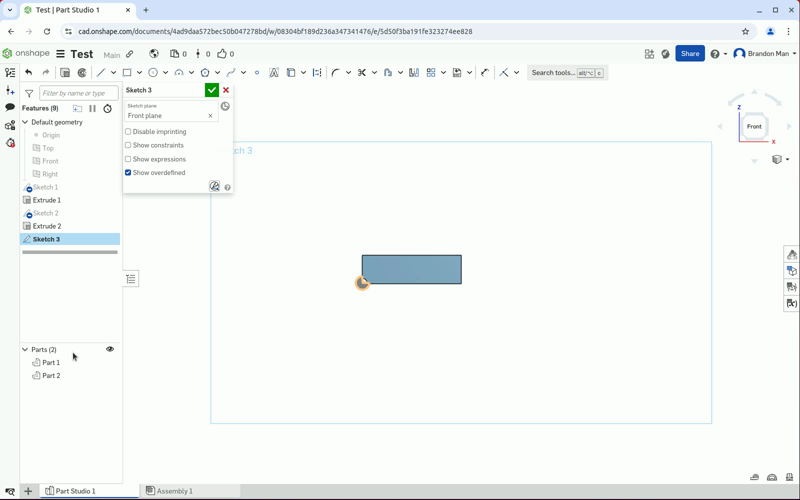
key(y)
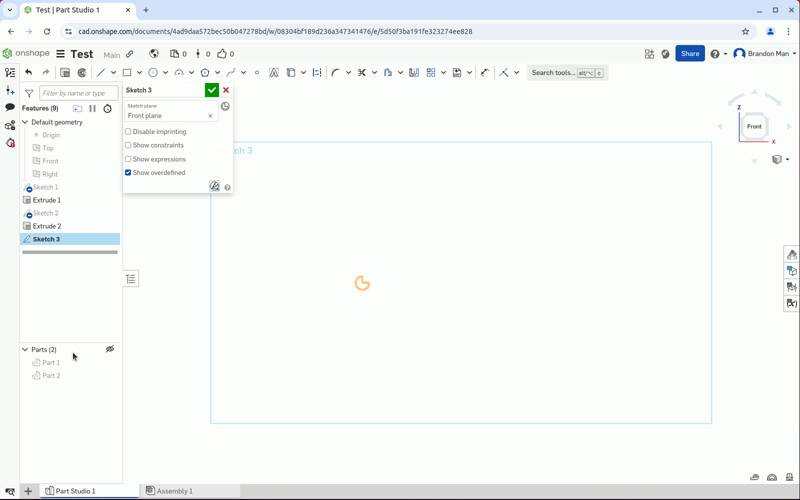
key(l)
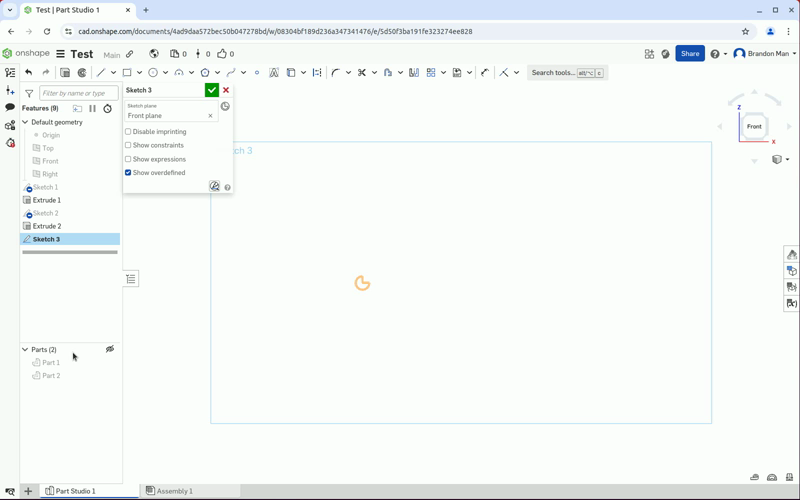
key_down(shift)
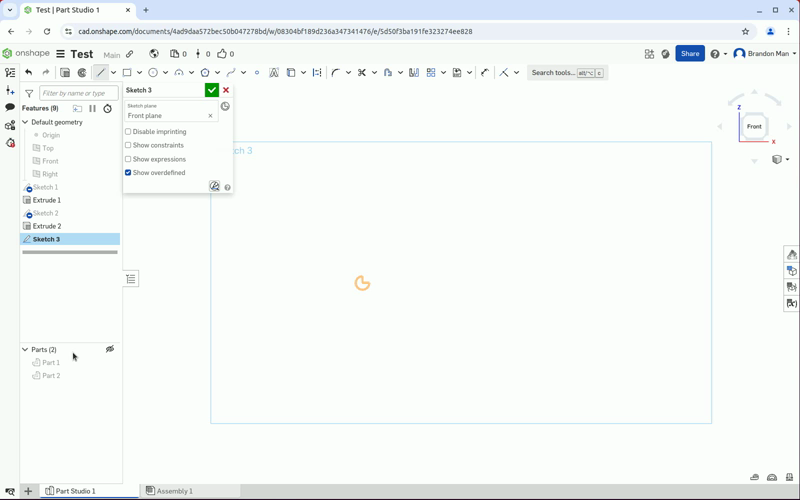
mouse_move(362, 282)
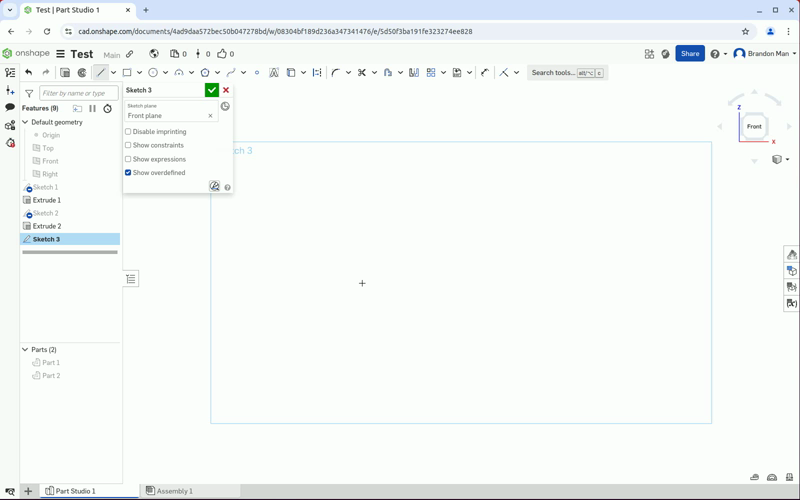
click(362, 282)
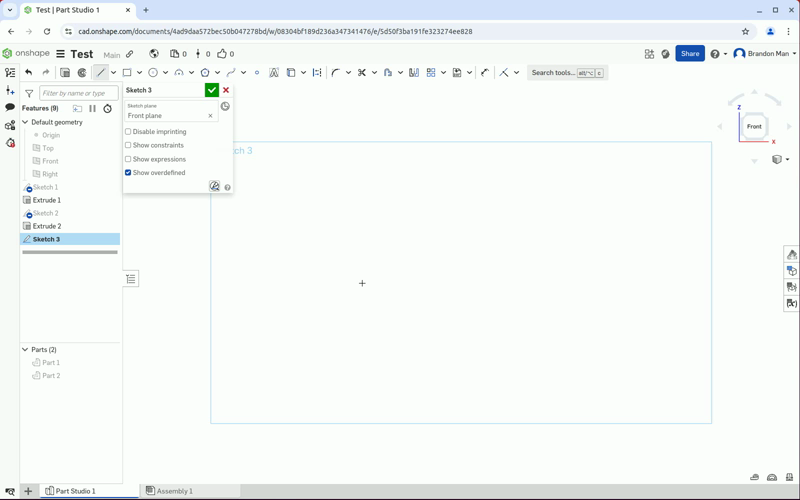
key_up(shift)
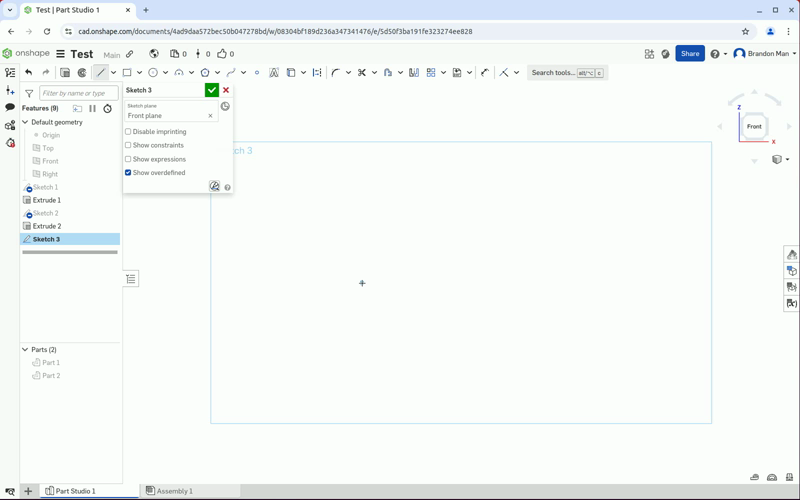
key_down(shift)
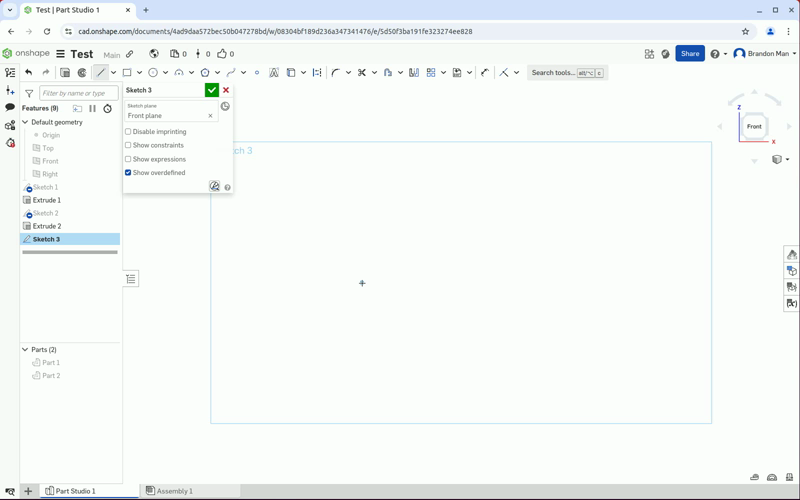
mouse_move(392, 282)
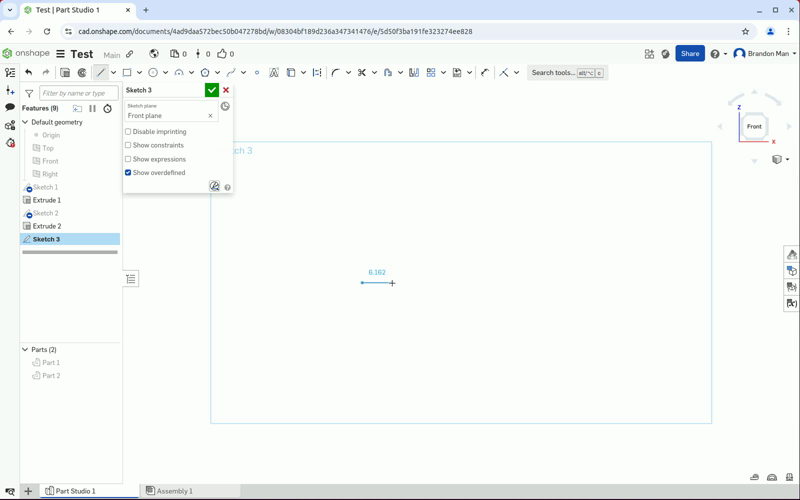
mouse_move(369, 282)
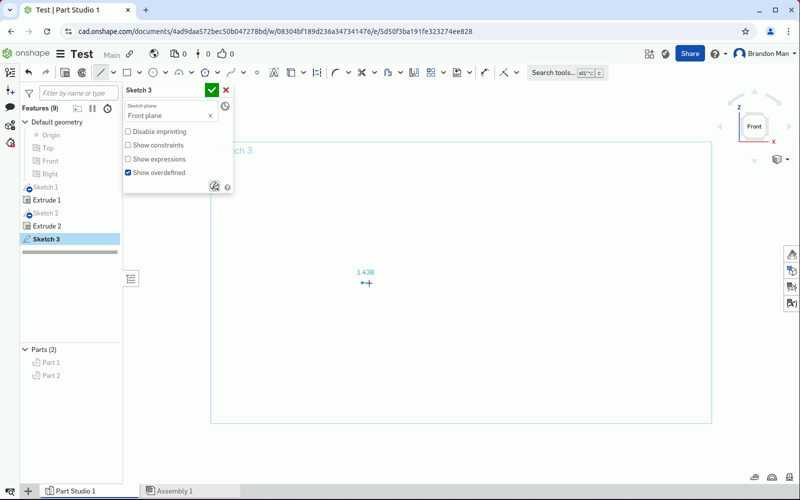
scroll(6)
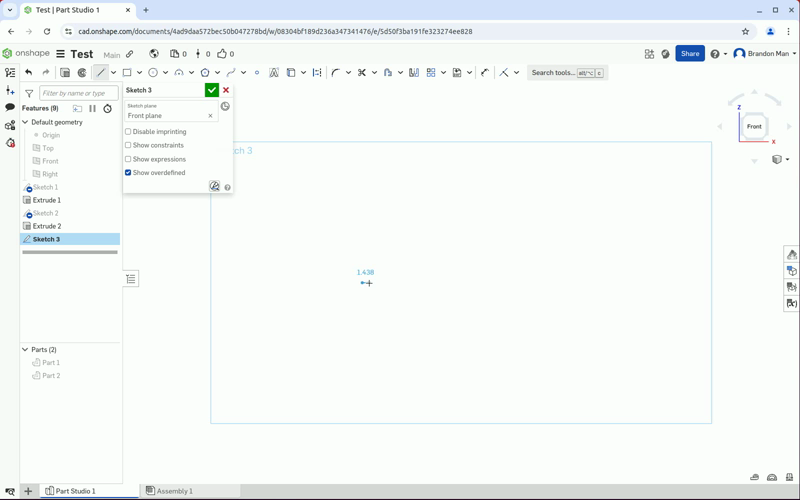
scroll(6)
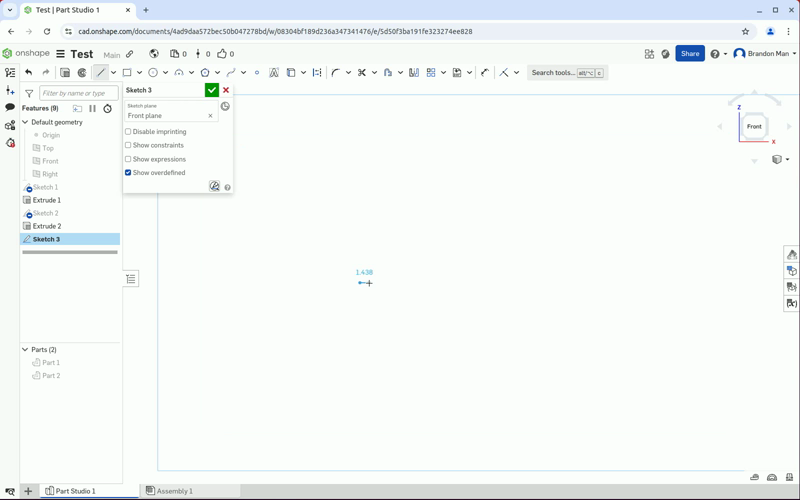
scroll(6)
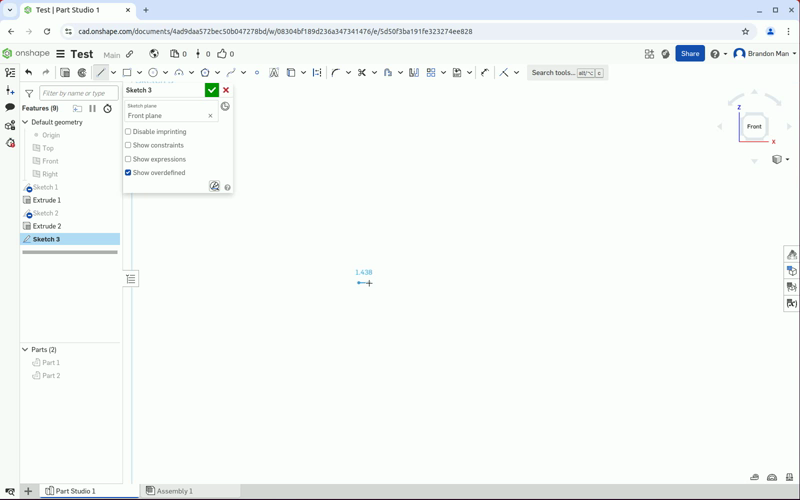
scroll(6)
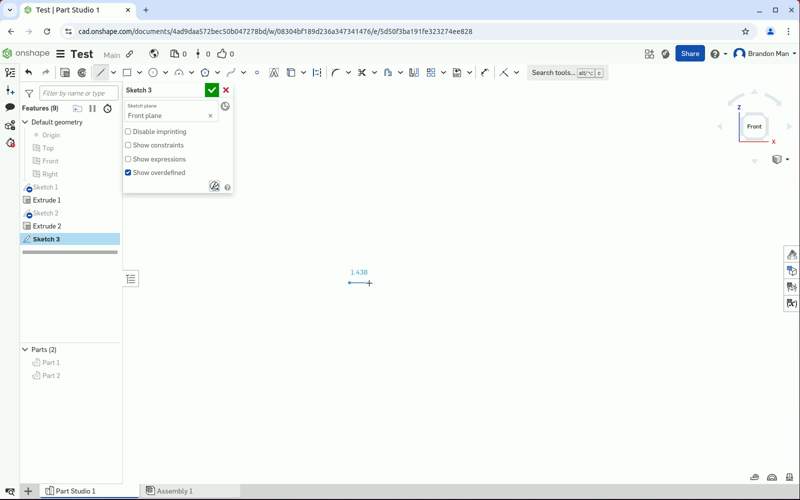
scroll(6)
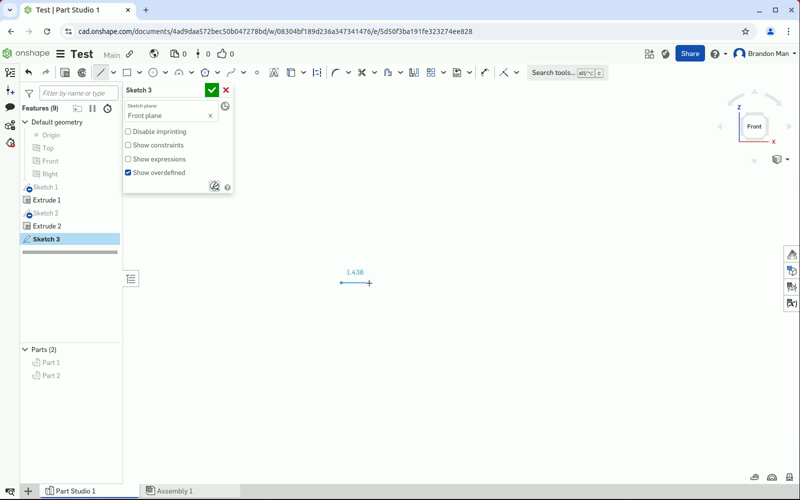
scroll(6)
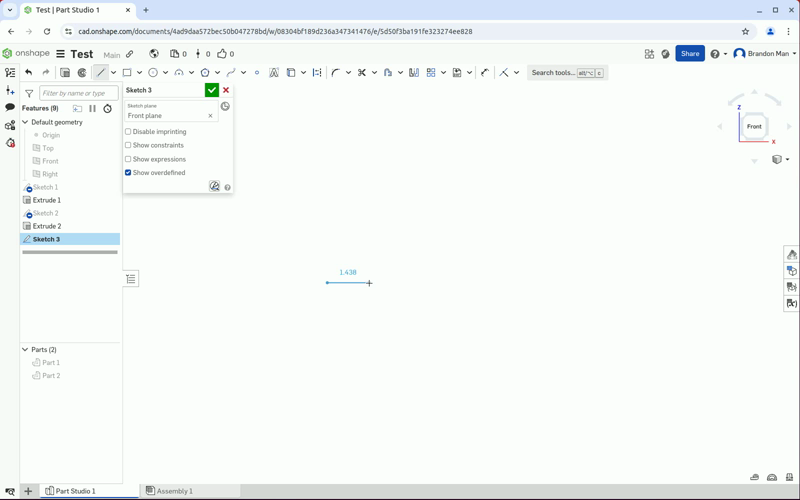
scroll(6)
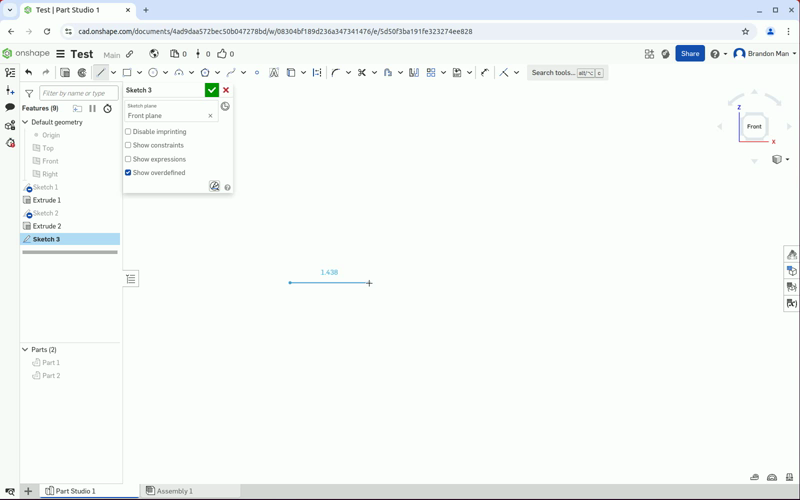
click(369, 282)
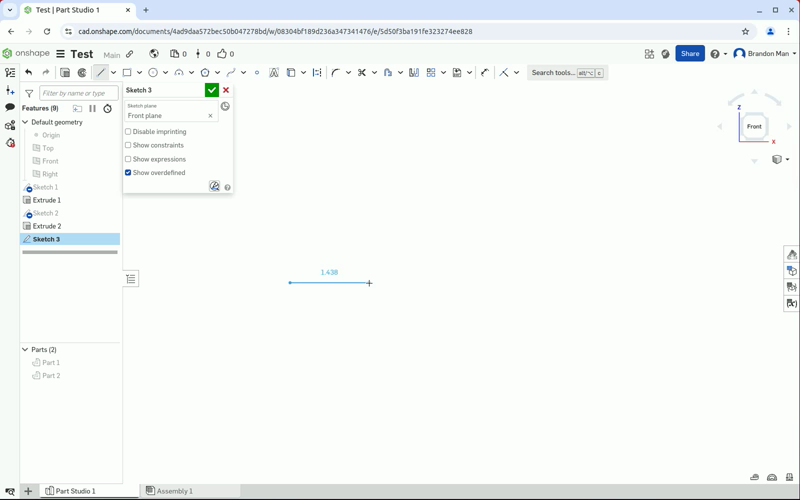
scroll(-6)
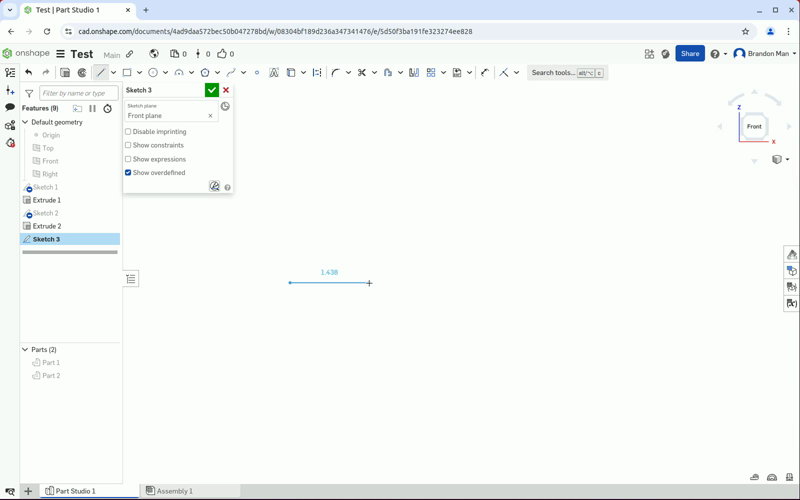
scroll(-6)
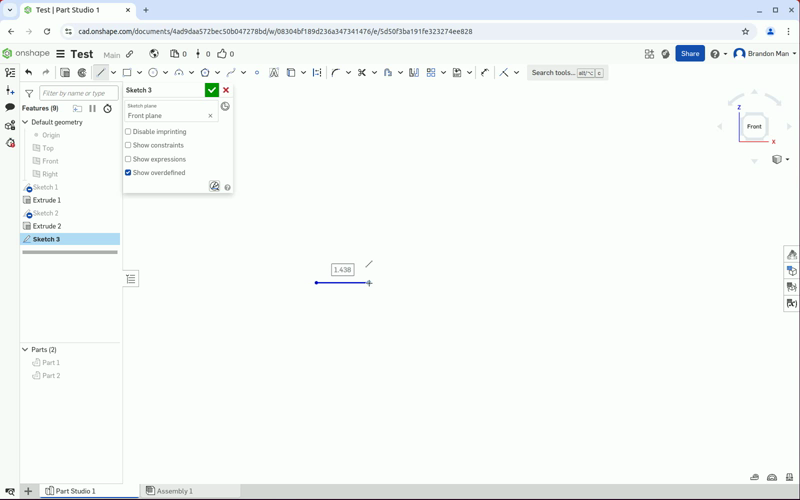
scroll(-6)
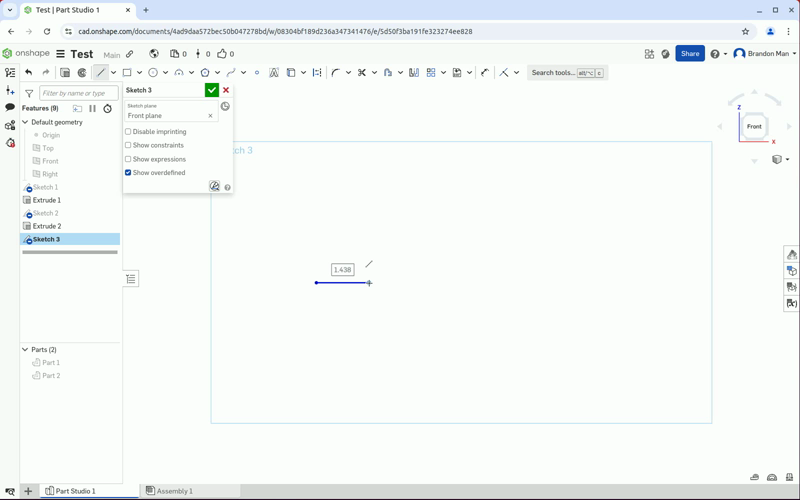
scroll(-6)
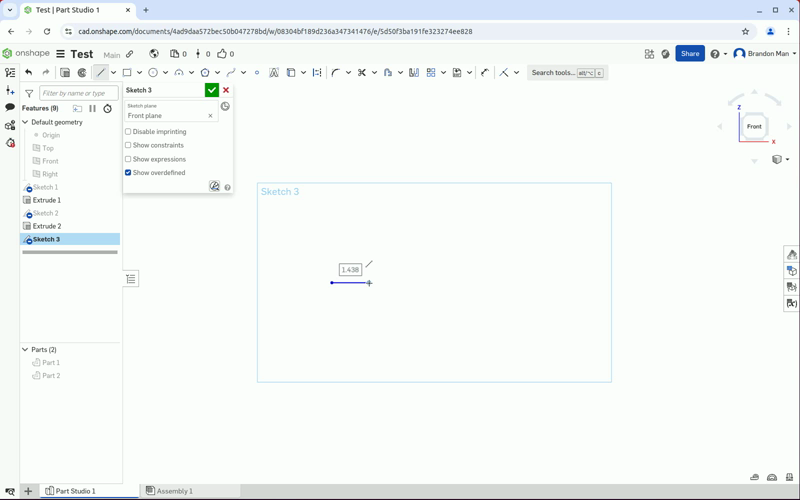
scroll(-6)
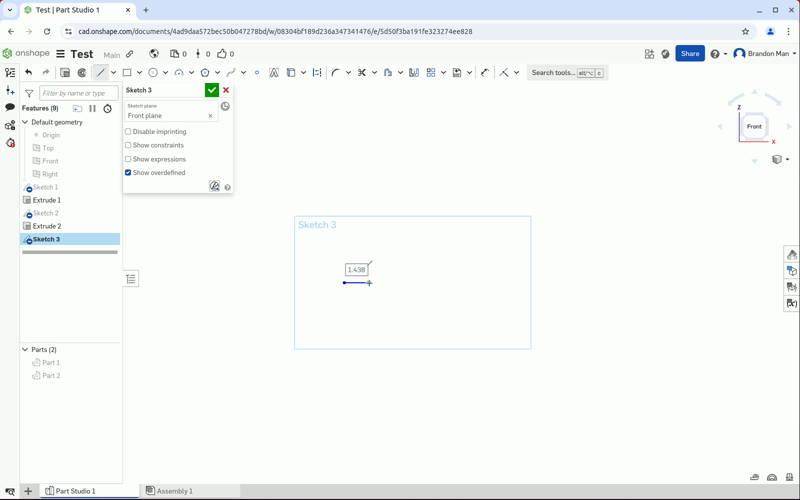
scroll(-6)
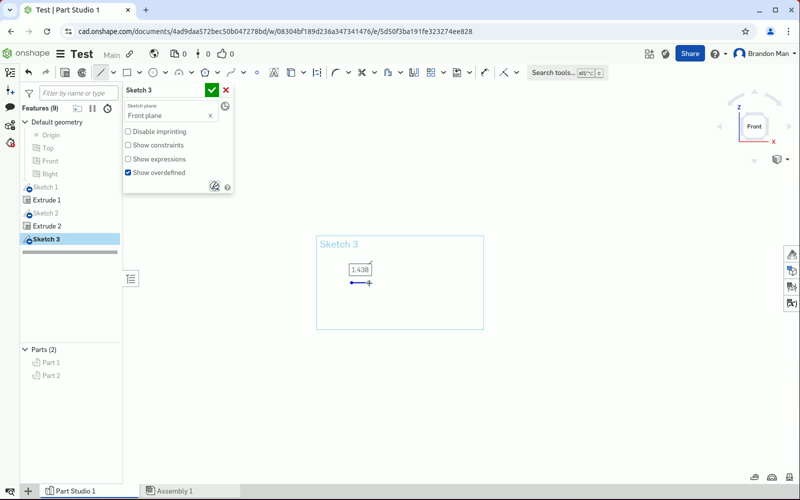
scroll(-6)
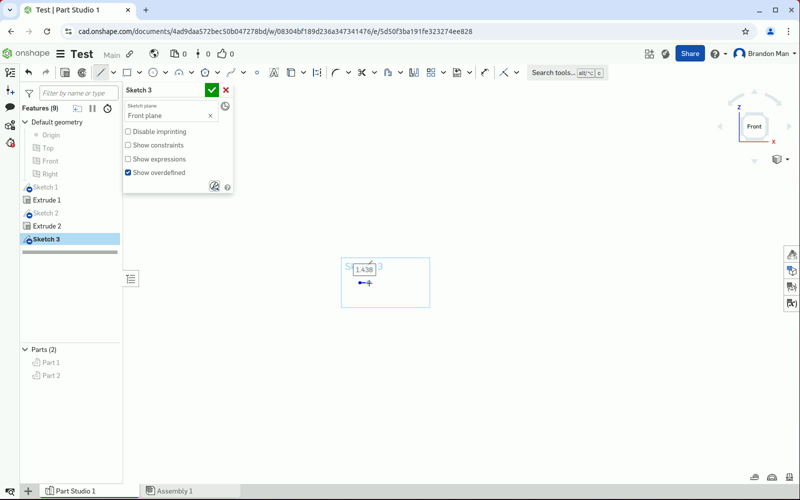
key_up(shift)
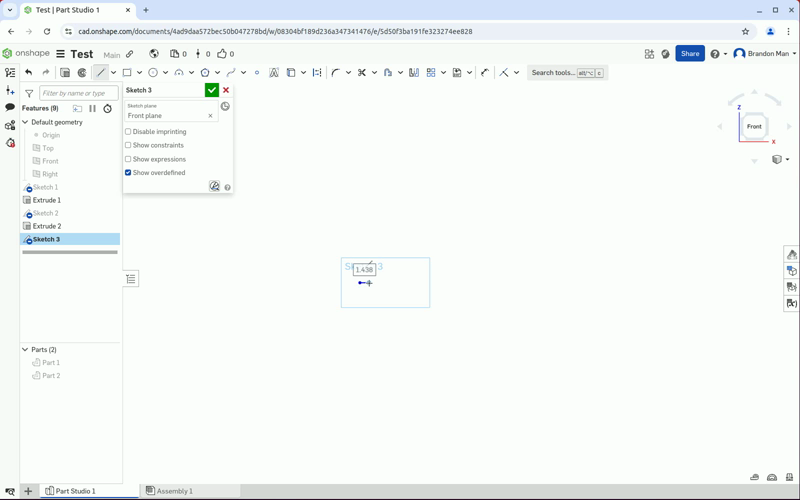
key(esc)
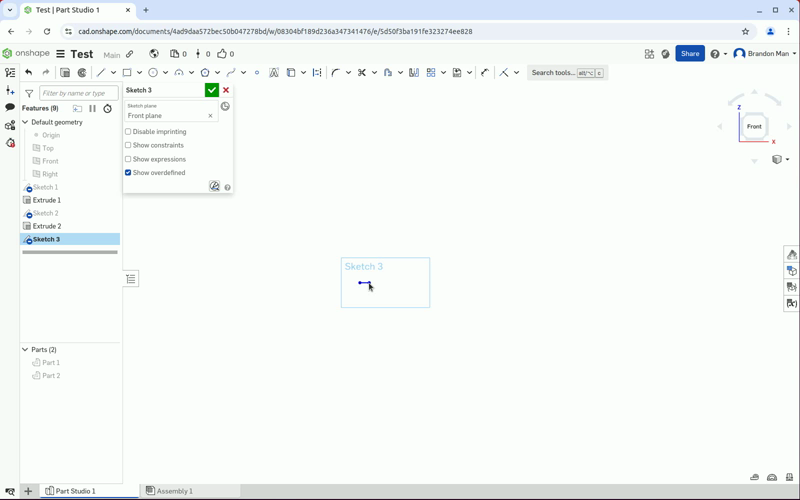
key(a)
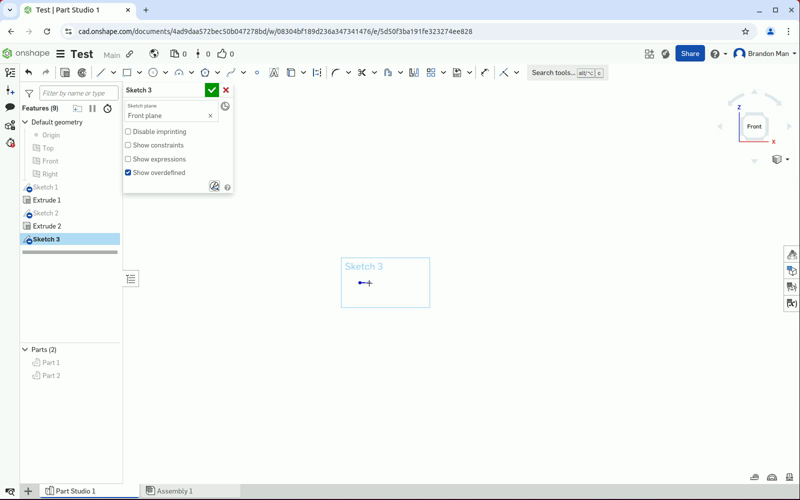
mouse_move(369, 282)
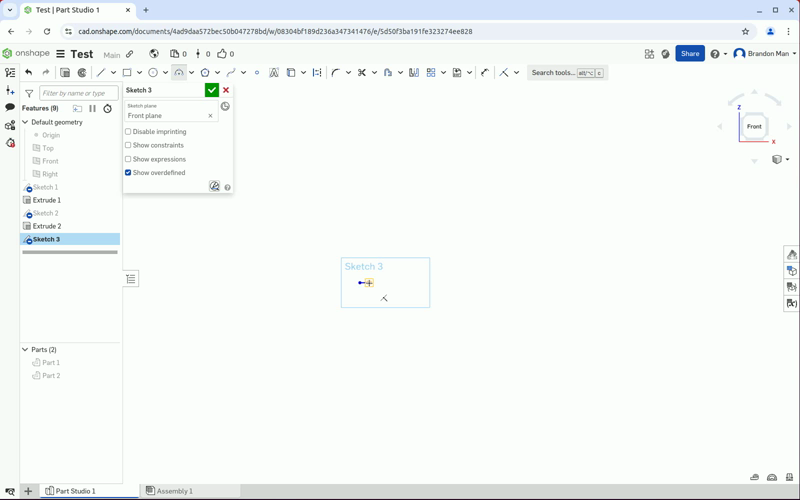
click(369, 282)
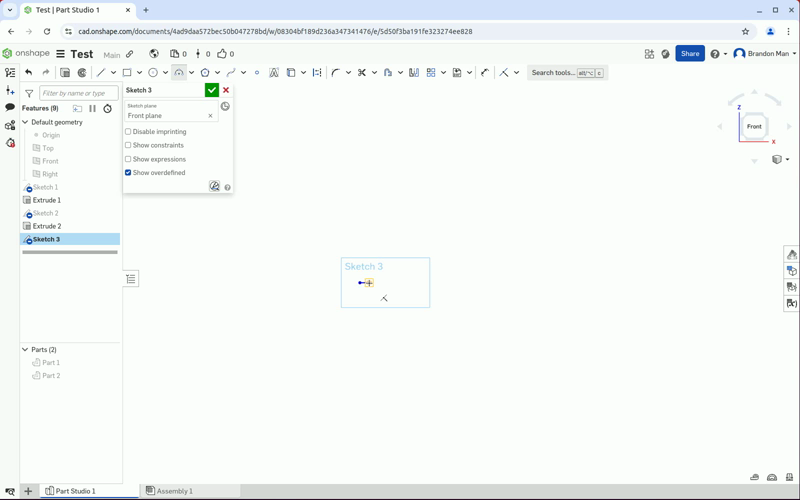
key_down(shift)
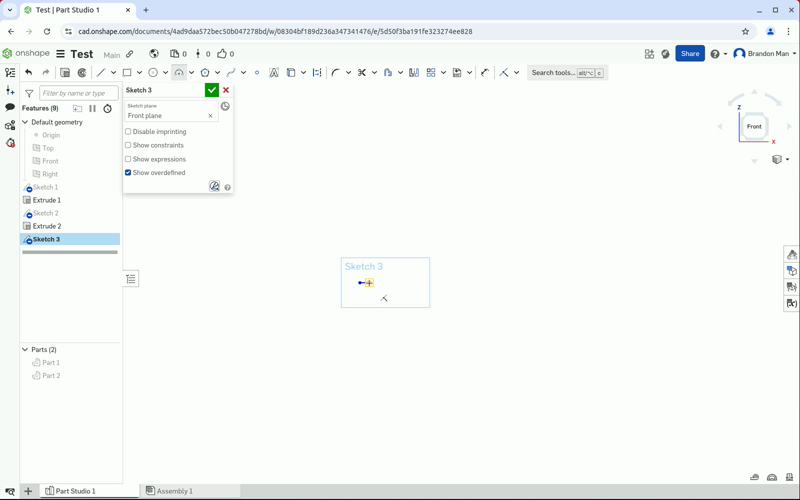
mouse_move(362, 276)
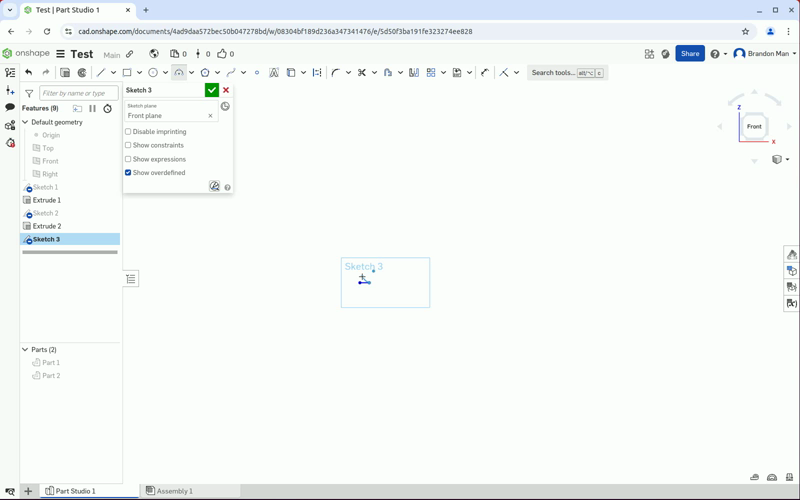
click(362, 276)
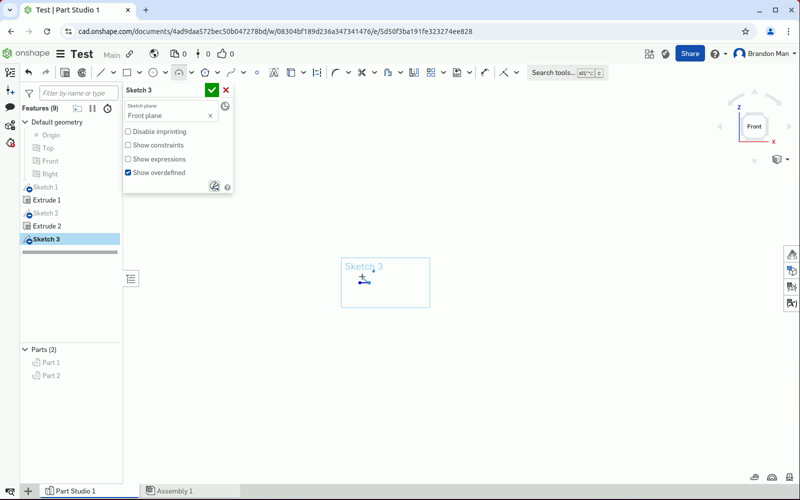
mouse_move(367, 278)
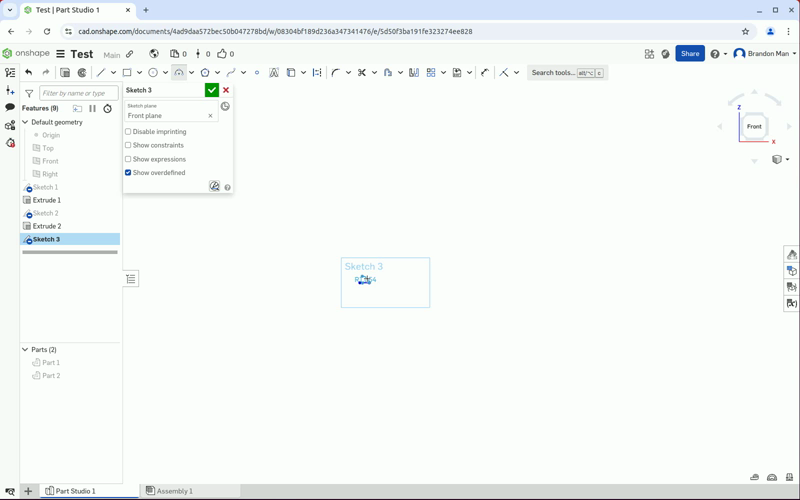
click(367, 278)
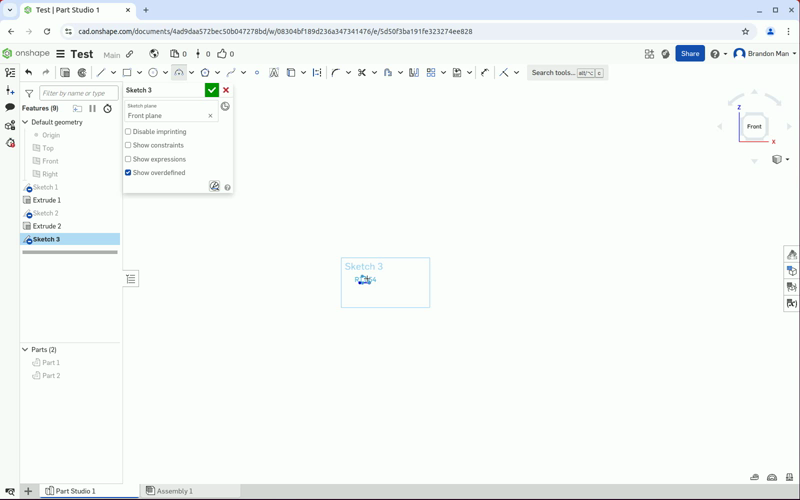
key_up(shift)
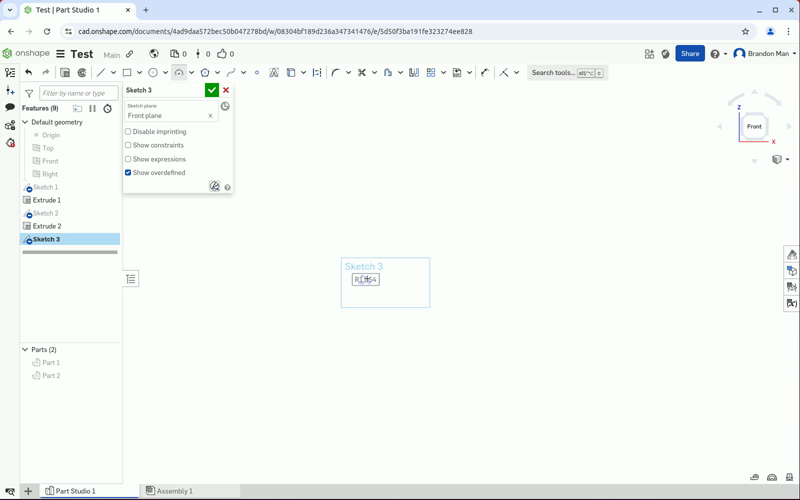
key(esc)
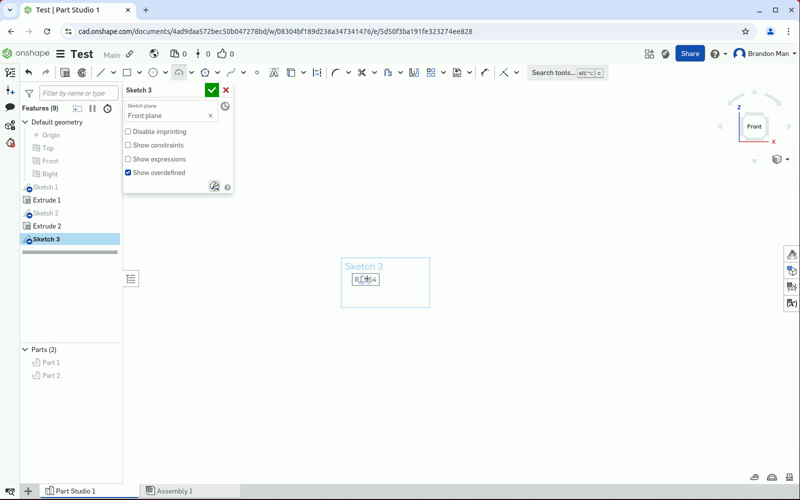
key(l)
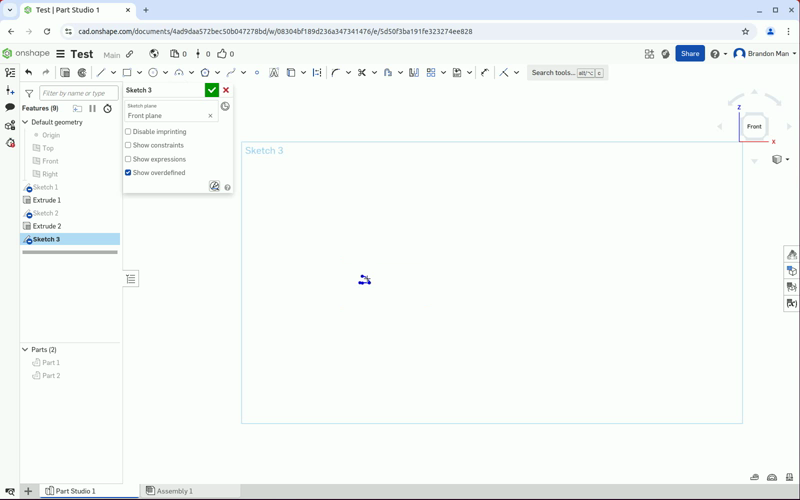
mouse_move(362, 276)
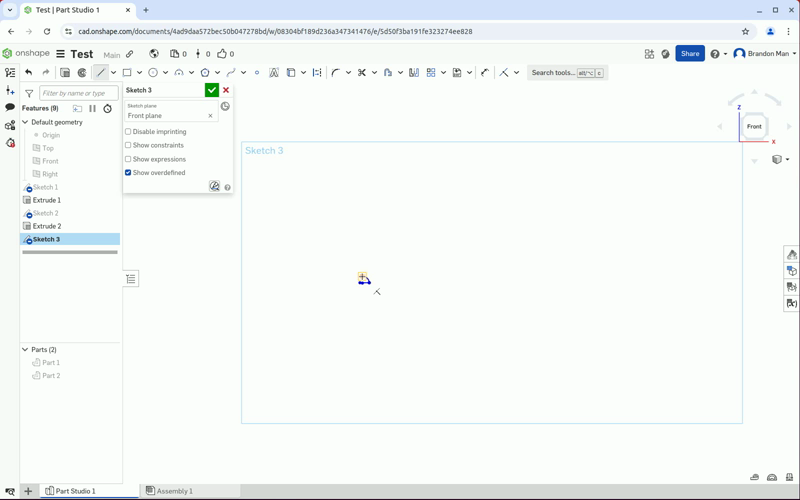
click(362, 276)
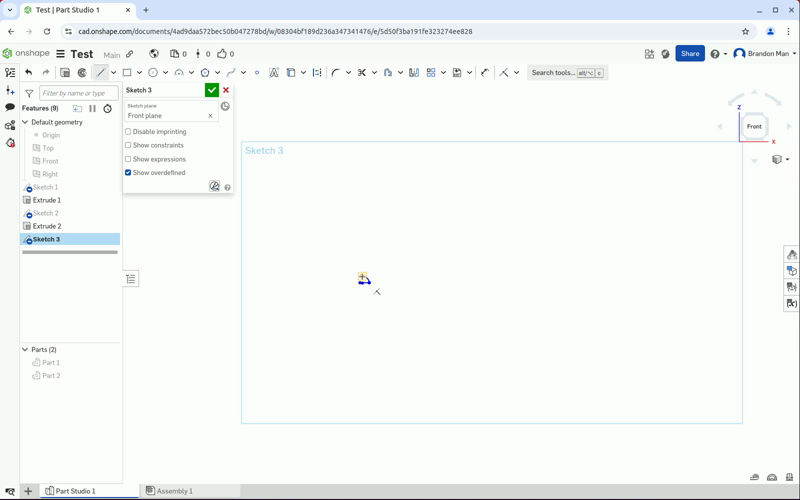
mouse_move(392, 276)
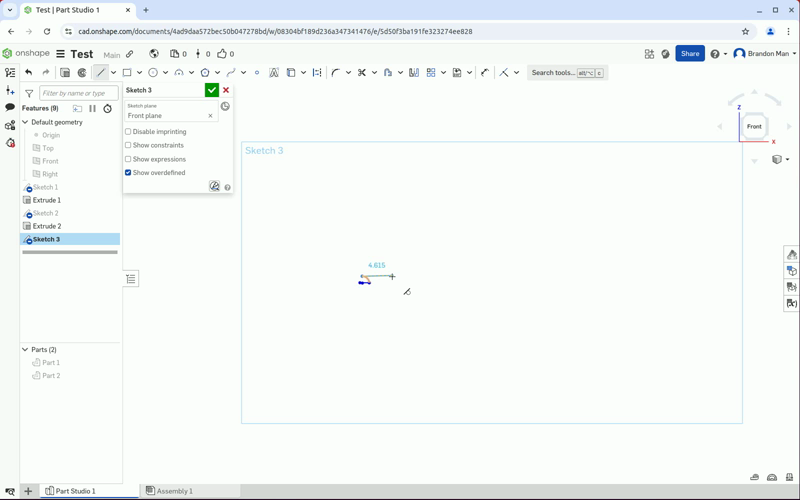
key_down(shift)
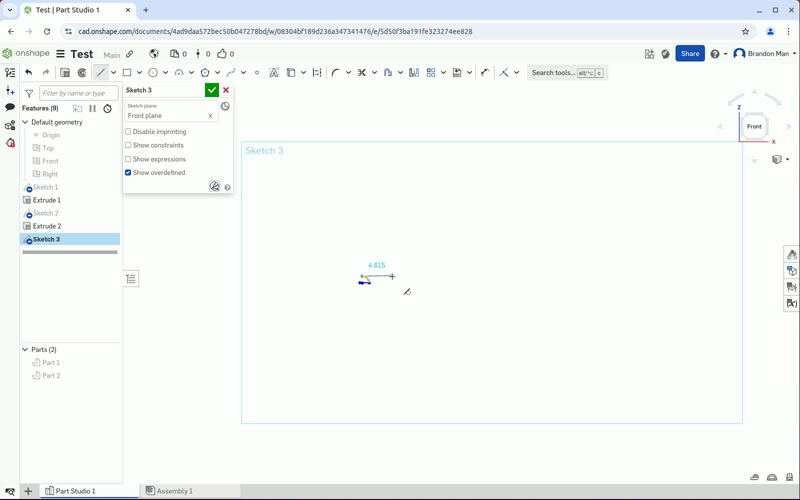
mouse_move(362, 282)
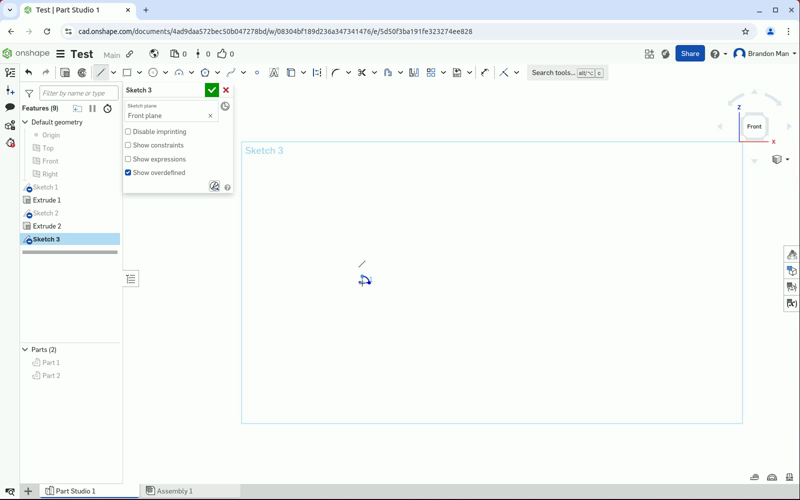
scroll(6)
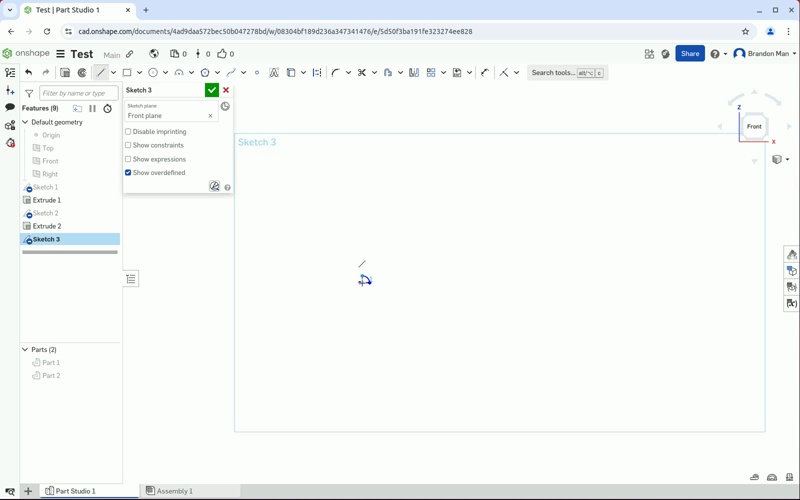
scroll(6)
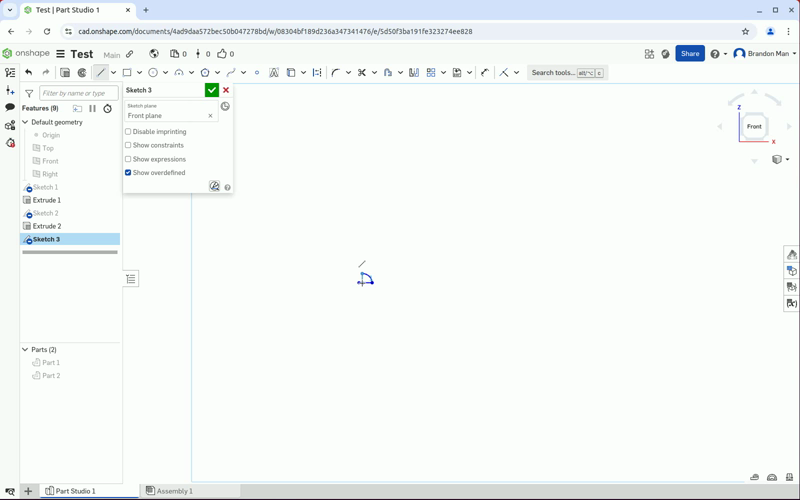
scroll(6)
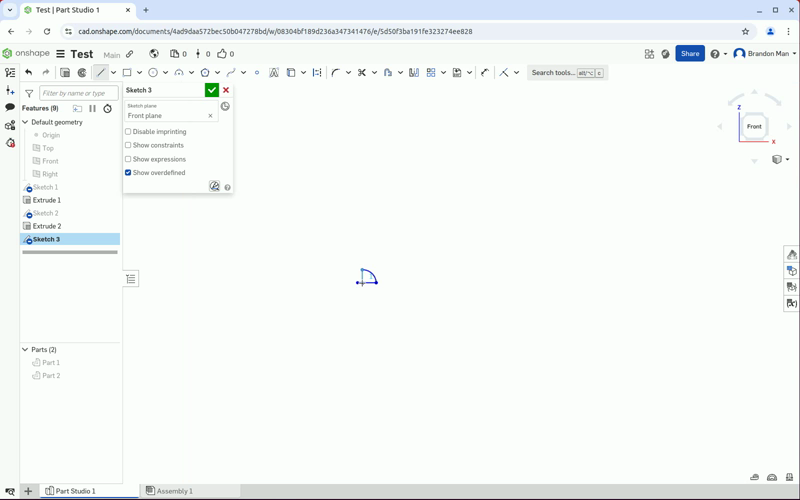
scroll(6)
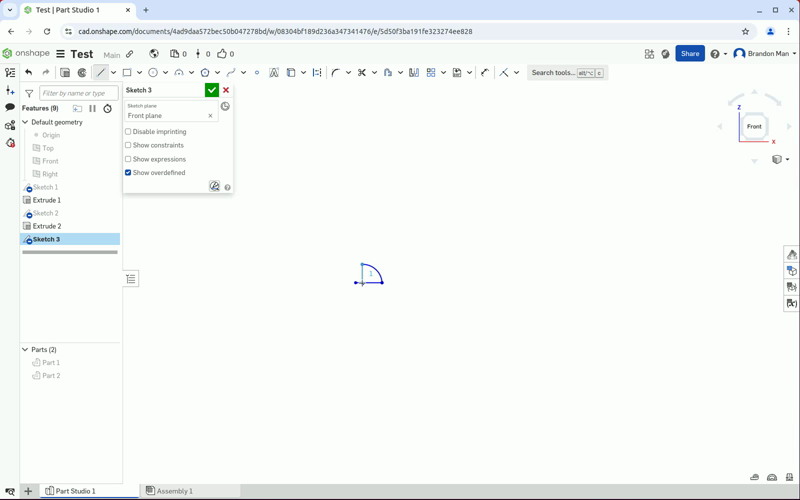
scroll(6)
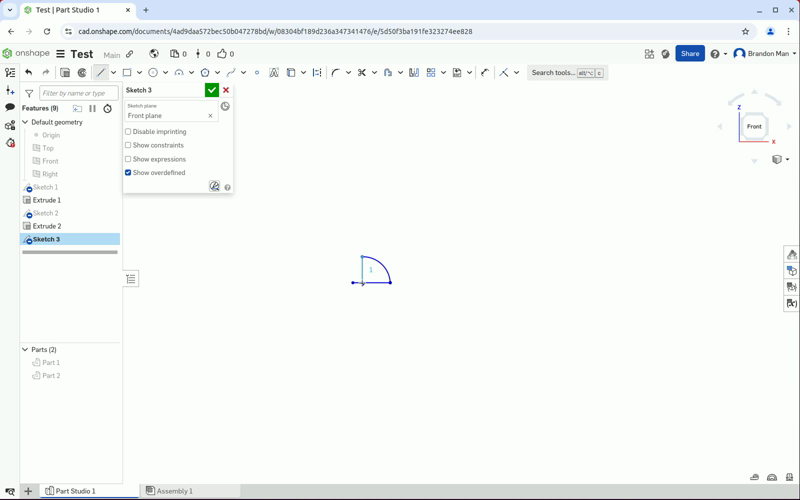
scroll(6)
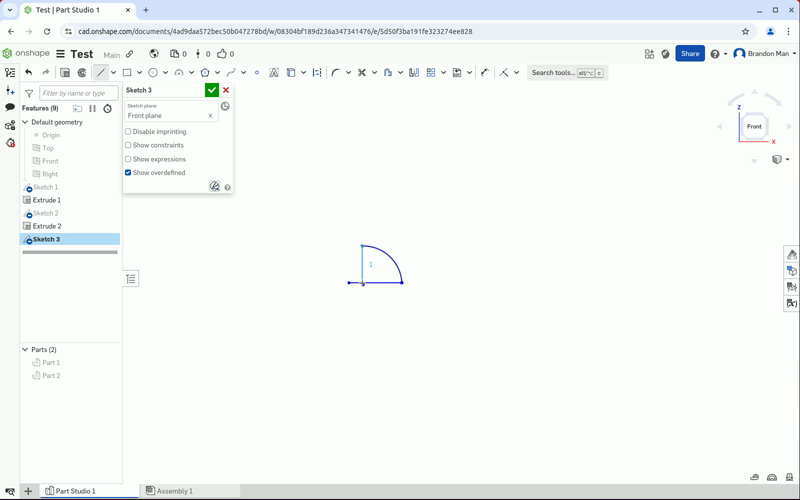
scroll(6)
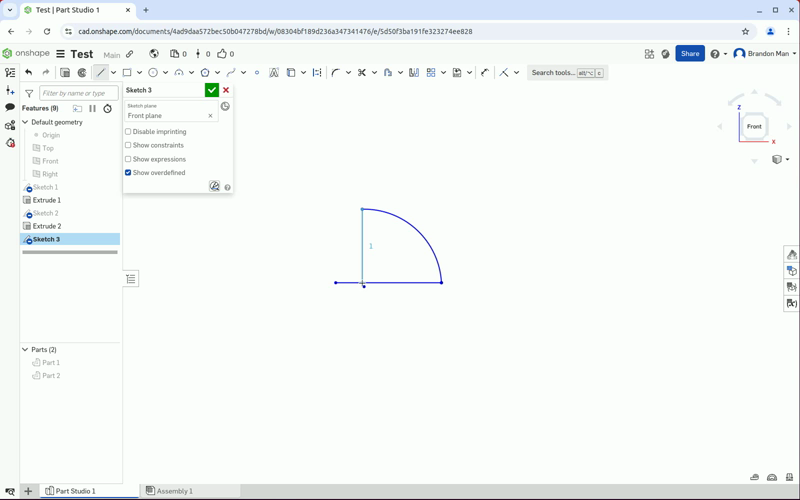
key_up(shift)
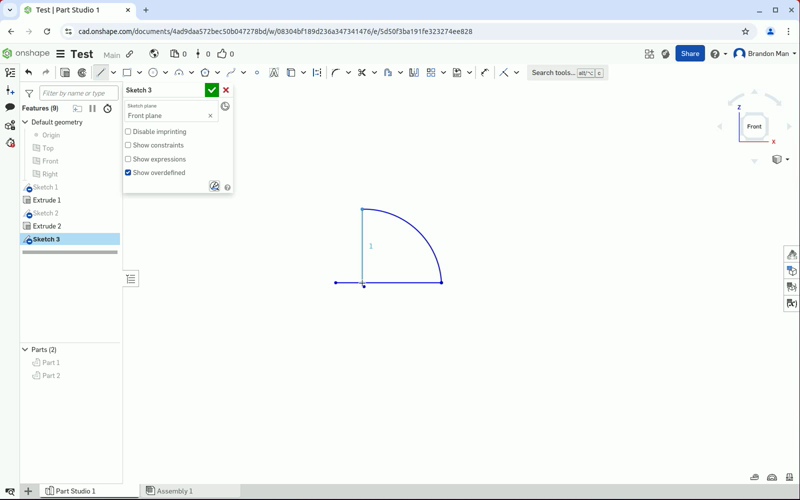
click(362, 282)
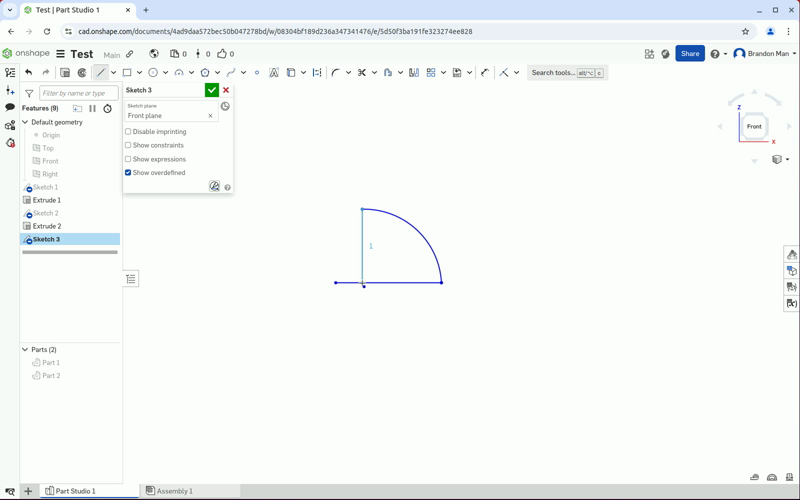
scroll(-6)
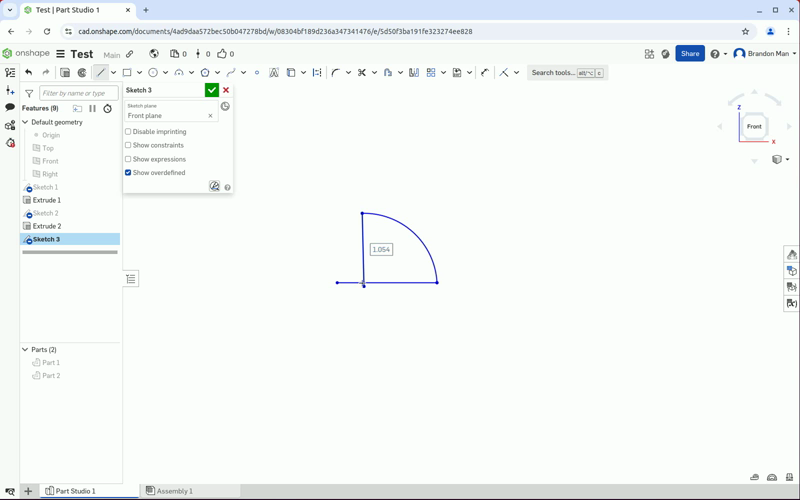
scroll(-6)
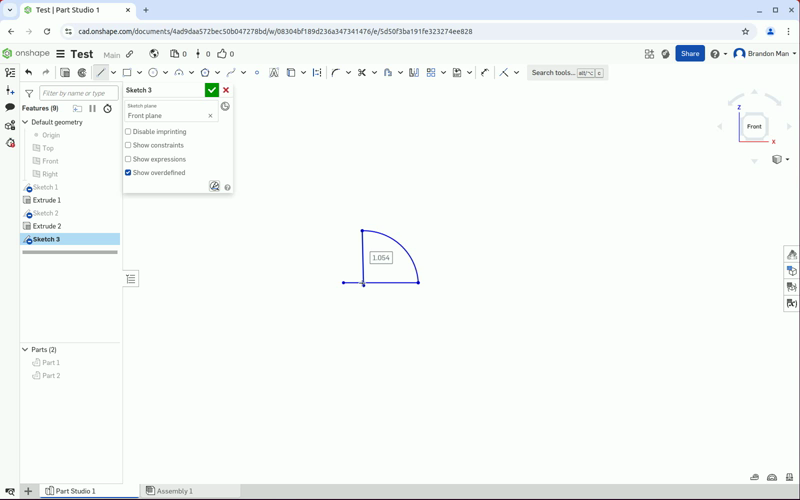
scroll(-6)
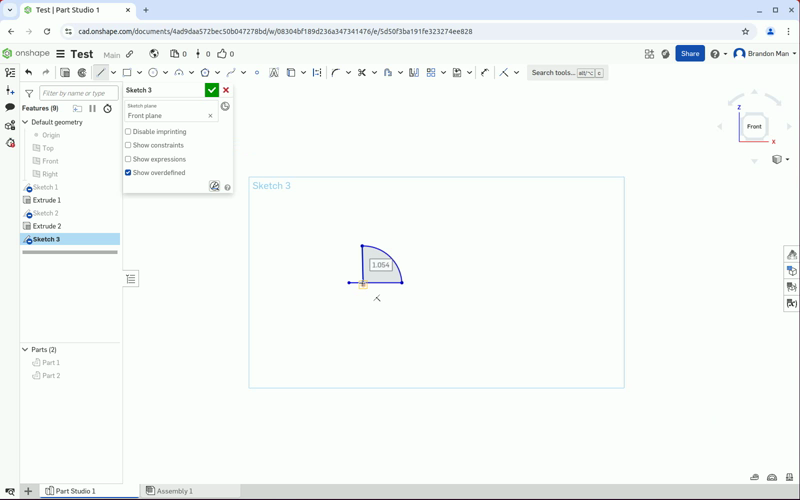
scroll(-6)
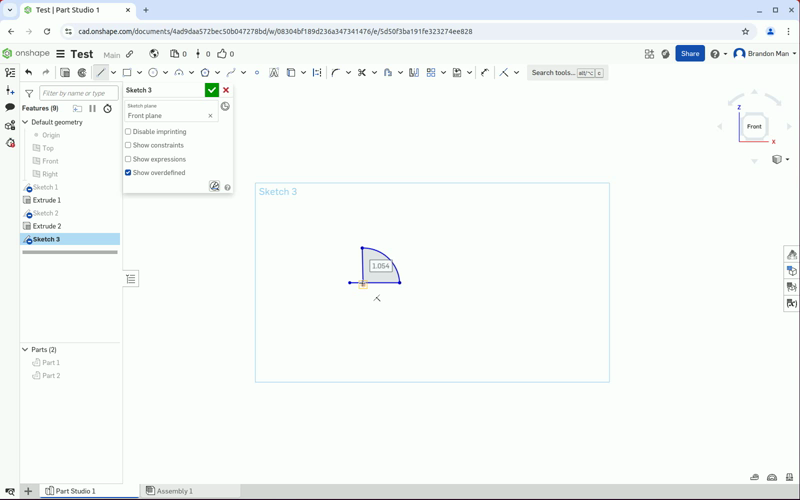
scroll(-6)
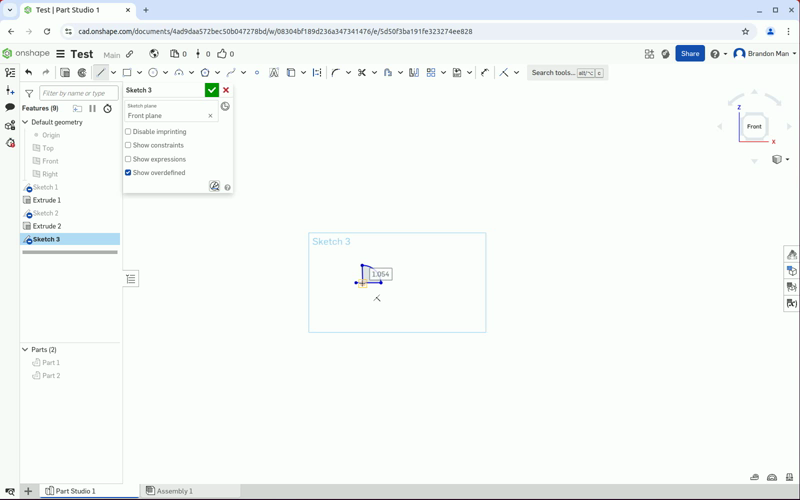
scroll(-6)
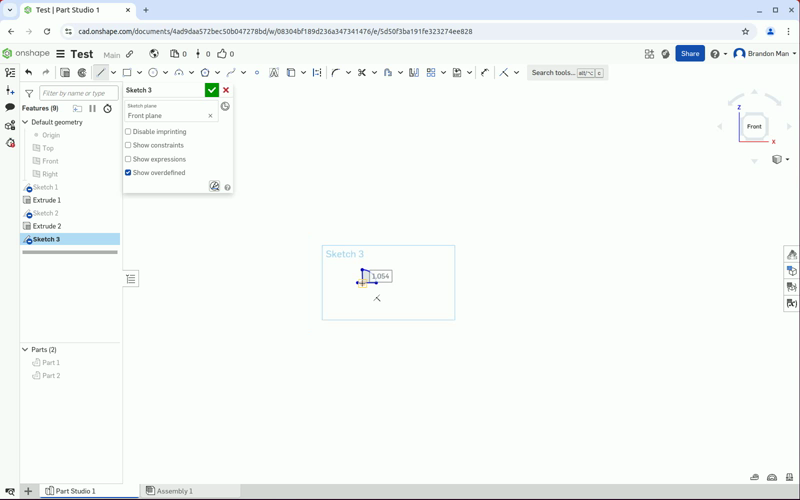
scroll(-6)
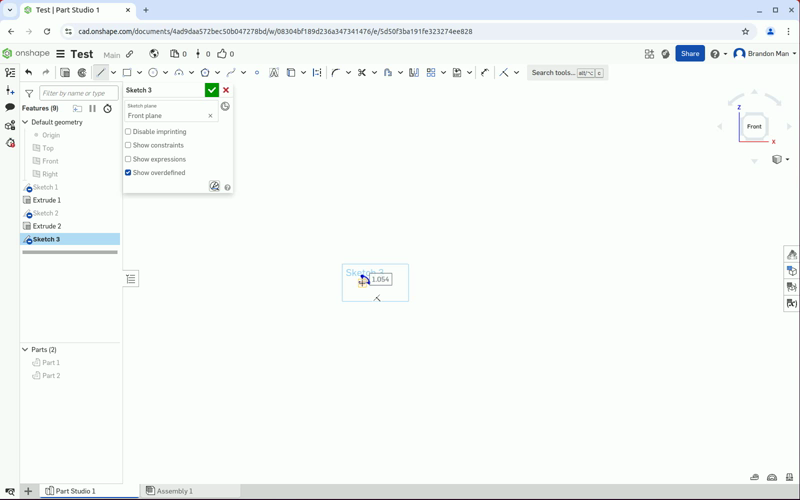
key(esc)
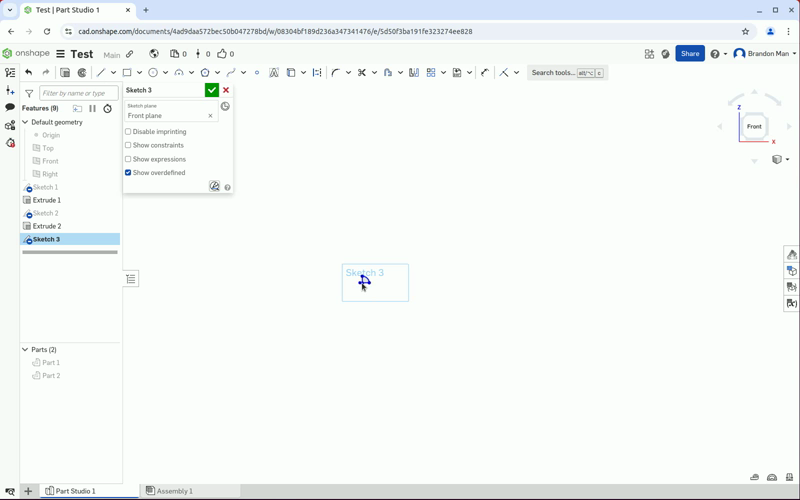
mouse_move(364, 278)
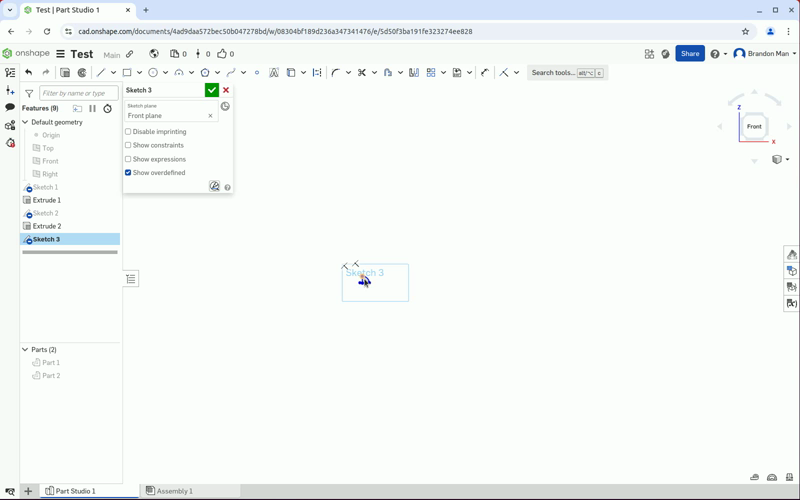
scroll(6)
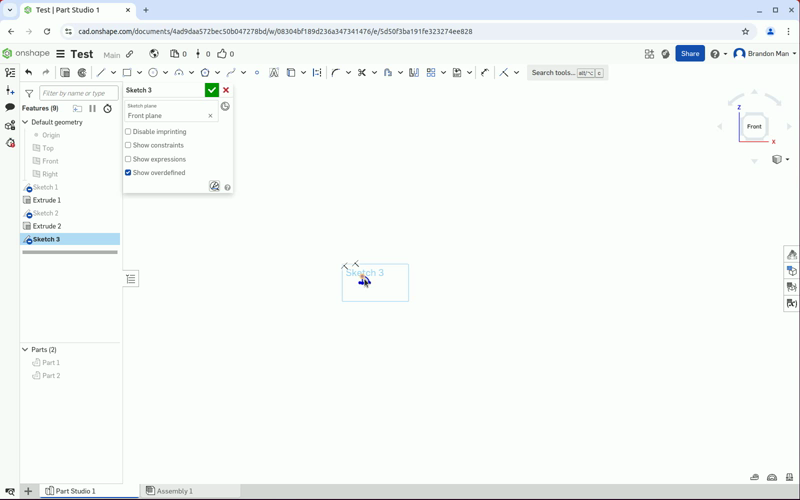
scroll(6)
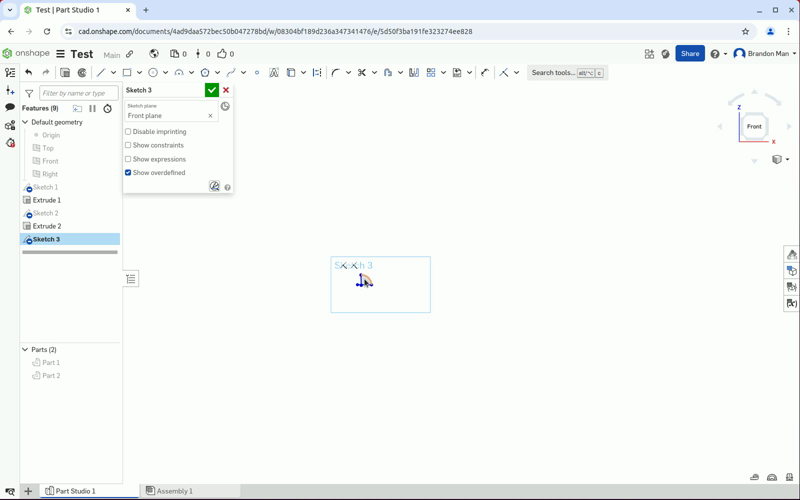
scroll(6)
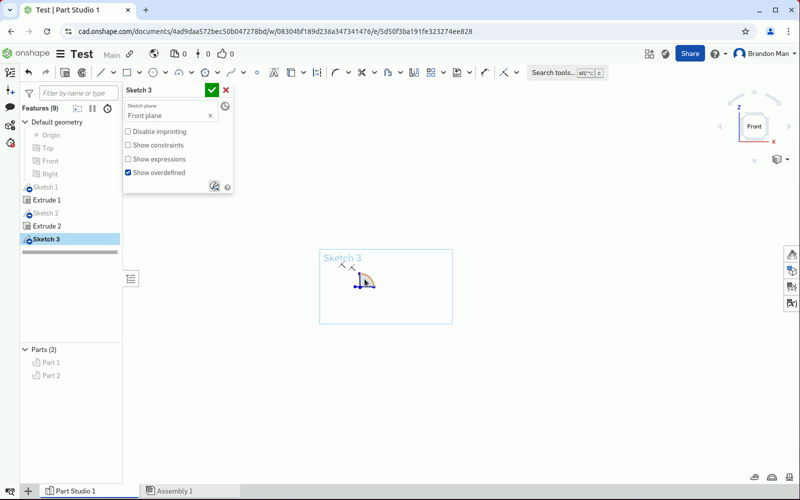
scroll(6)
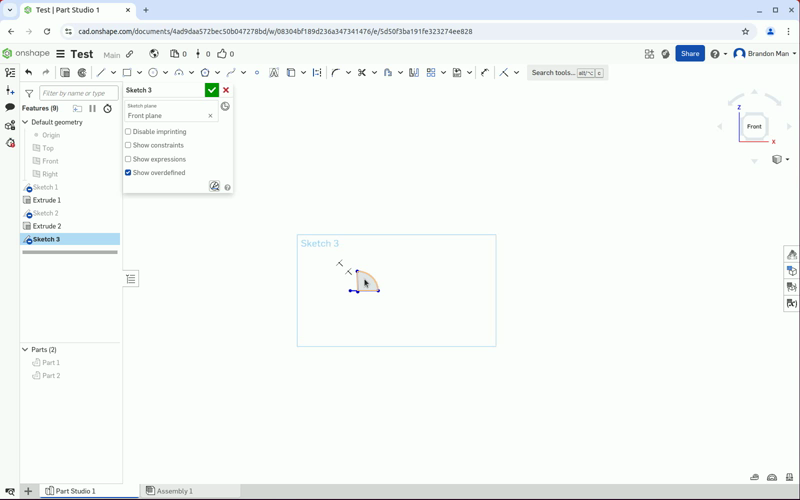
scroll(6)
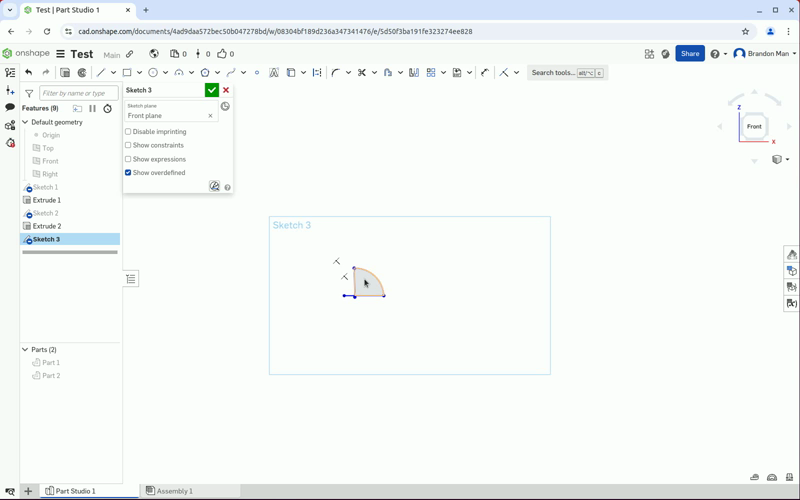
scroll(6)
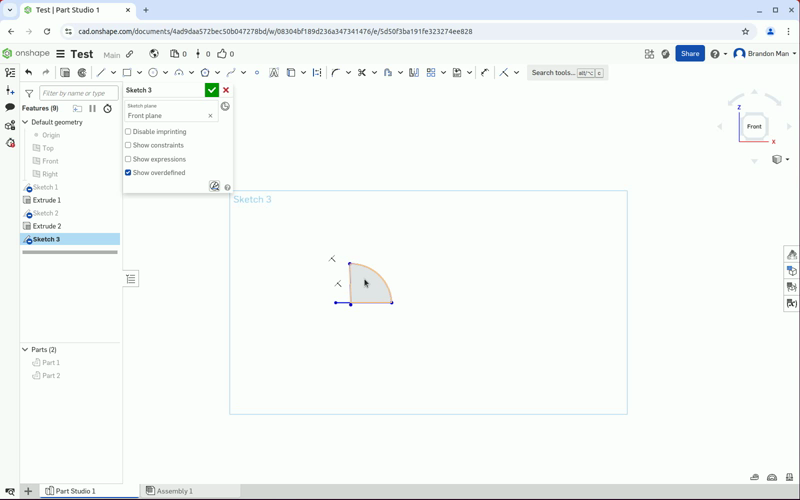
scroll(6)
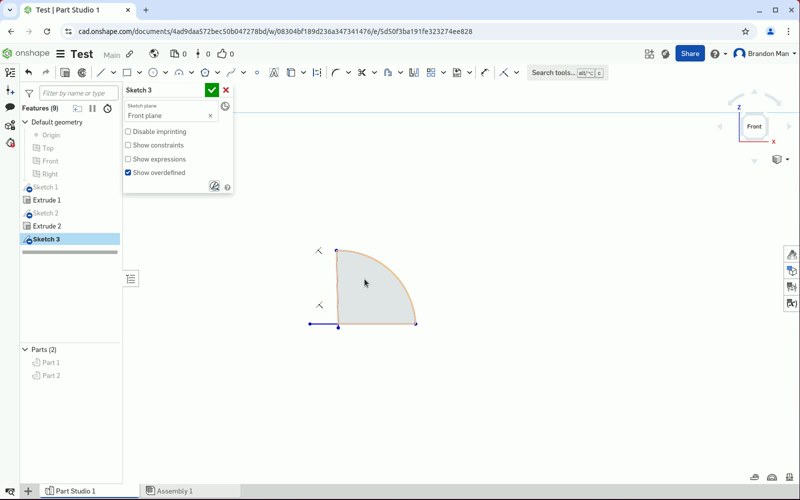
click(364, 278)
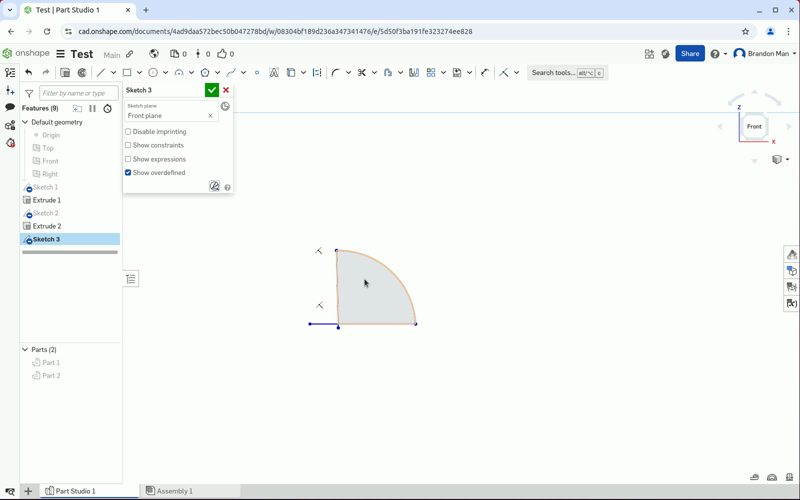
scroll(-6)
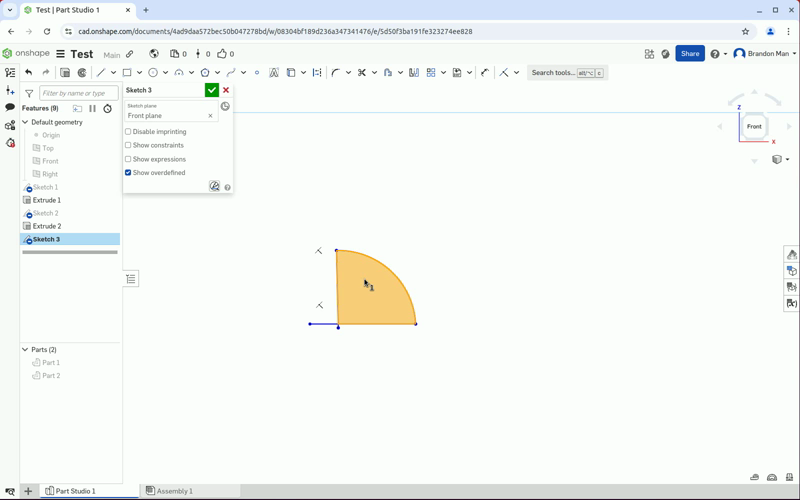
scroll(-6)
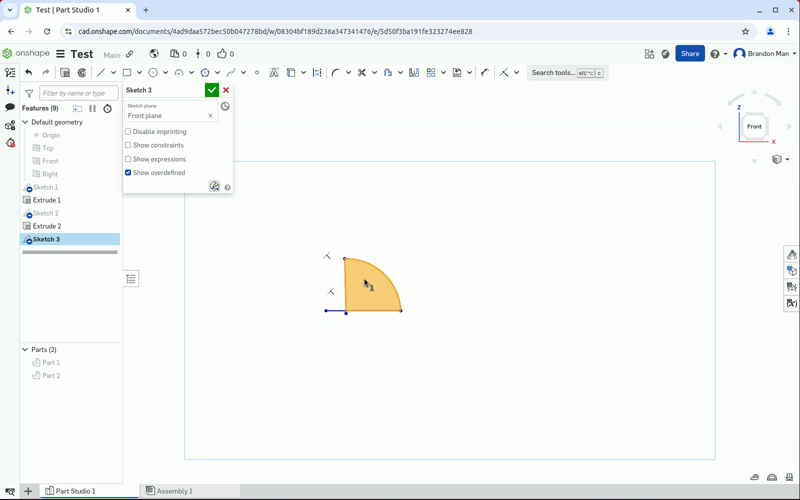
scroll(-6)
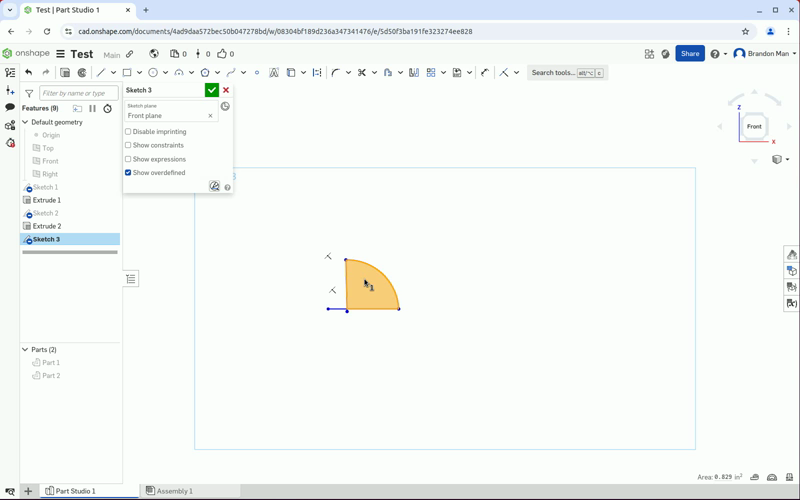
scroll(-6)
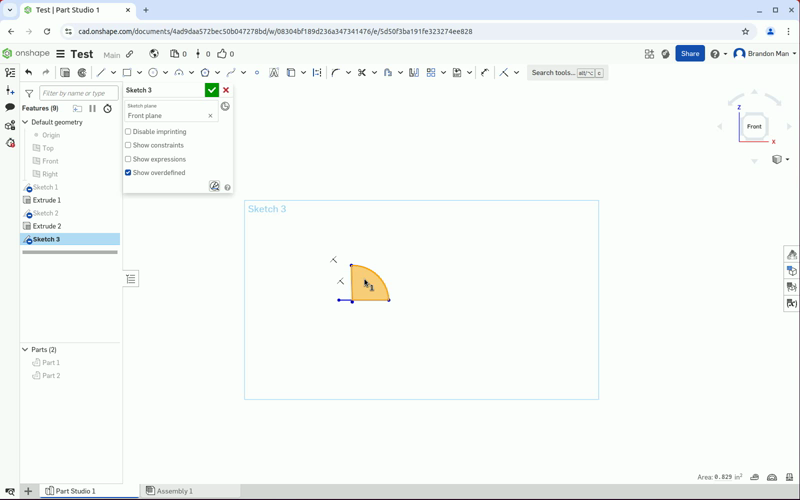
scroll(-6)
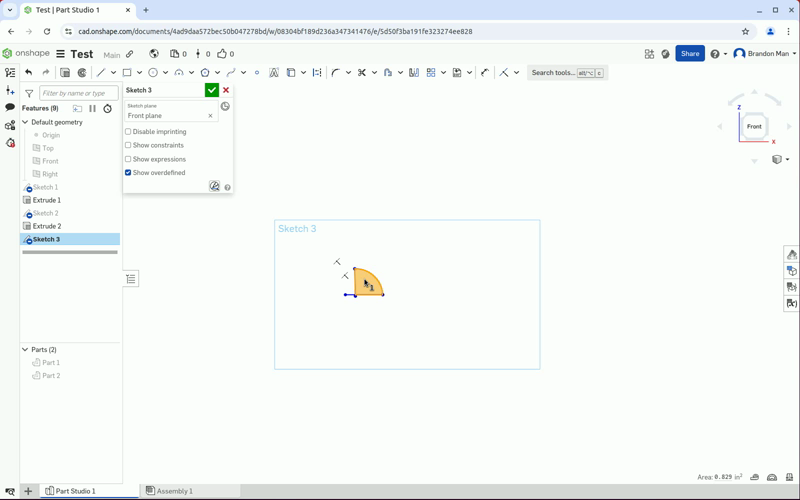
scroll(-6)
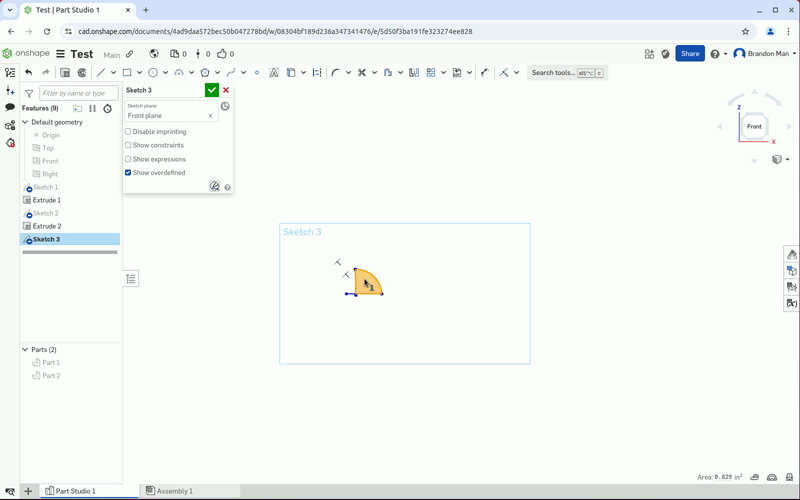
scroll(-6)
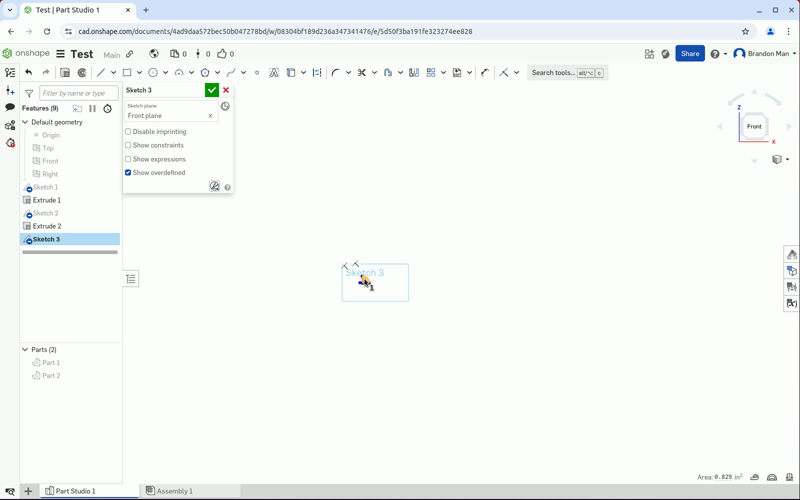
mouse_move(73, 352)
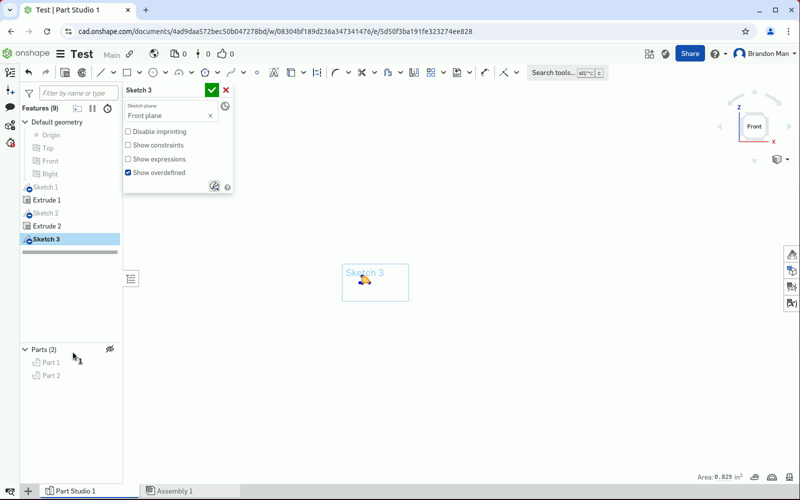
key(shift+y)
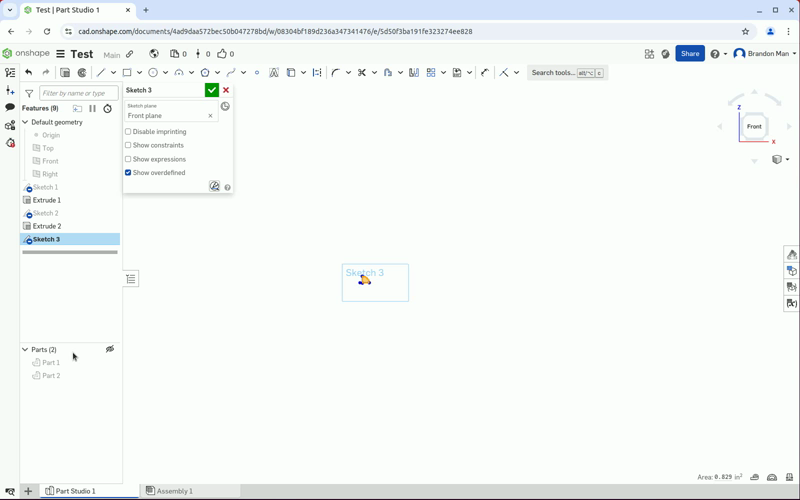
key(shift+e)
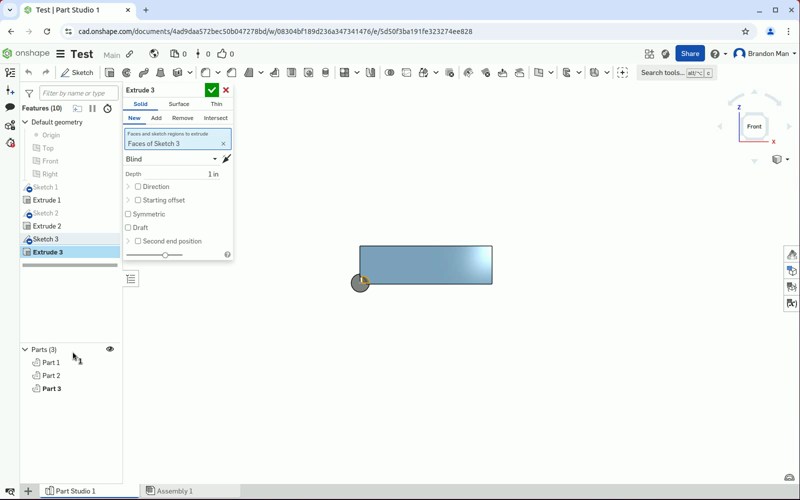
mouse_move(143, 106)
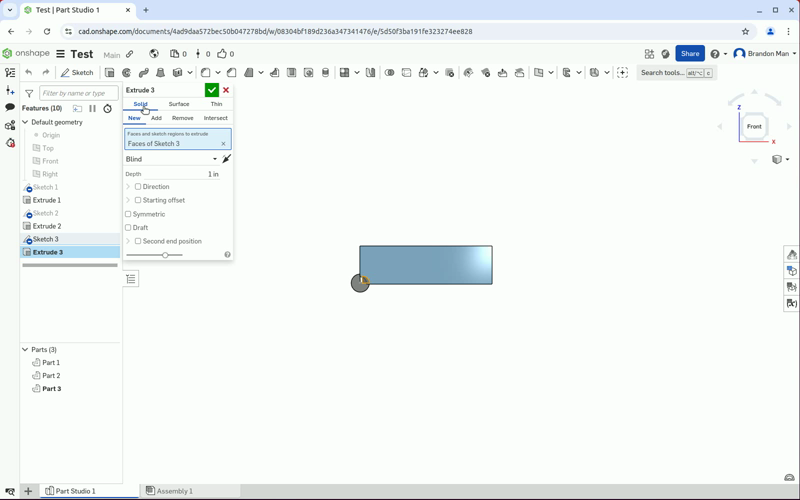
click(143, 106)
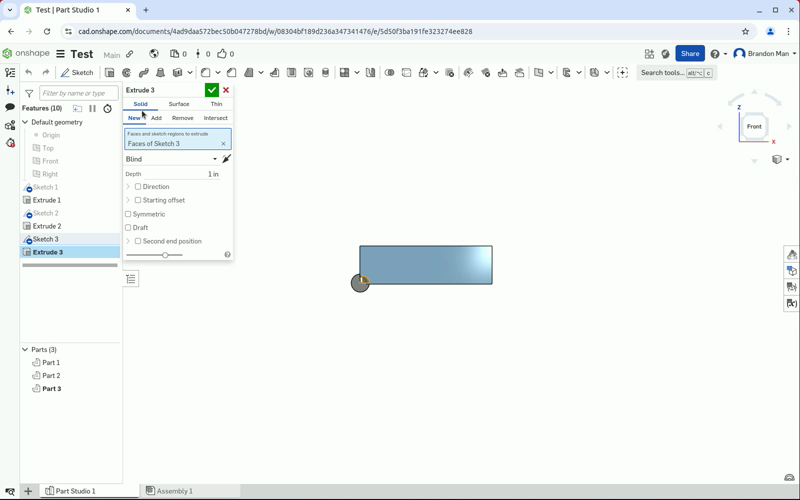
mouse_move(137, 120)
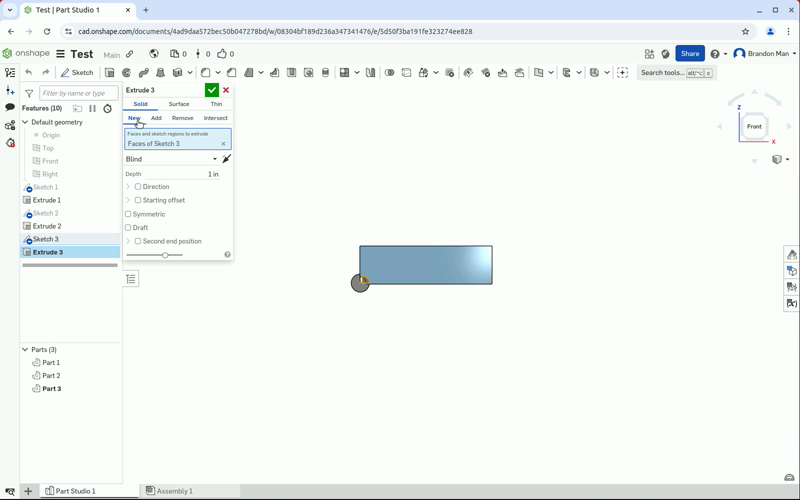
click(137, 120)
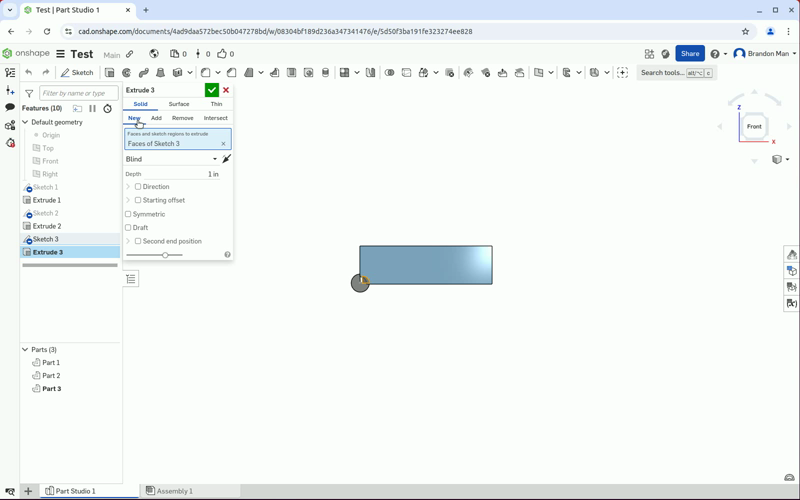
key(tab, 4)
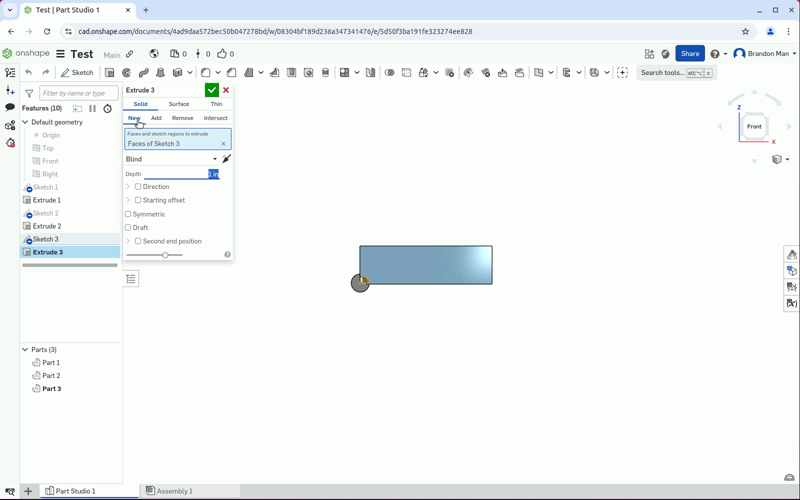
text(46.216)
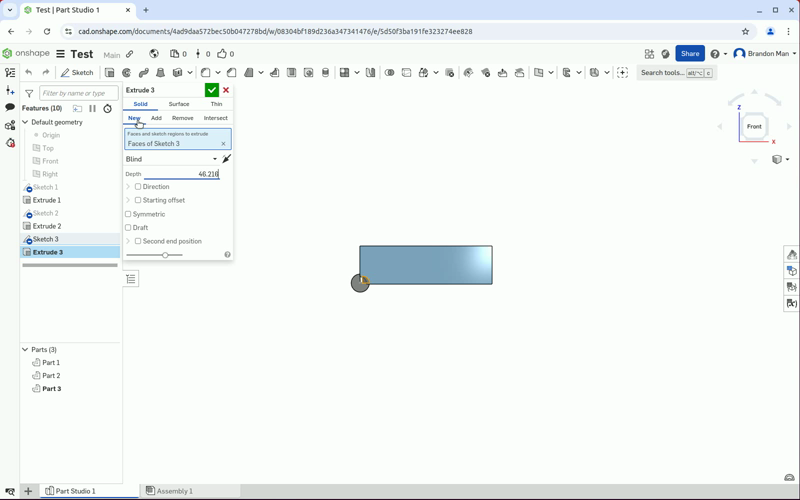
key(tab, 3)
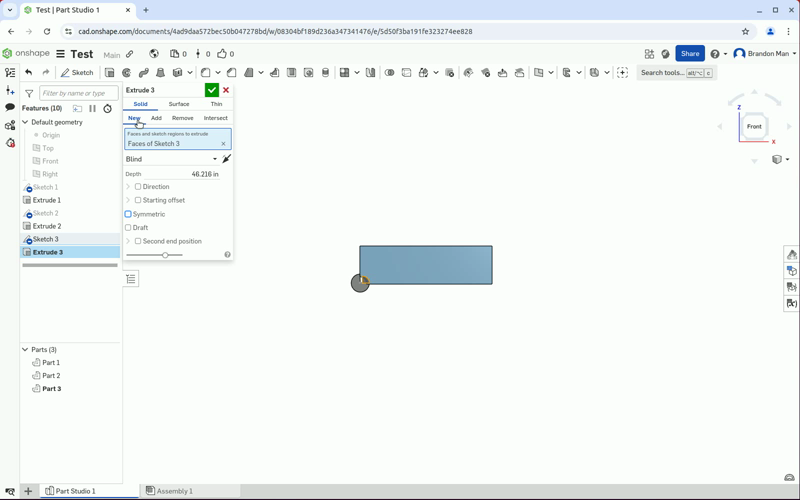
key(space)
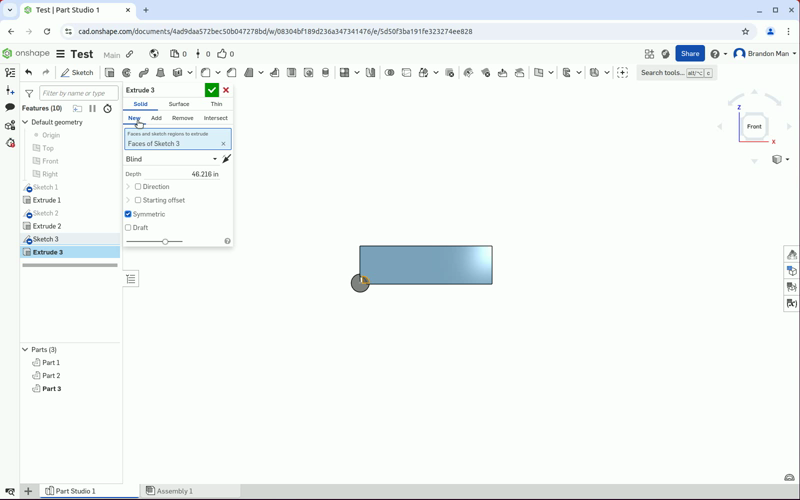
key(enter)
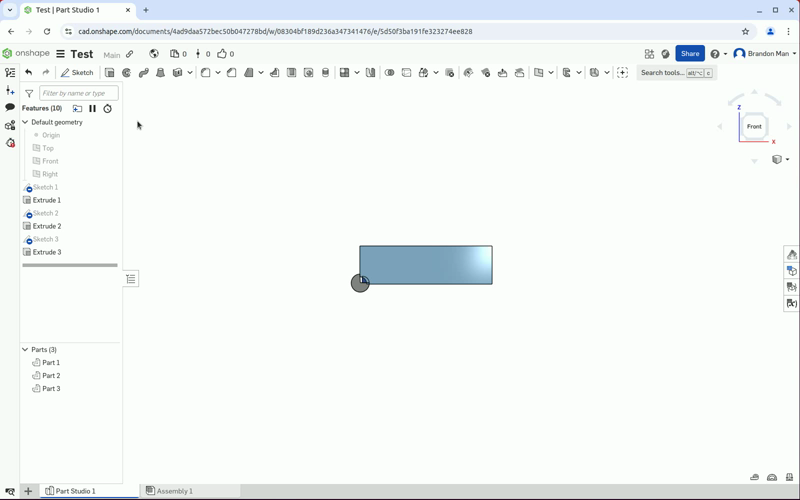
key(shift+h)
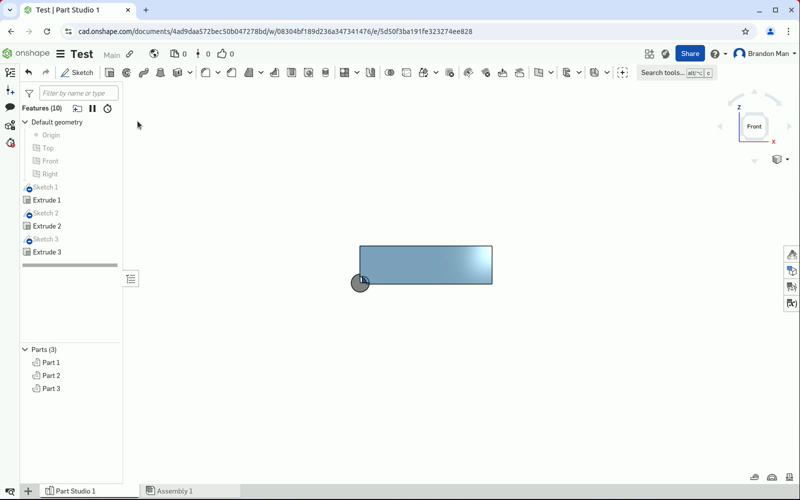
key(shift+h)
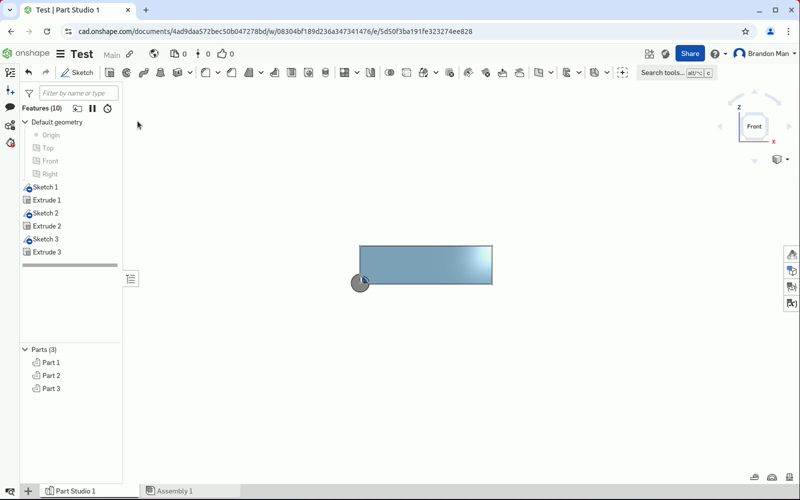
key(shift+7)
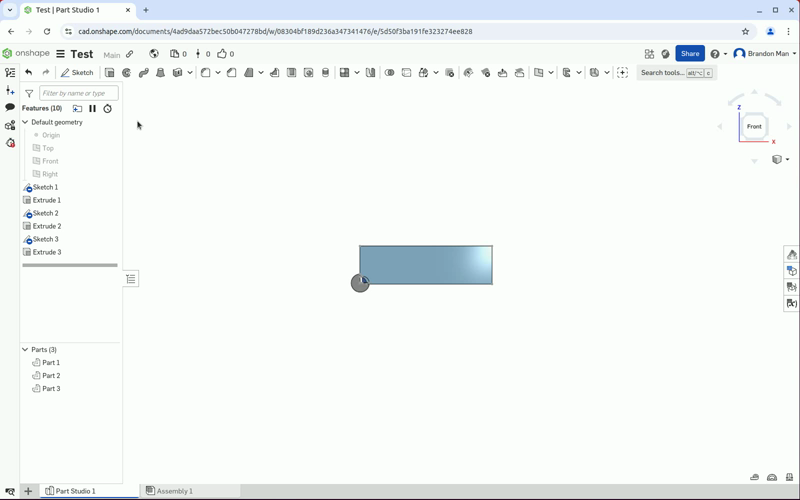
key(left, 2)
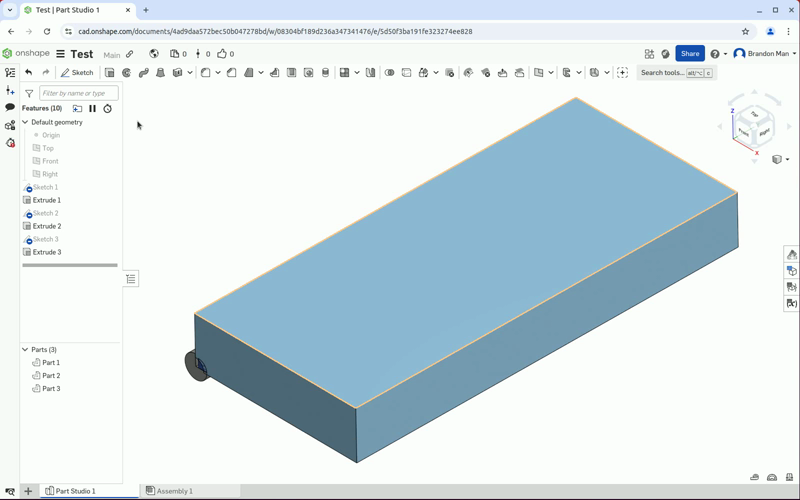
key(down, 2)
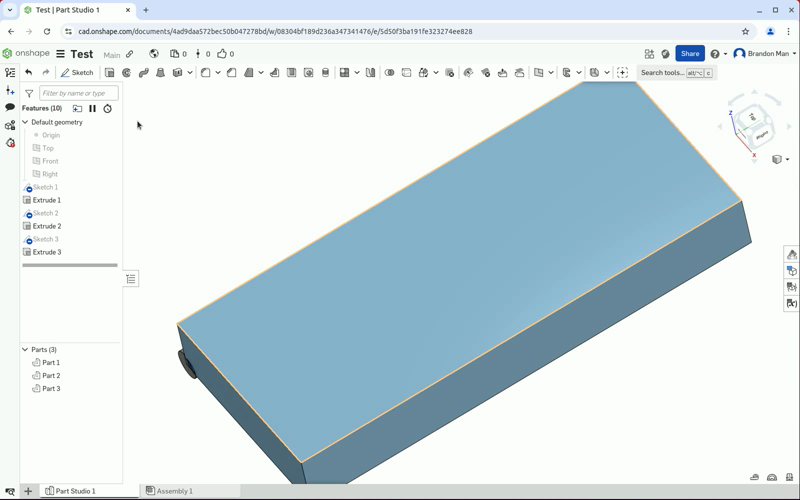
key(up, 2)
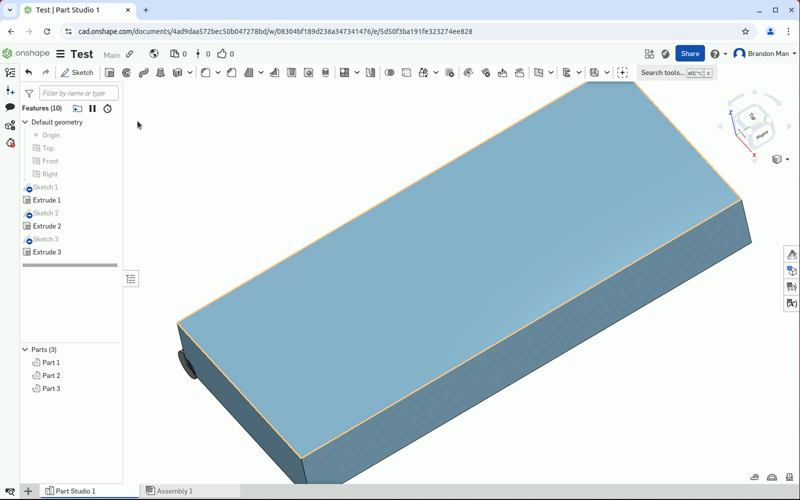
key(right, 2)
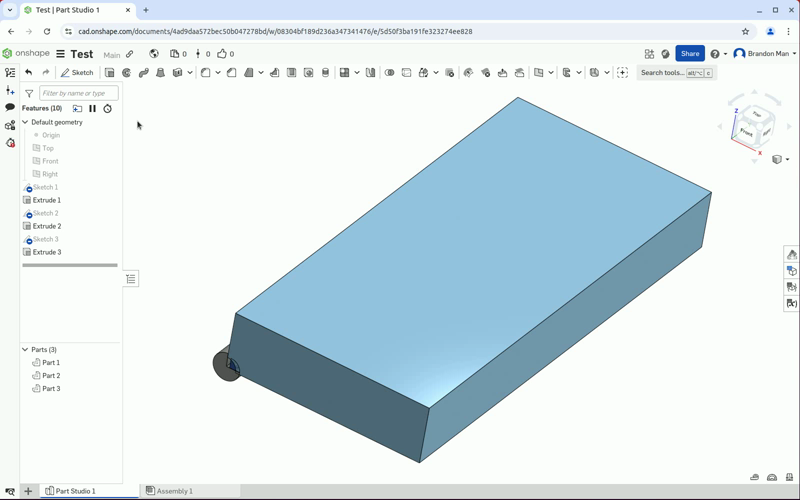
mouse_move(73, 189)
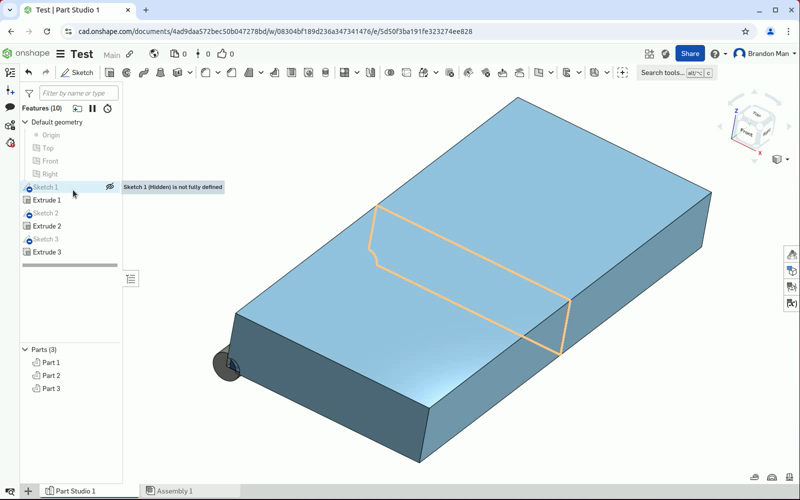
click(73, 189)